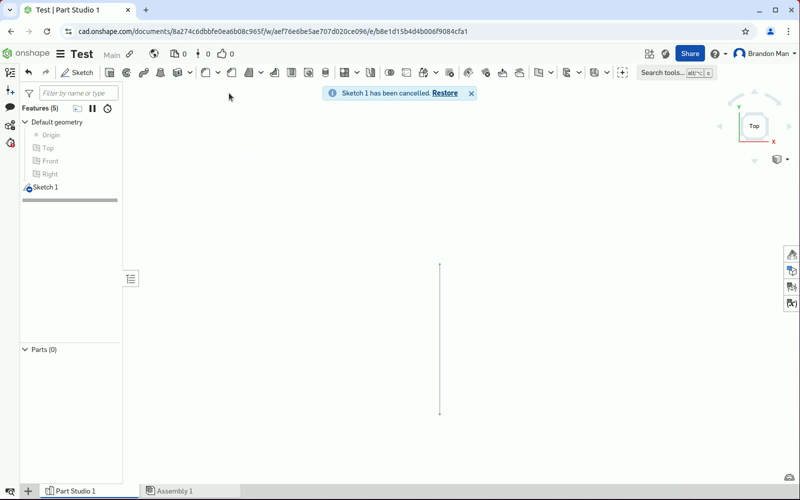
key(shift+h)
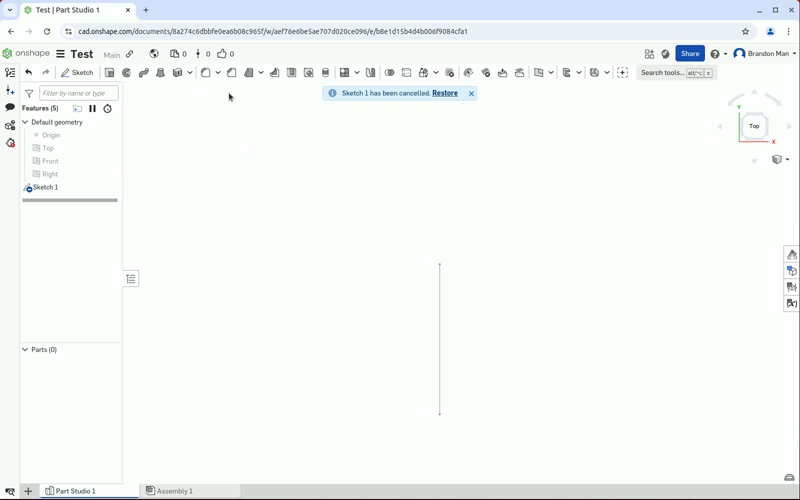
key(shift+s)
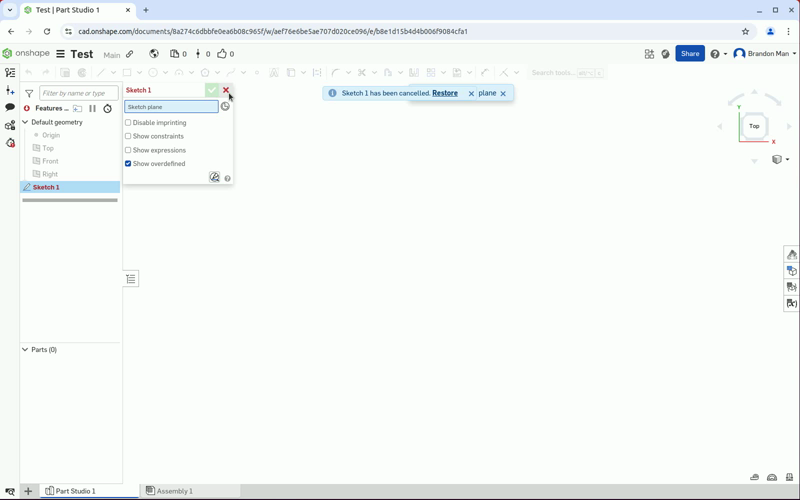
mouse_move(73, 150)
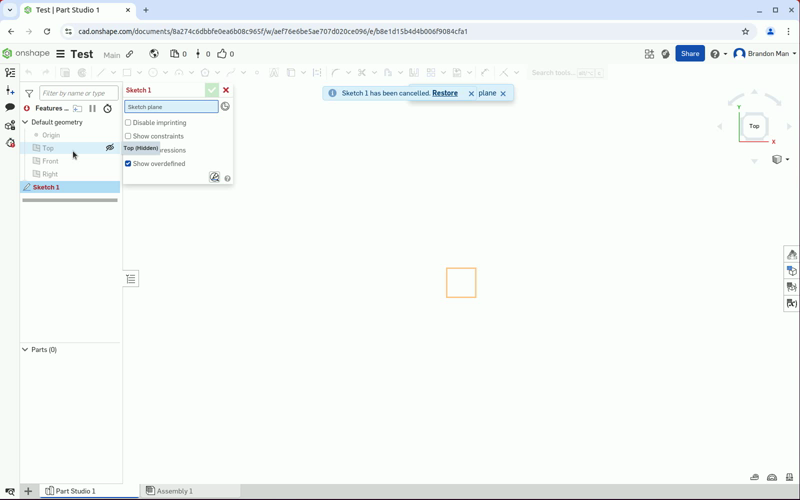
click(73, 150)
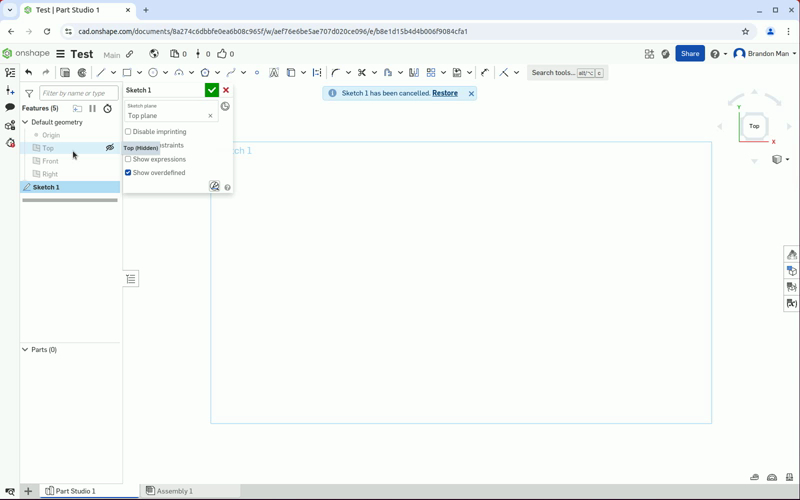
mouse_move(73, 352)
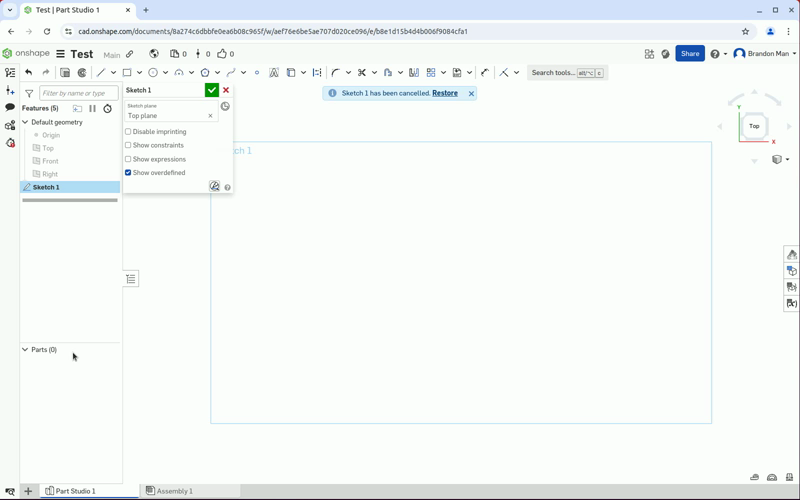
key(y)
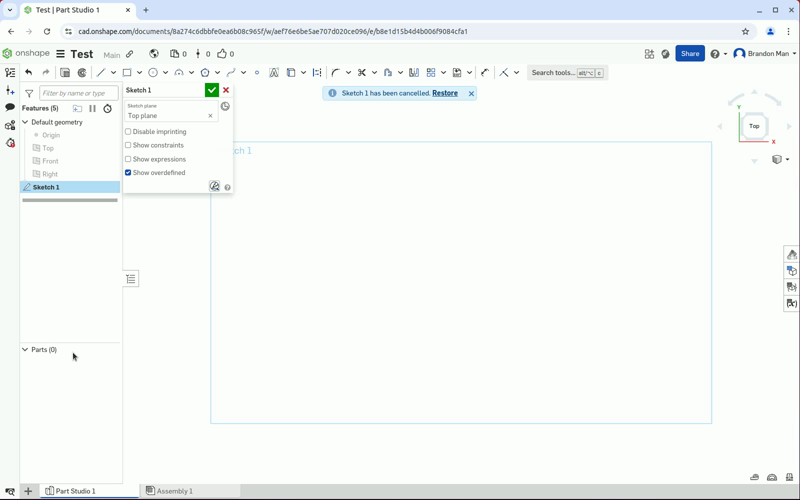
key(l)
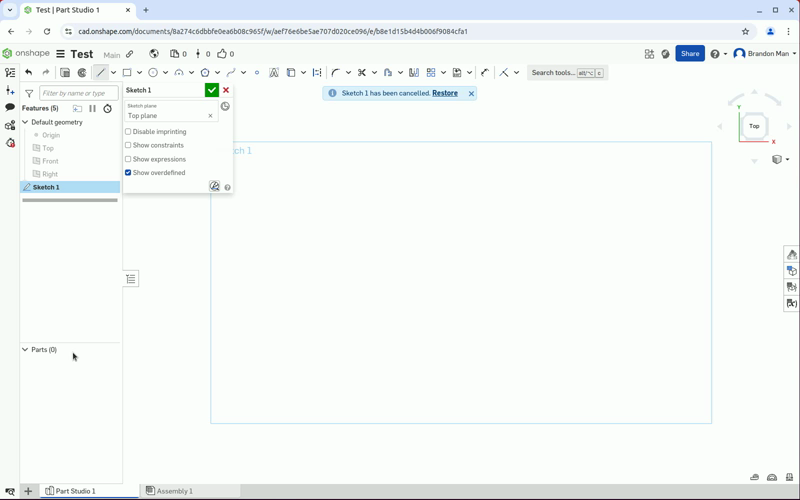
key_down(shift)
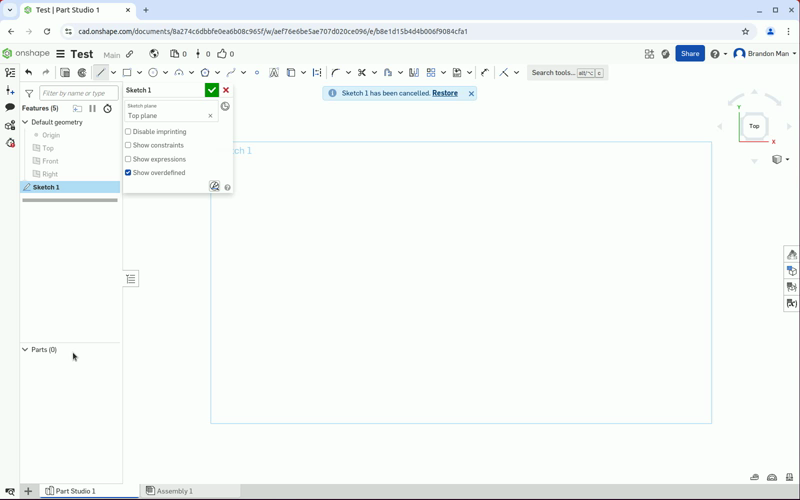
mouse_move(348, 282)
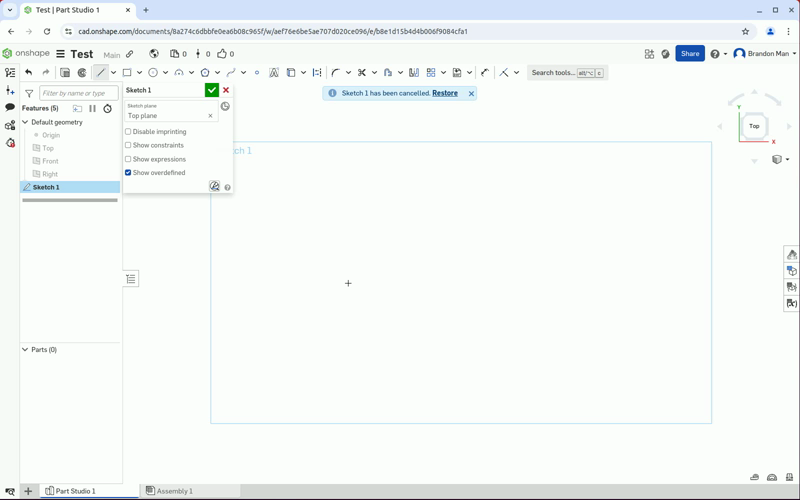
click(348, 282)
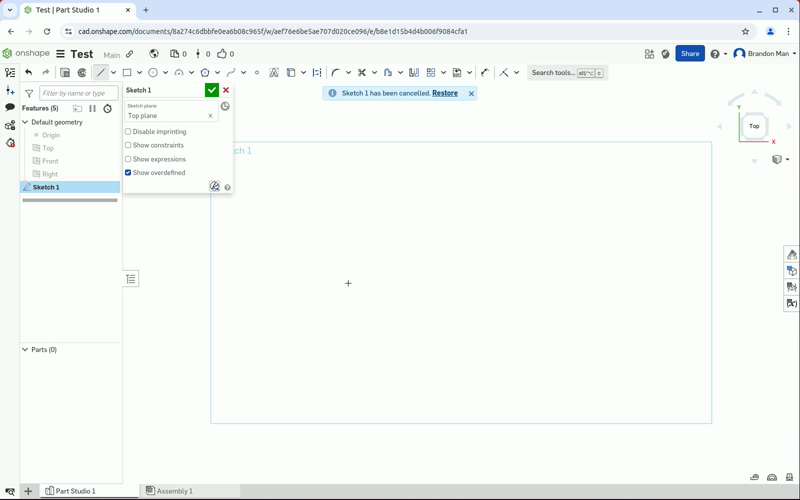
key_up(shift)
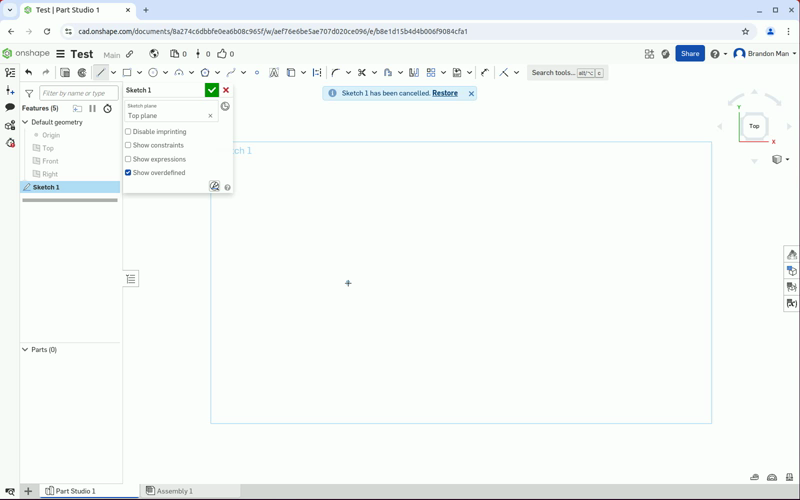
key_down(shift)
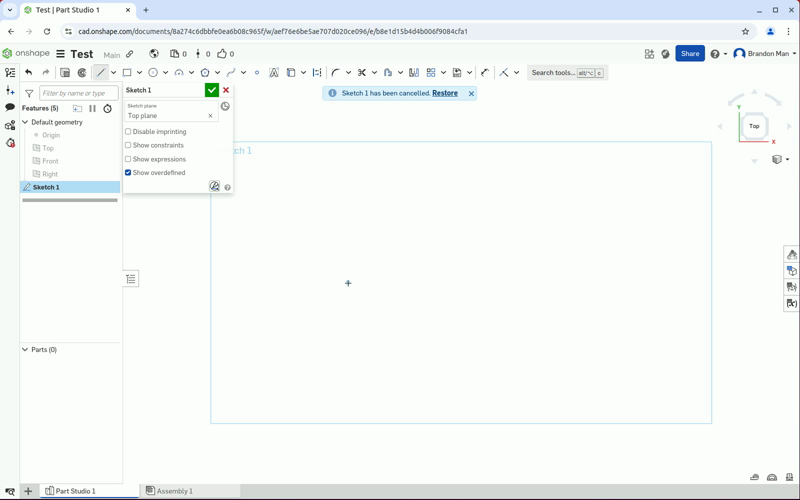
mouse_move(460, 282)
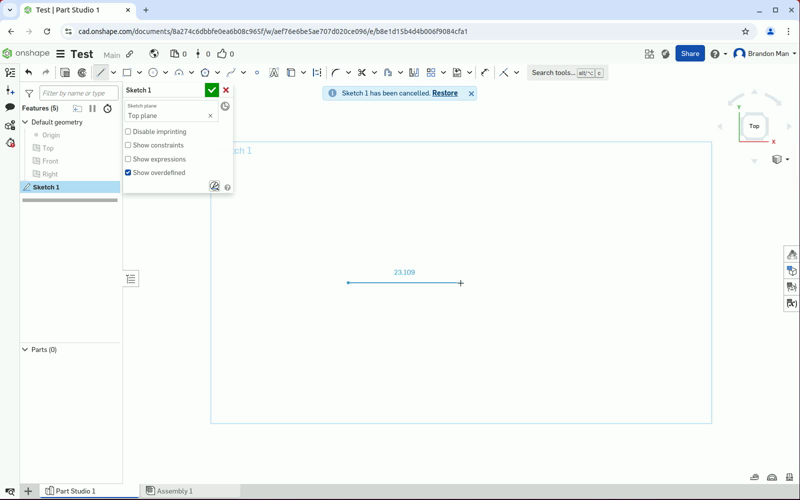
click(460, 282)
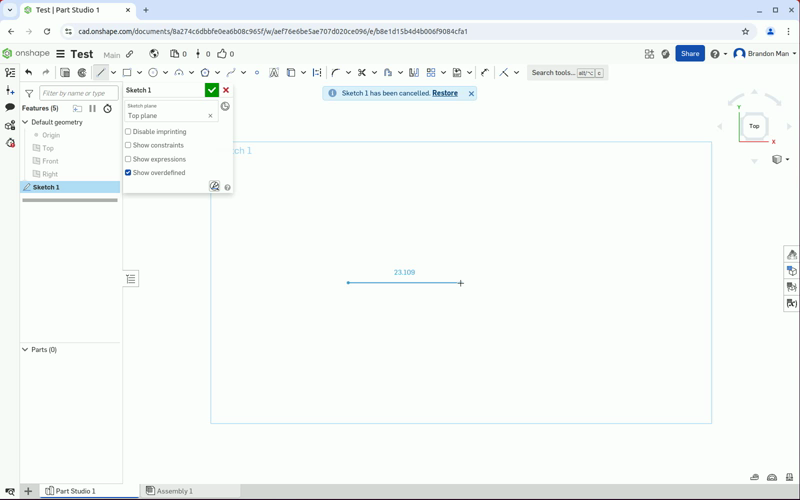
key_up(shift)
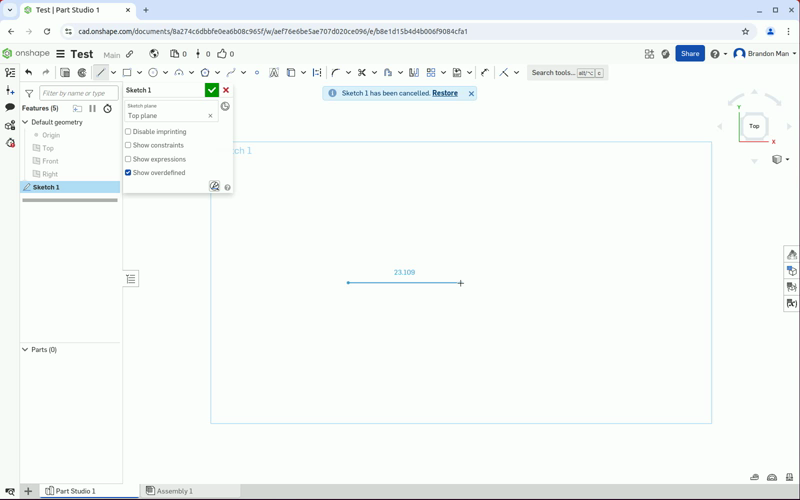
key_down(shift)
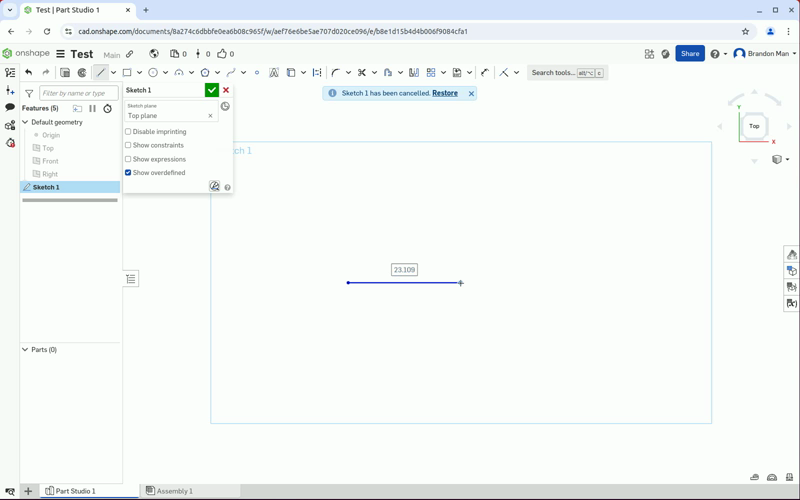
mouse_move(490, 282)
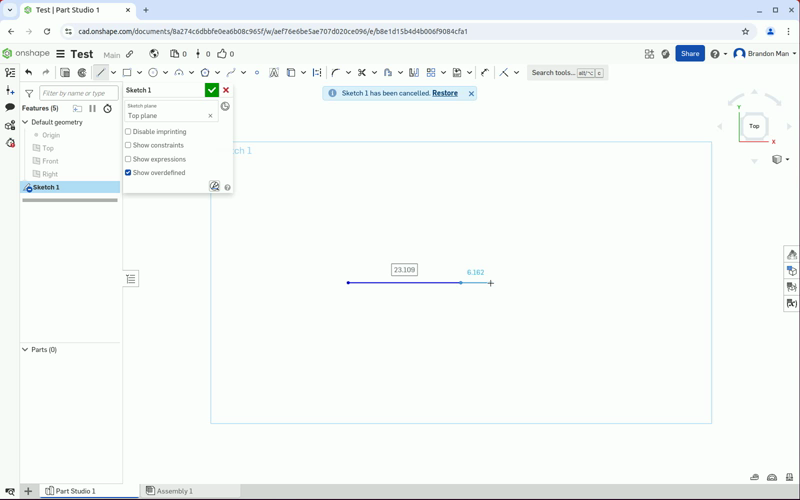
mouse_move(460, 250)
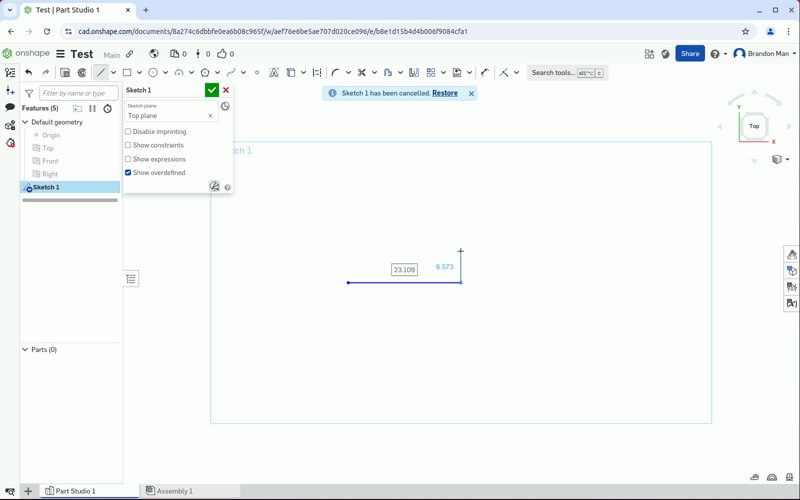
click(460, 250)
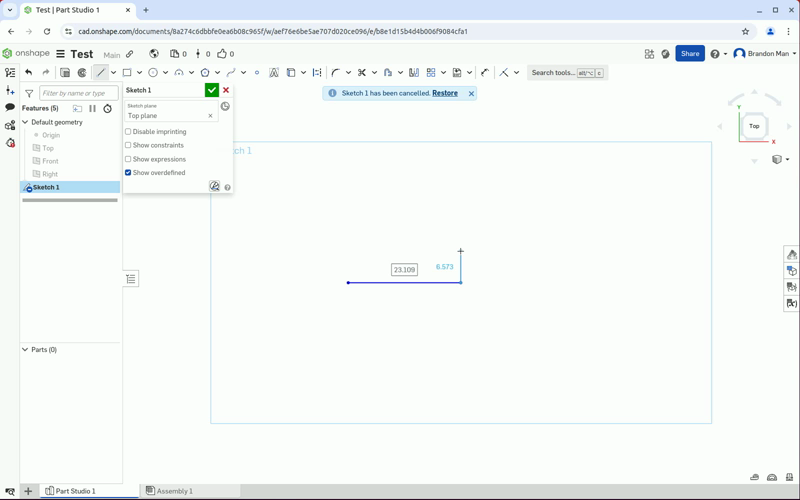
key_up(shift)
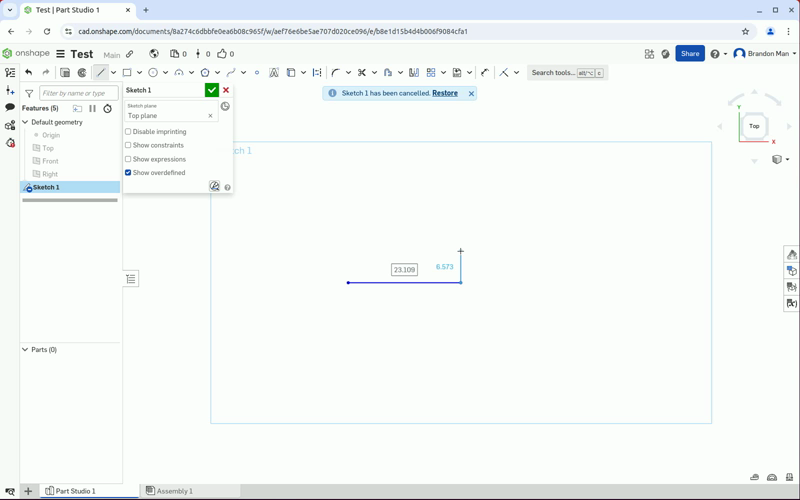
key_down(shift)
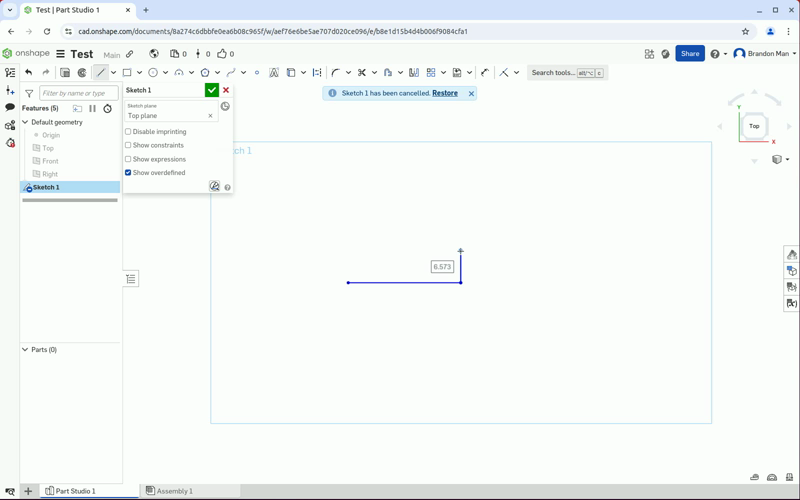
mouse_move(348, 250)
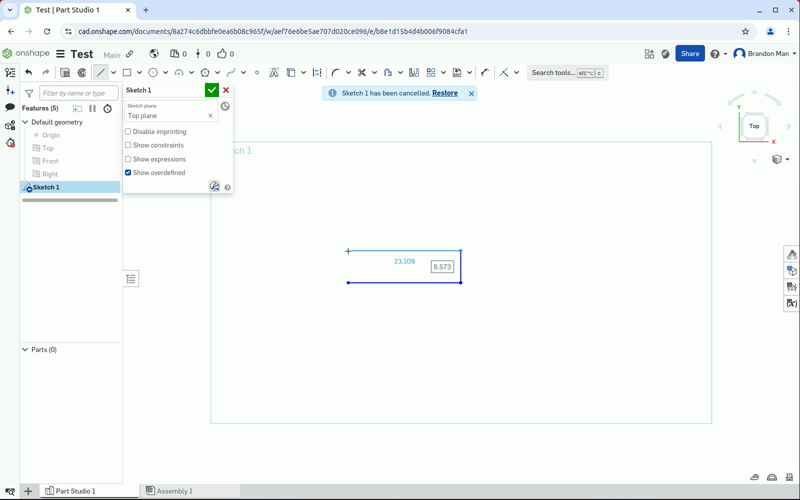
click(348, 250)
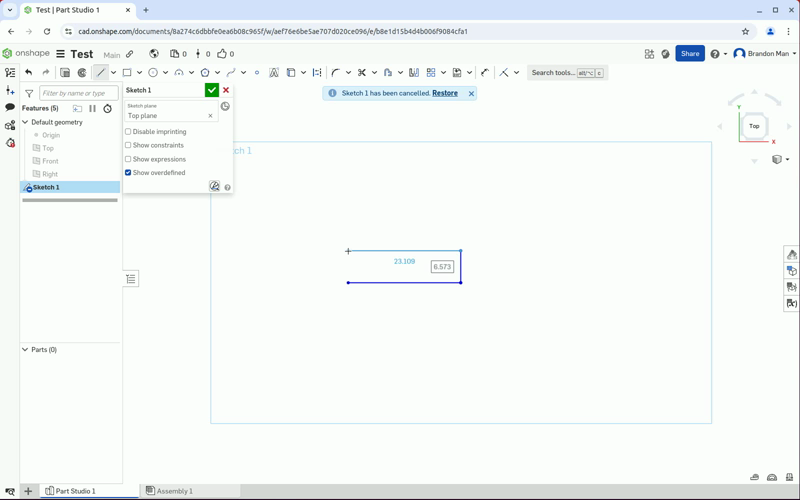
key_up(shift)
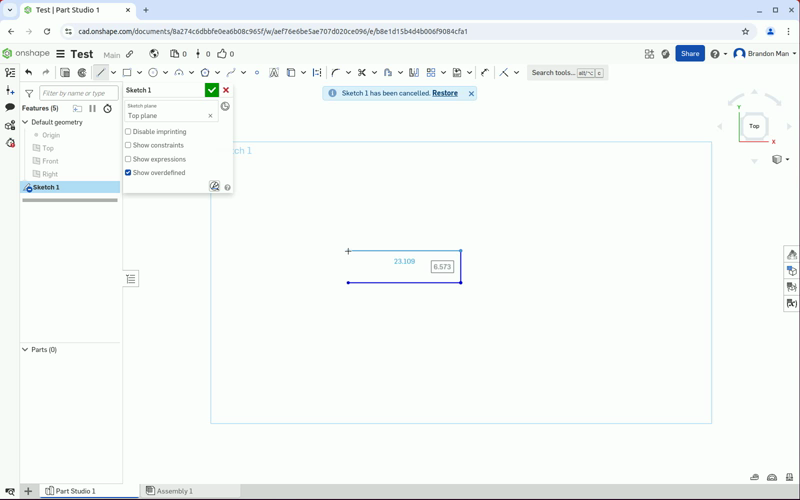
mouse_move(378, 250)
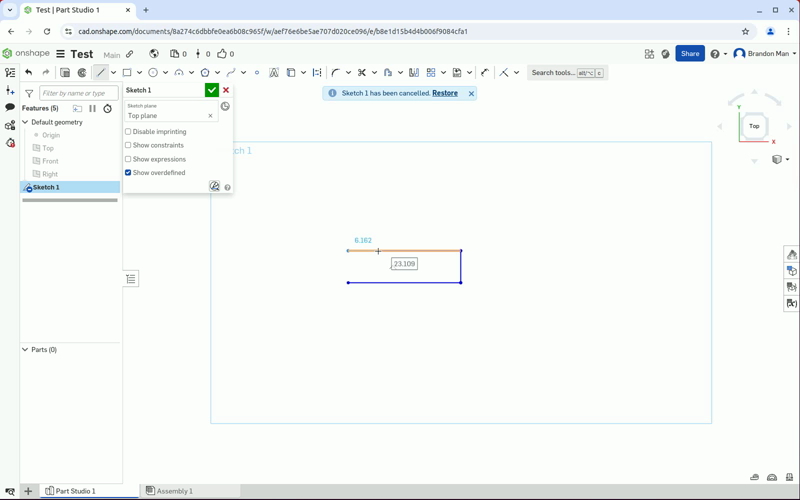
key_down(shift)
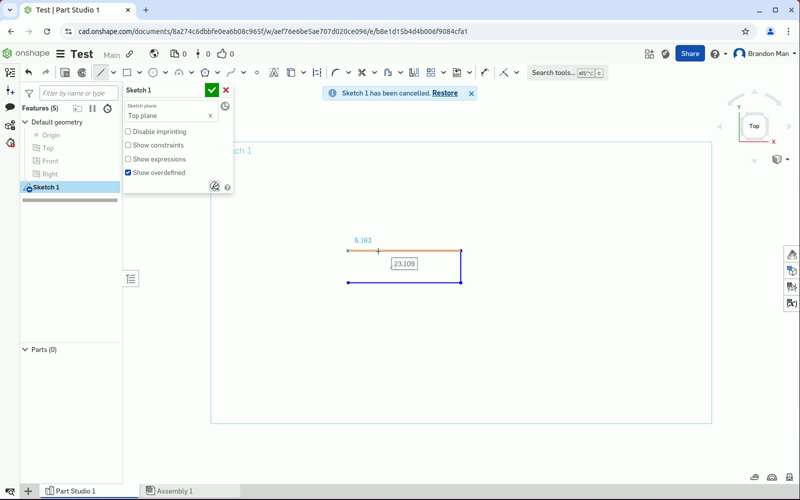
mouse_move(348, 282)
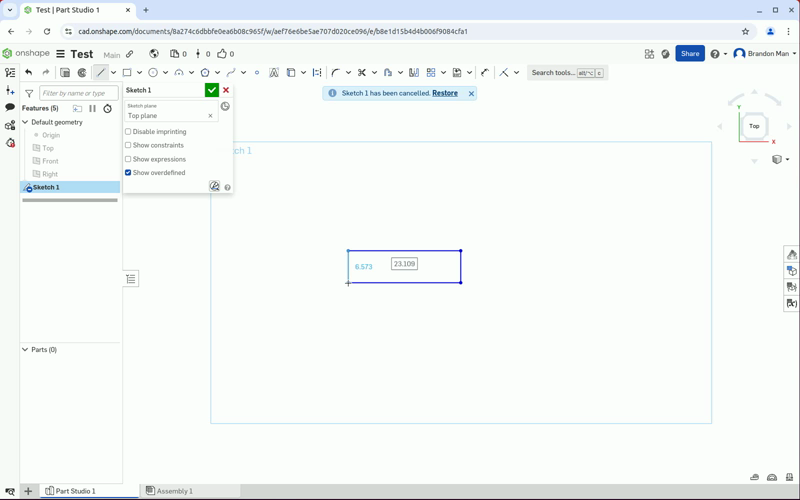
key_up(shift)
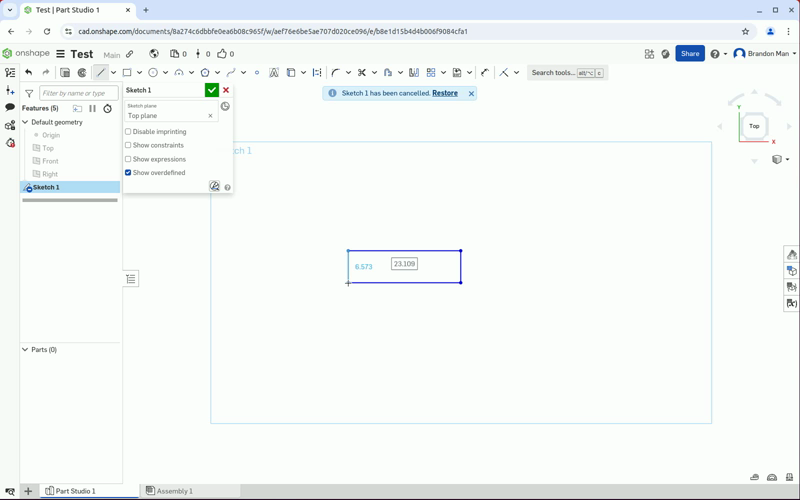
click(348, 282)
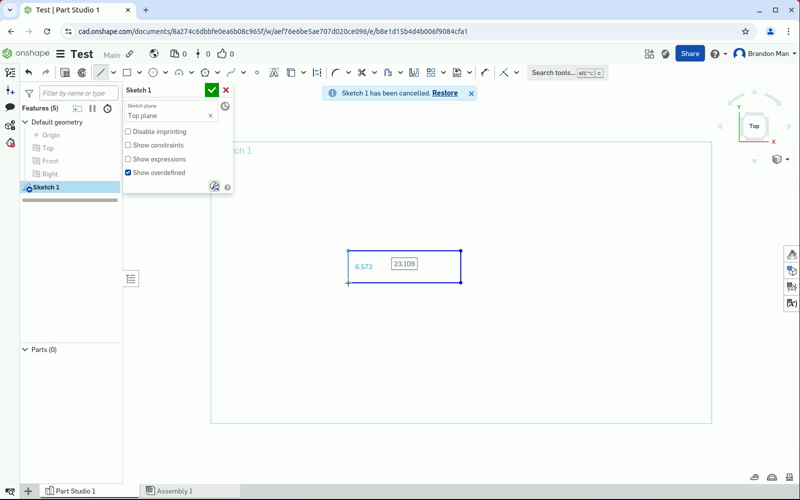
key(esc)
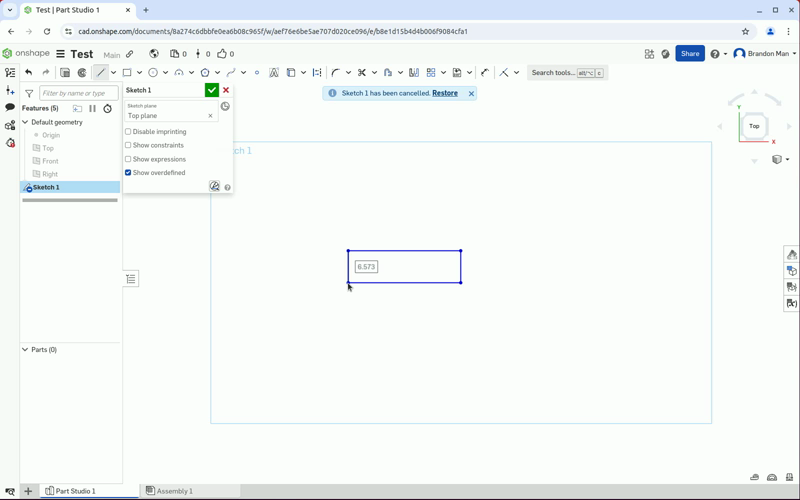
mouse_move(355, 261)
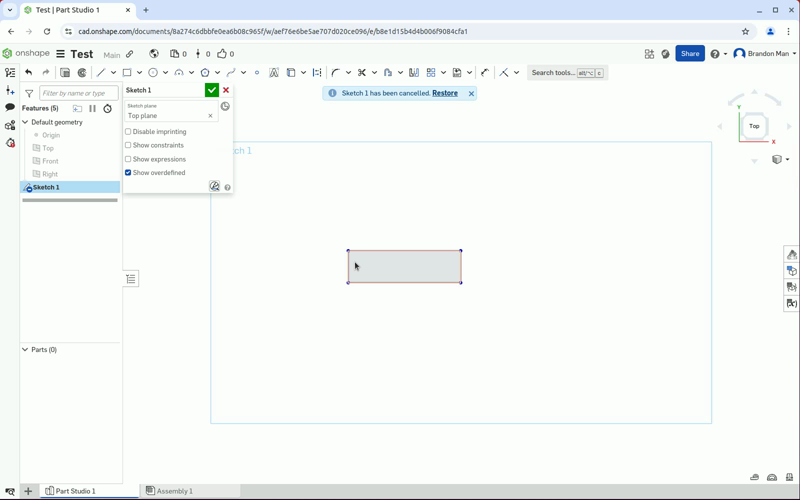
click(355, 261)
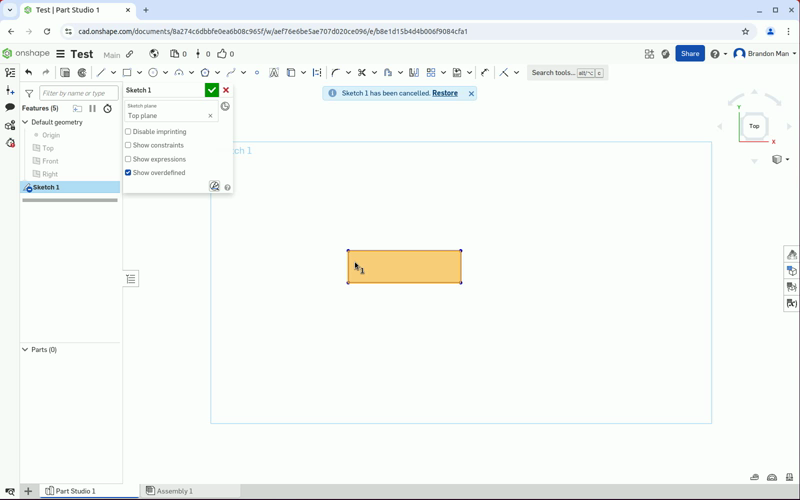
mouse_move(73, 352)
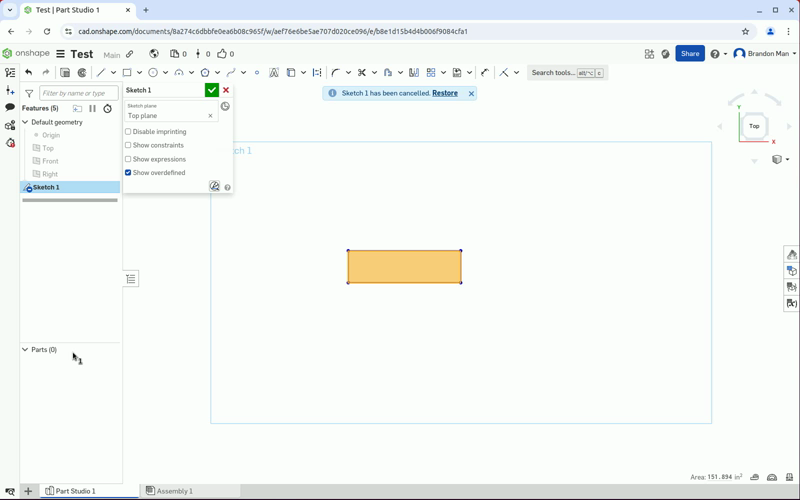
key(shift+y)
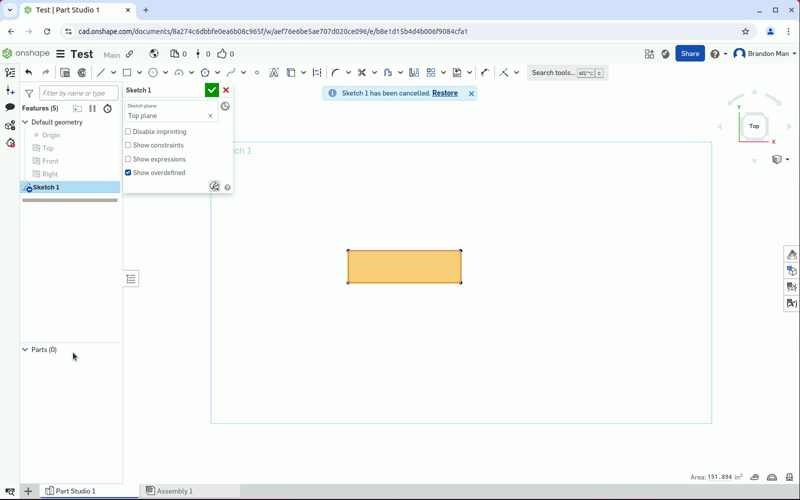
key(shift+e)
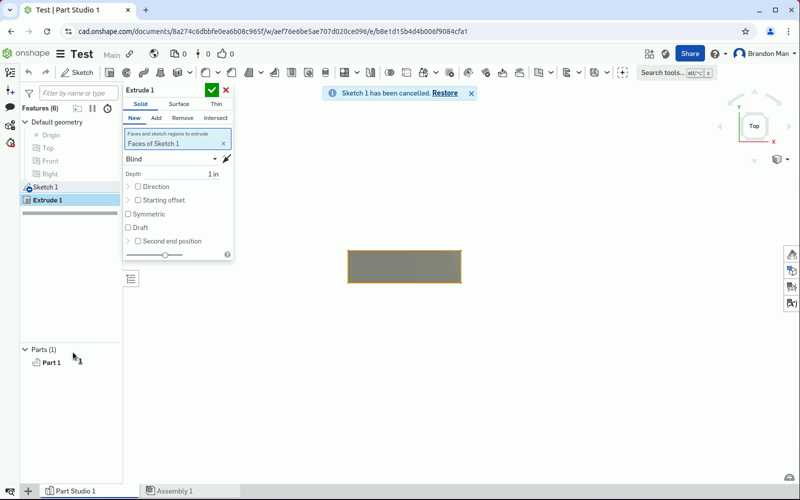
mouse_move(143, 106)
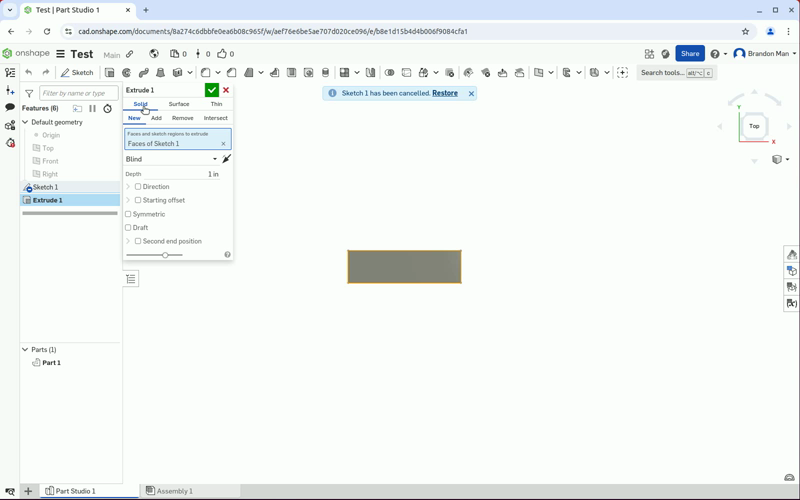
click(143, 106)
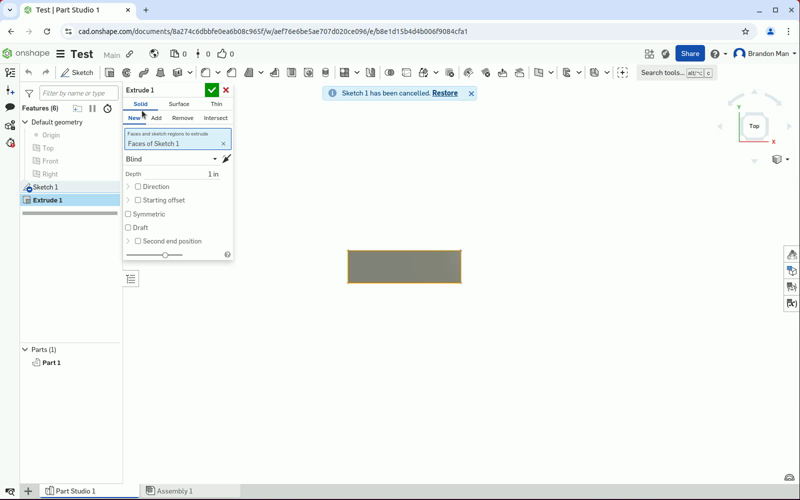
mouse_move(137, 120)
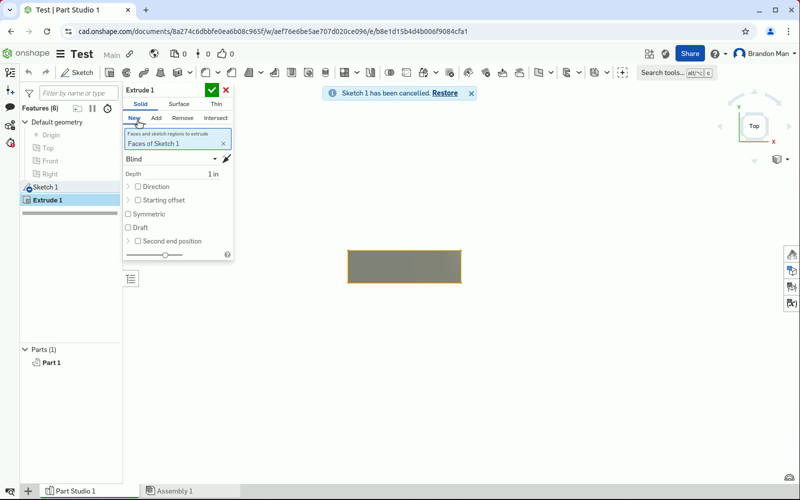
click(137, 120)
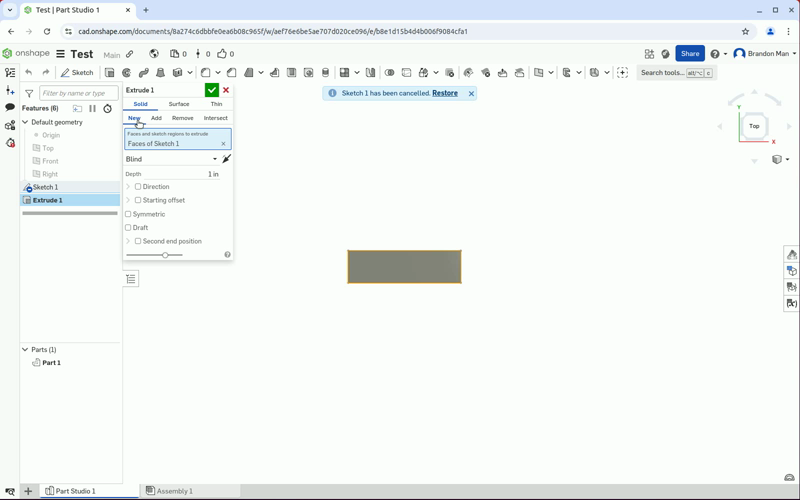
key(tab, 4)
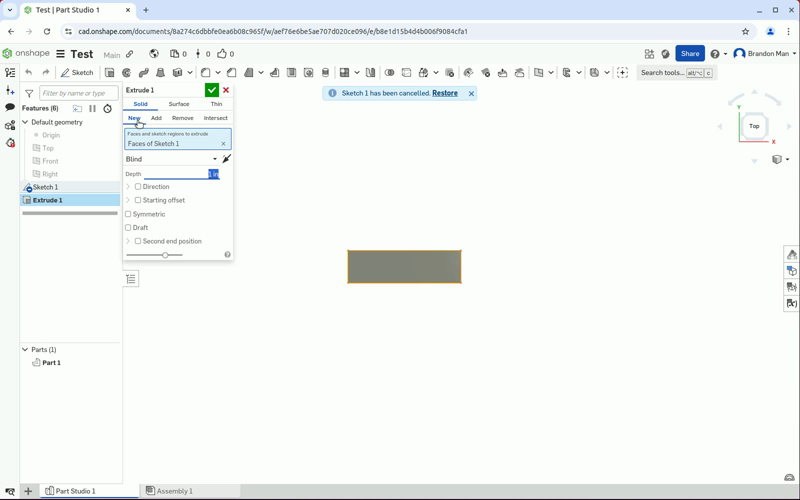
text(0.722)
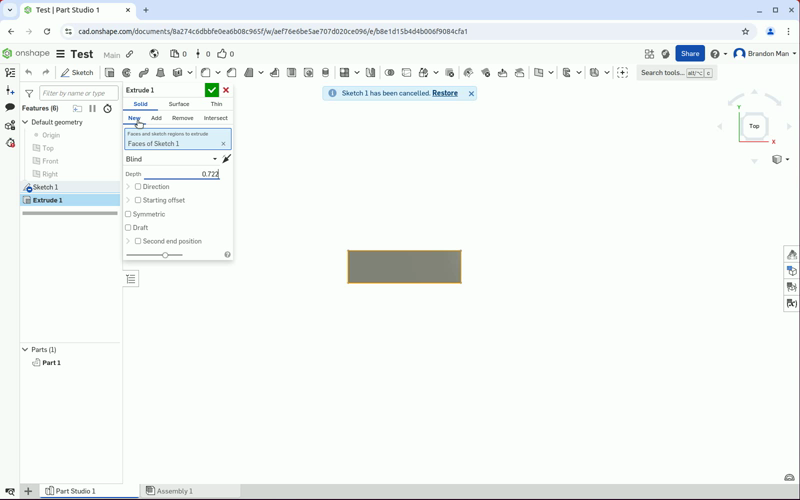
key(enter)
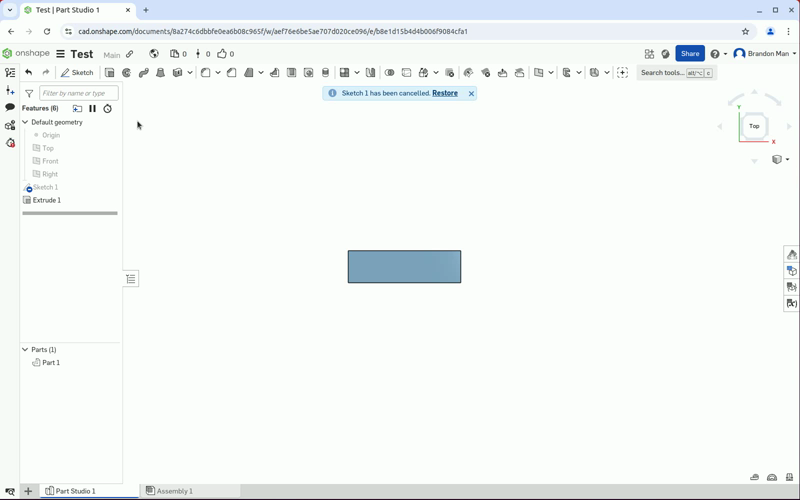
key(shift+h)
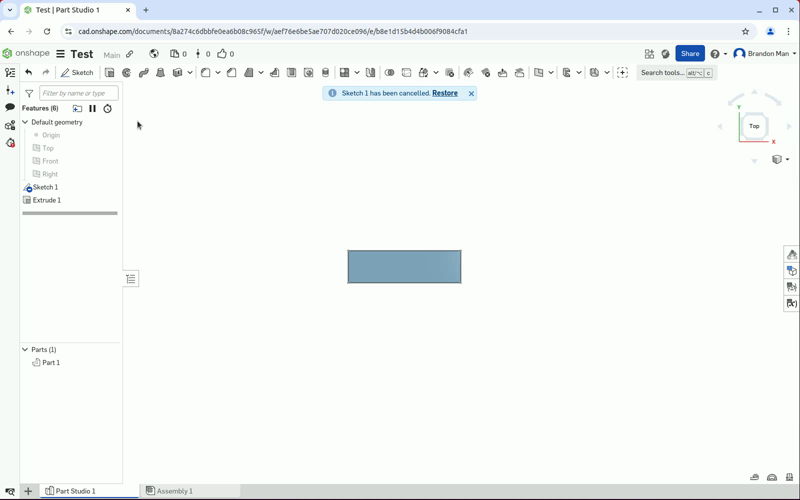
key(shift+h)
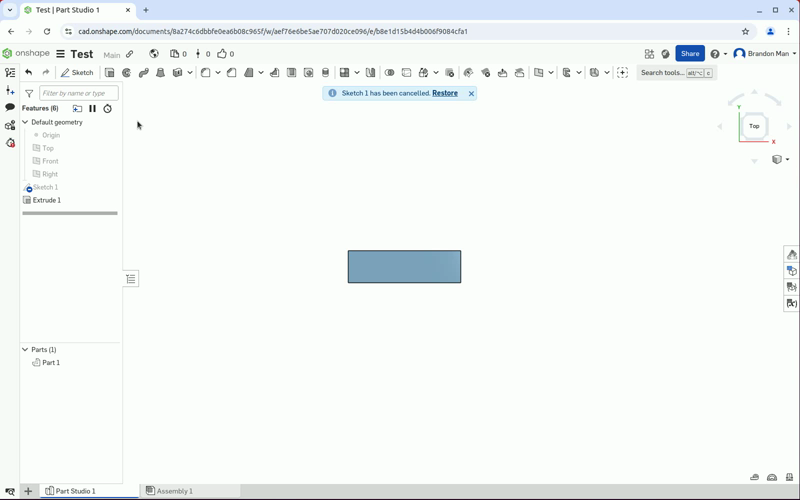
mouse_move(73, 189)
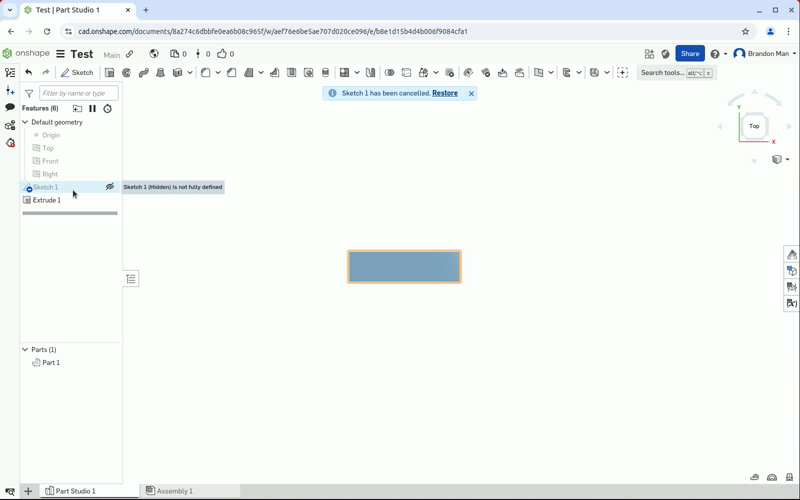
click(73, 189)
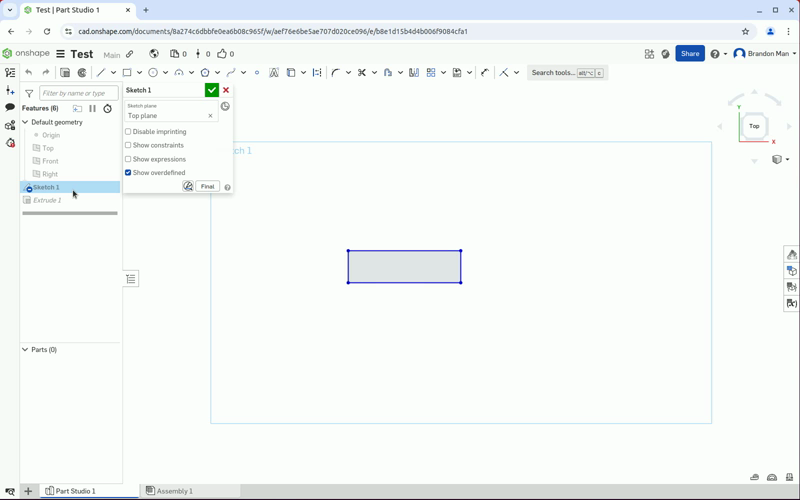
mouse_move(229, 92)
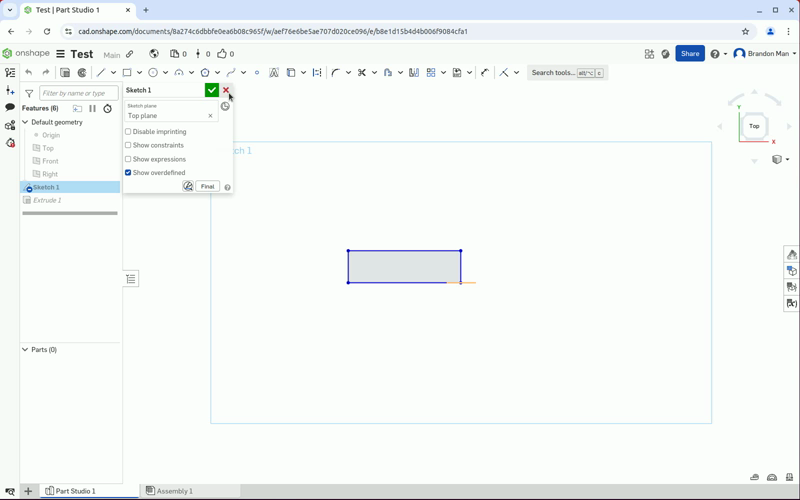
click(229, 92)
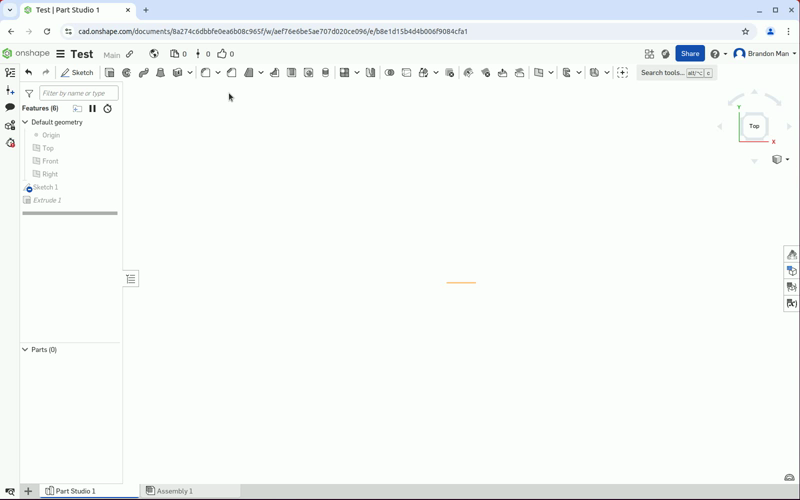
mouse_move(541, 75)
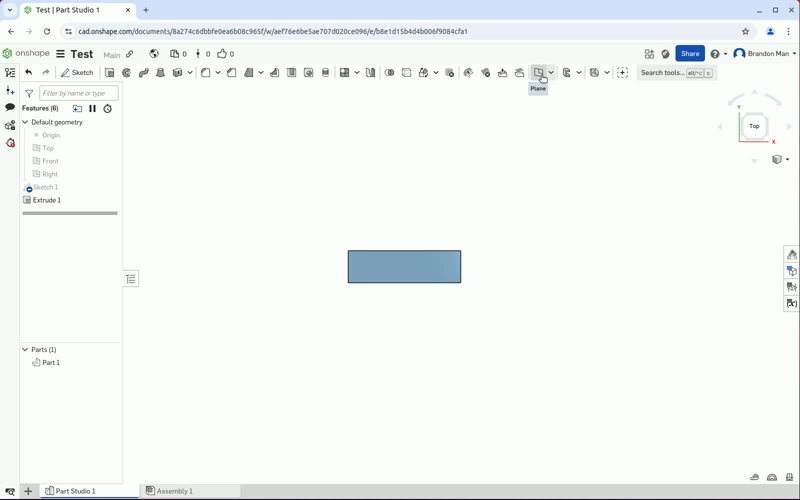
click(541, 75)
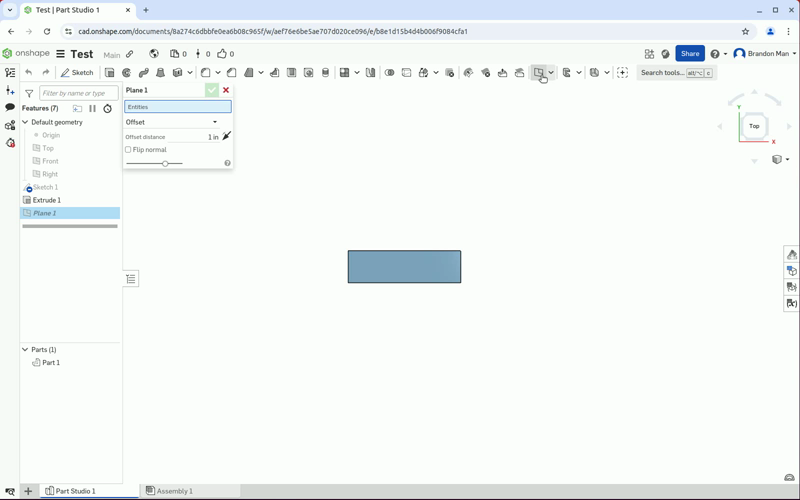
mouse_move(73, 150)
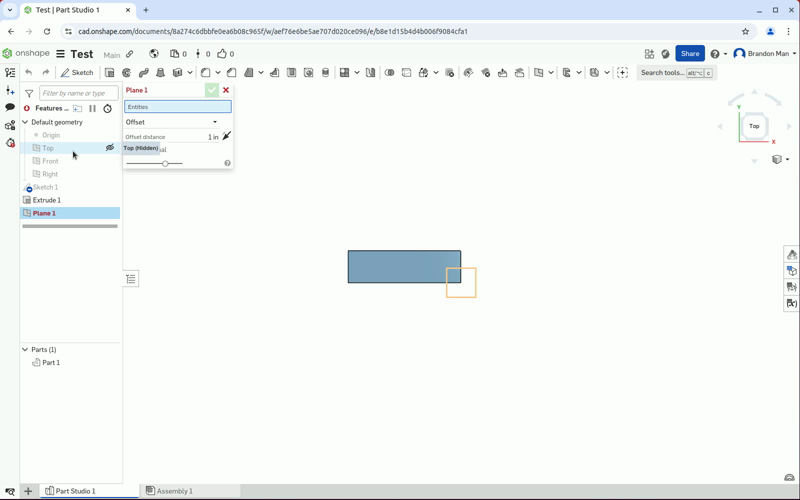
click(73, 150)
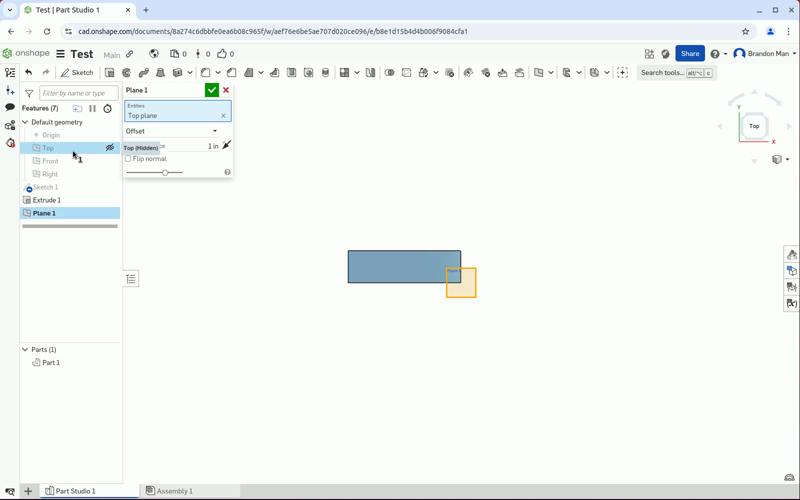
key(tab, 2)
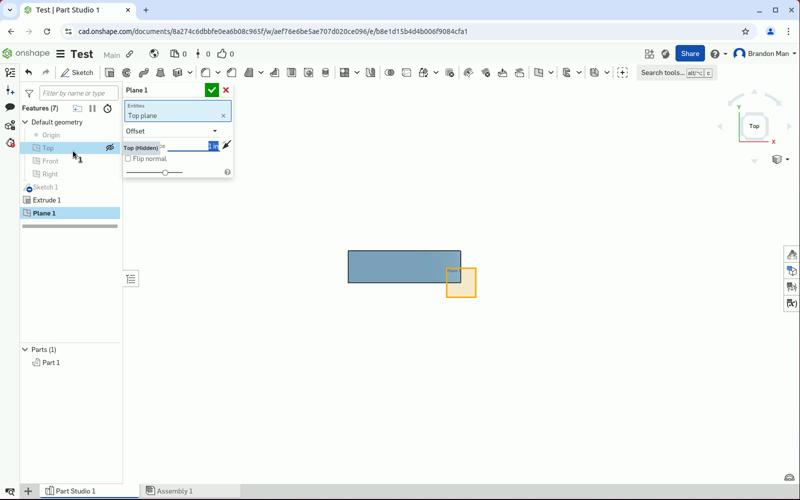
text(0.709)
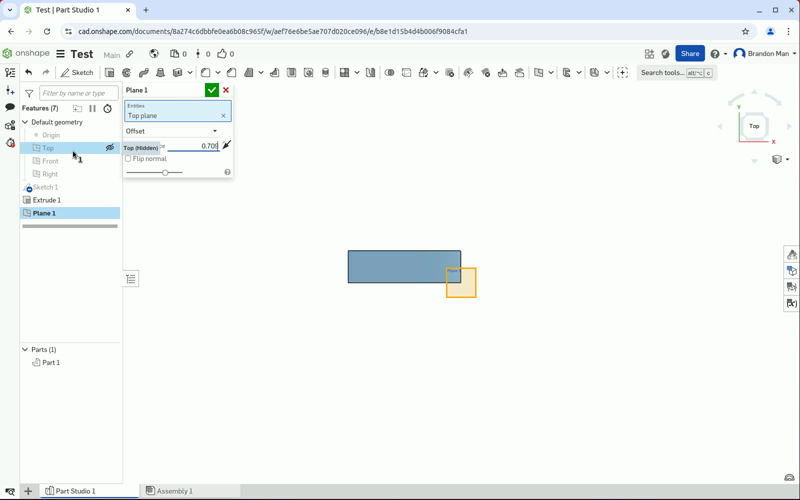
key(enter, 2)
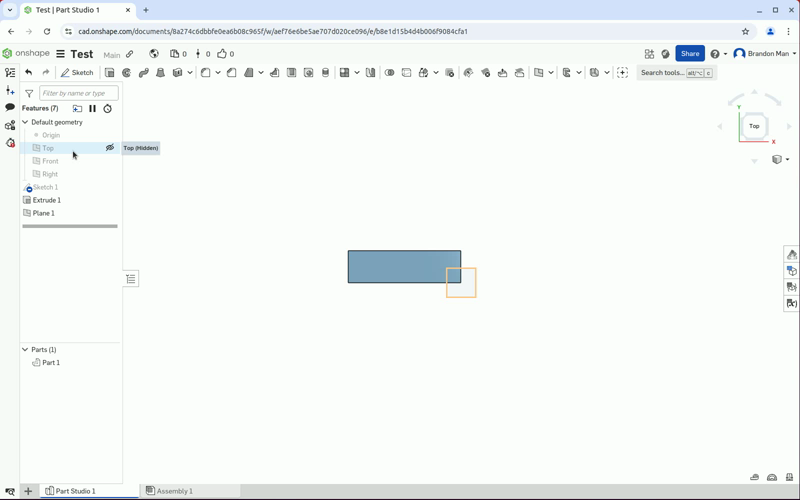
key(shift+s)
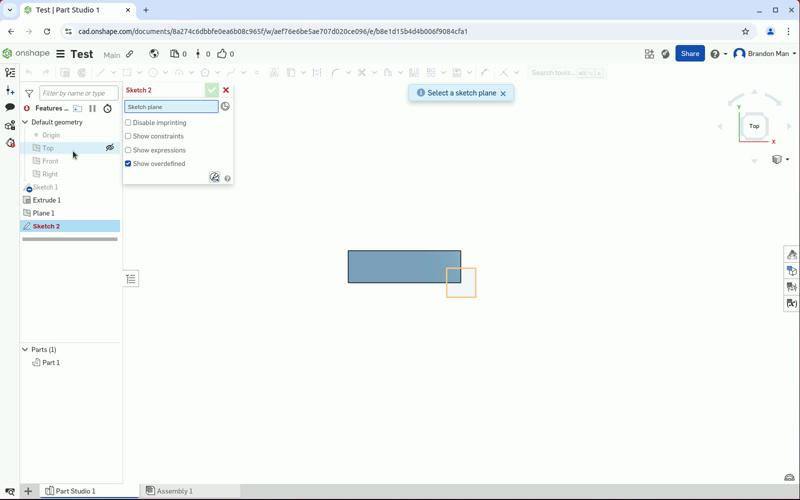
mouse_move(73, 215)
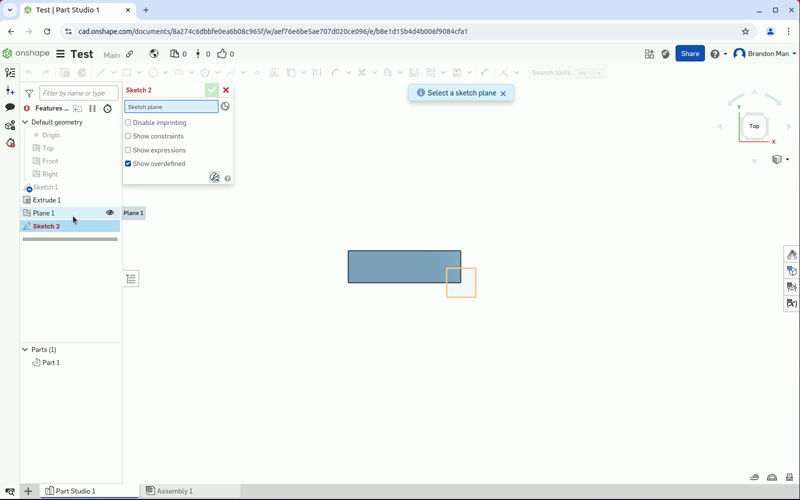
click(73, 215)
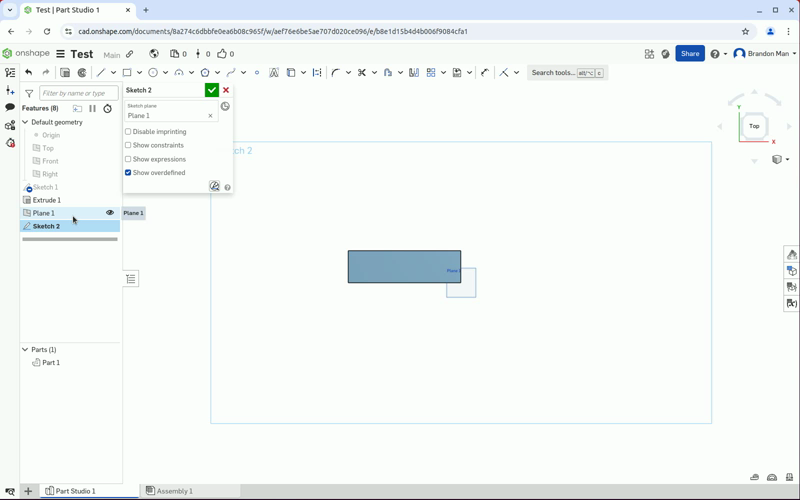
mouse_move(73, 352)
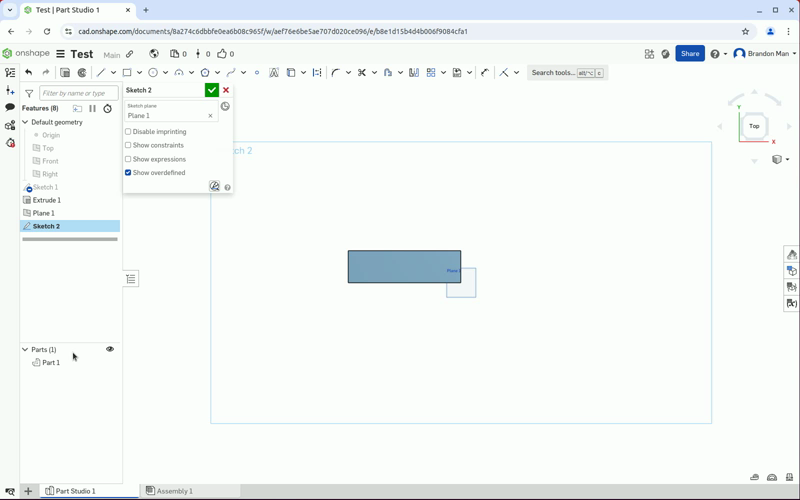
key(y)
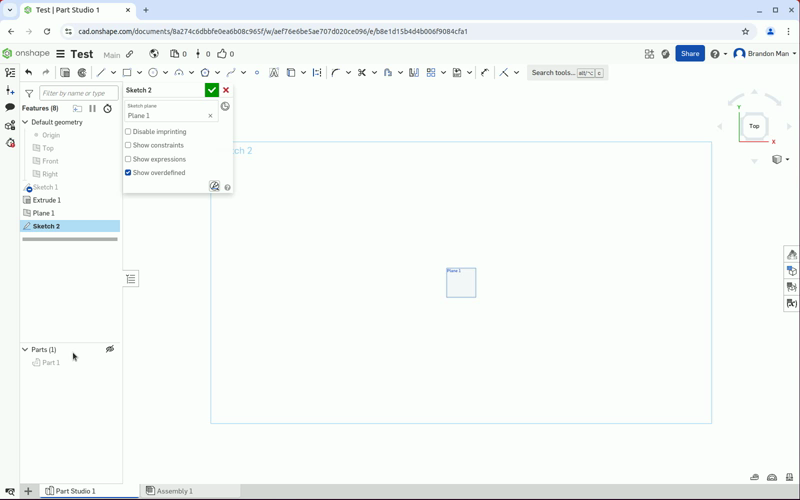
key(l)
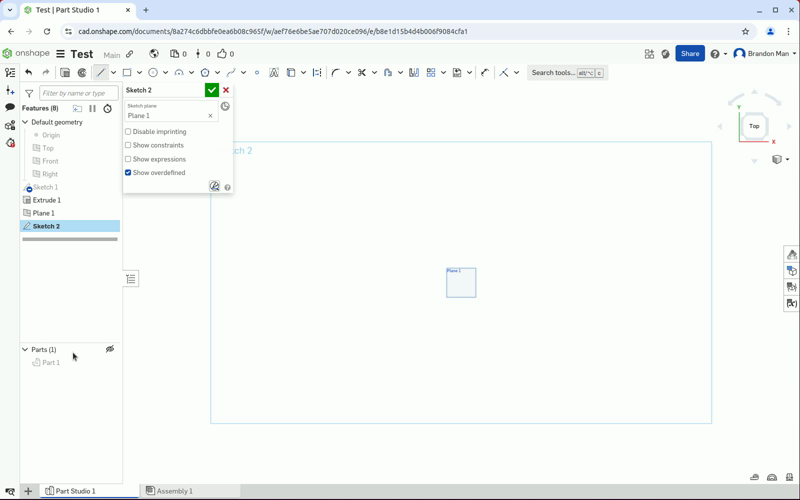
key_down(shift)
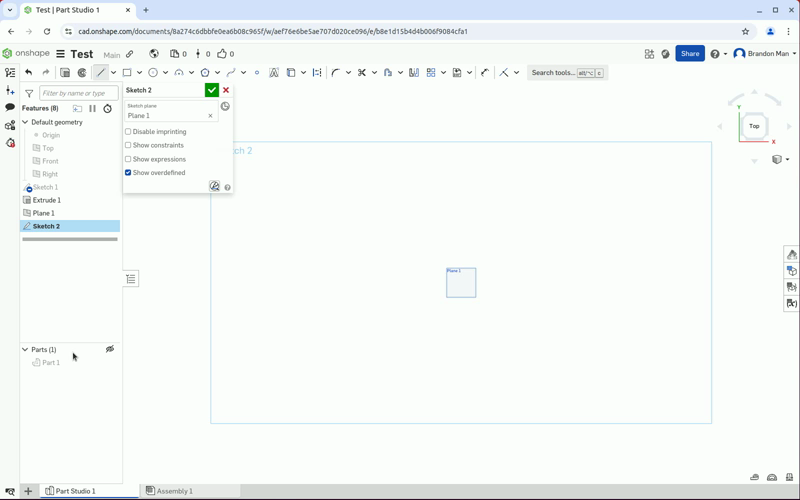
mouse_move(350, 265)
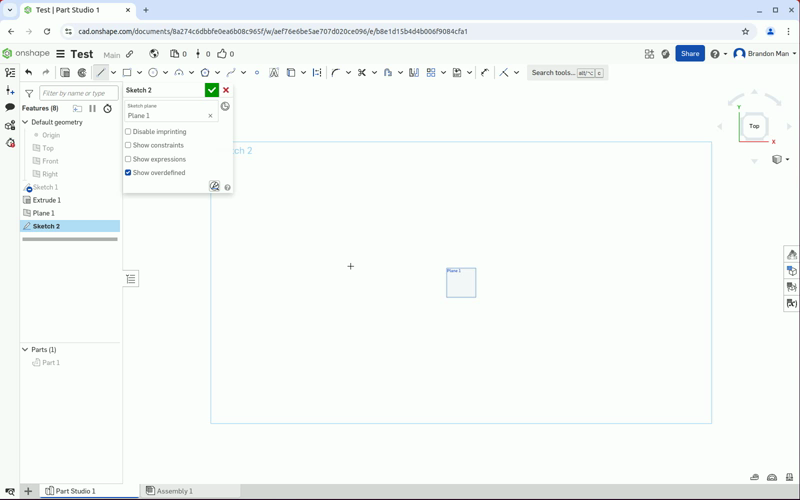
click(350, 265)
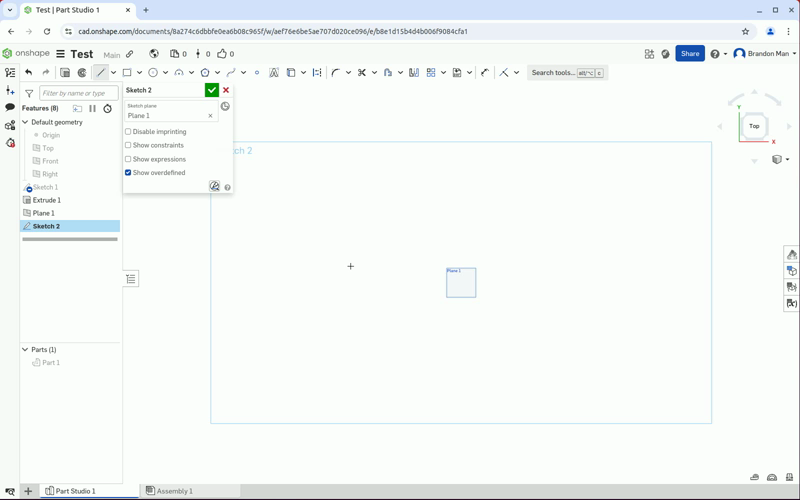
key_up(shift)
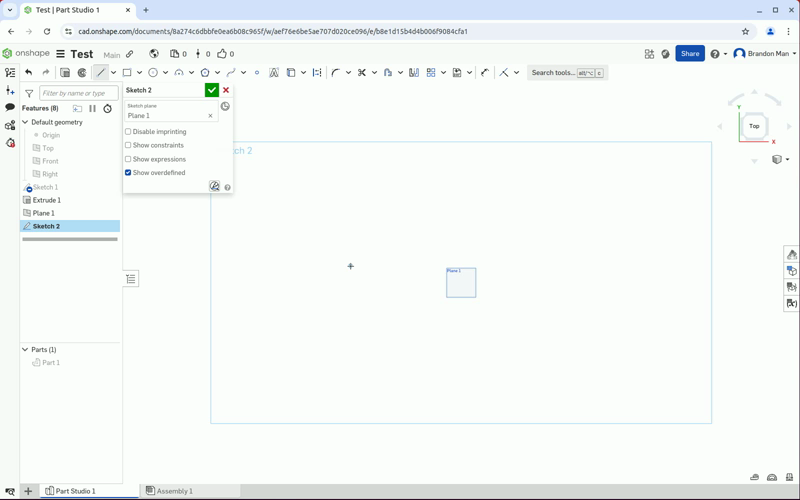
key_down(shift)
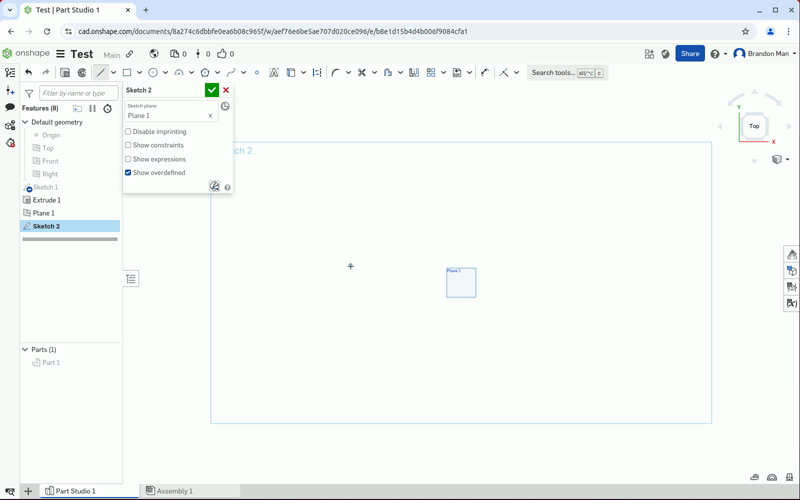
mouse_move(457, 265)
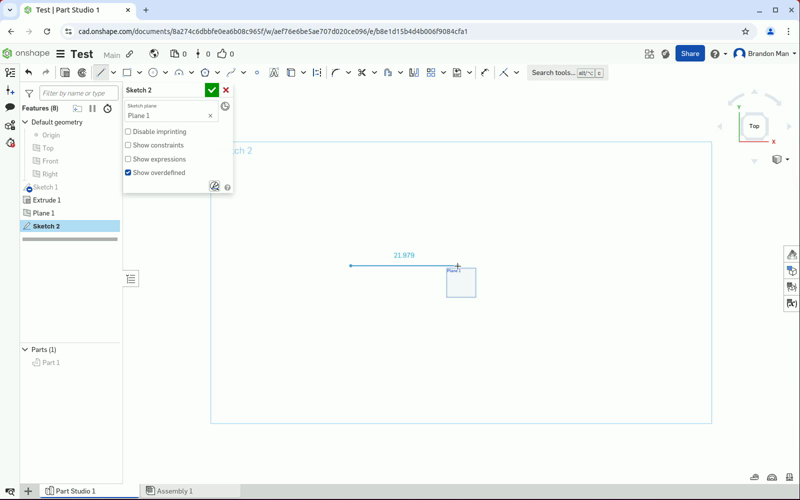
click(457, 265)
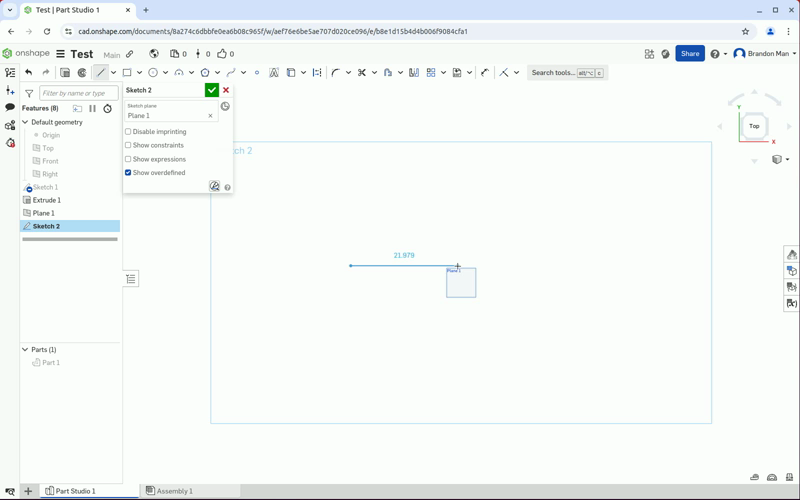
key_up(shift)
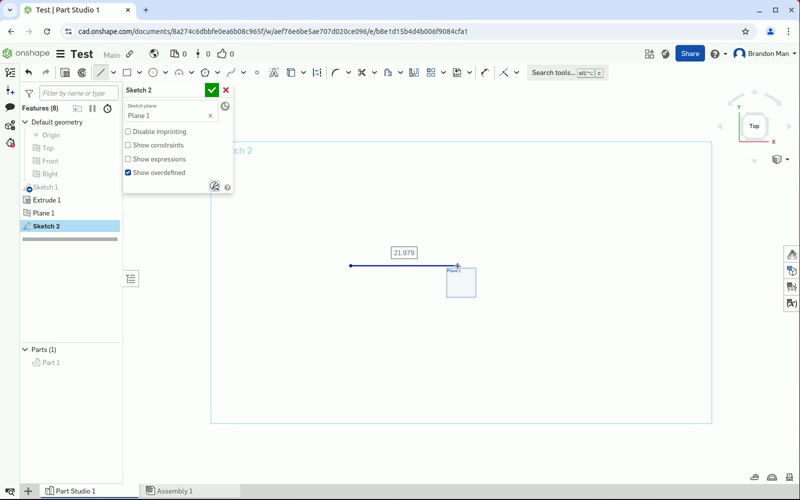
key_down(shift)
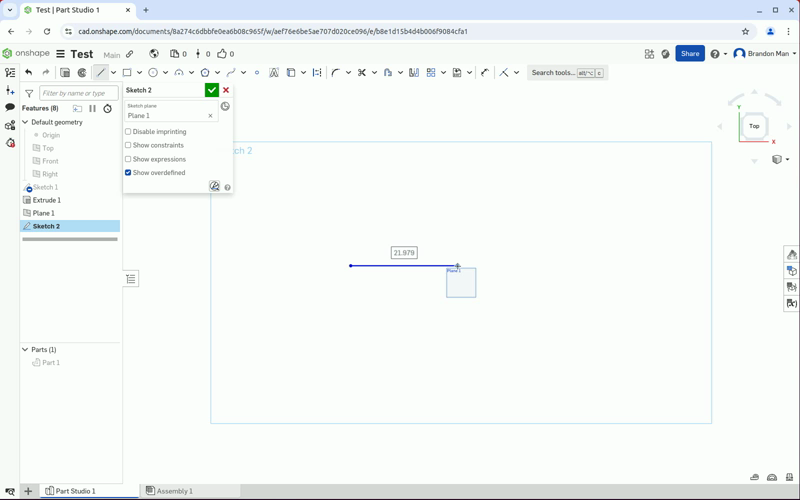
mouse_move(487, 265)
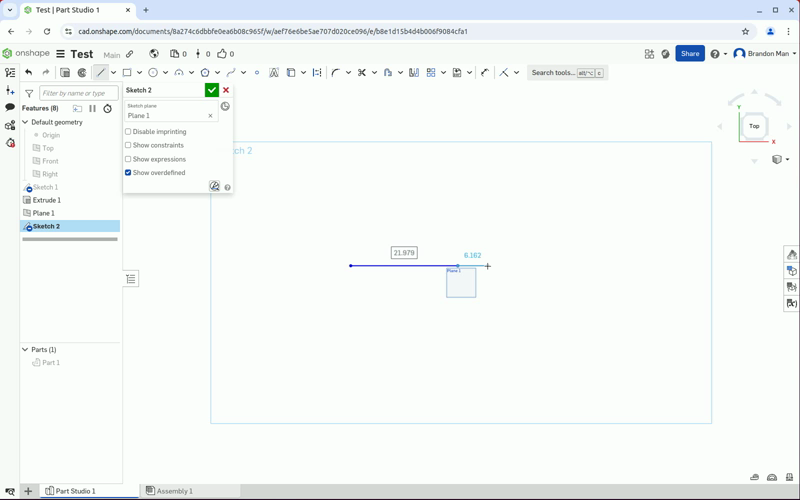
mouse_move(457, 261)
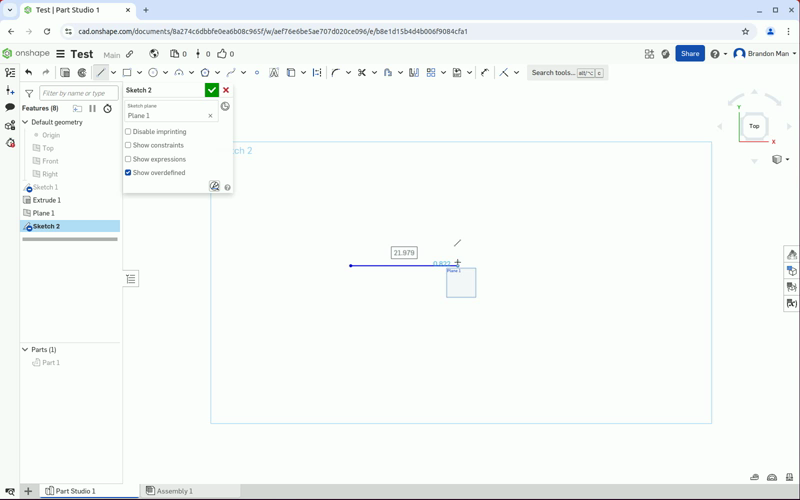
scroll(6)
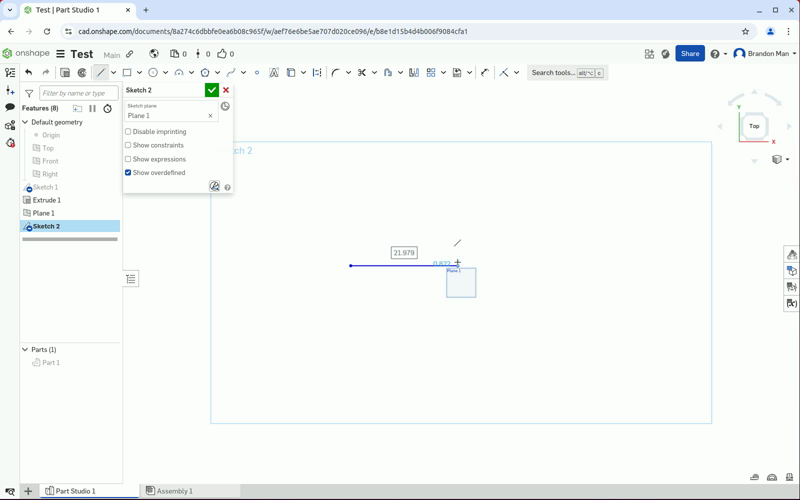
scroll(6)
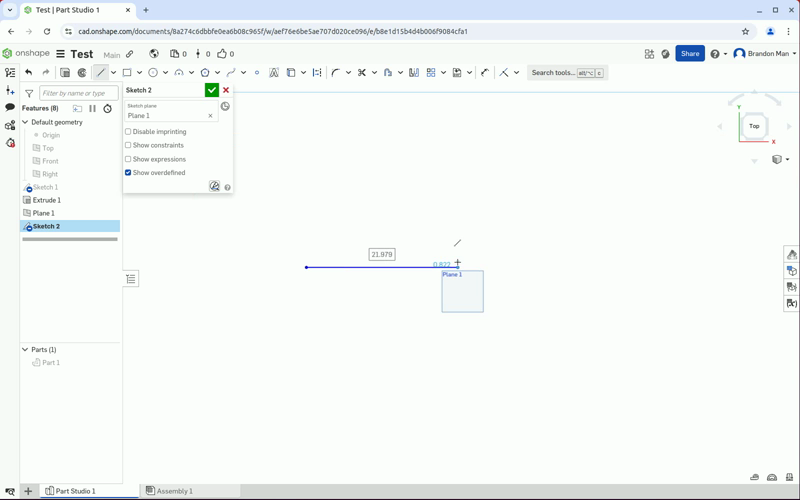
scroll(6)
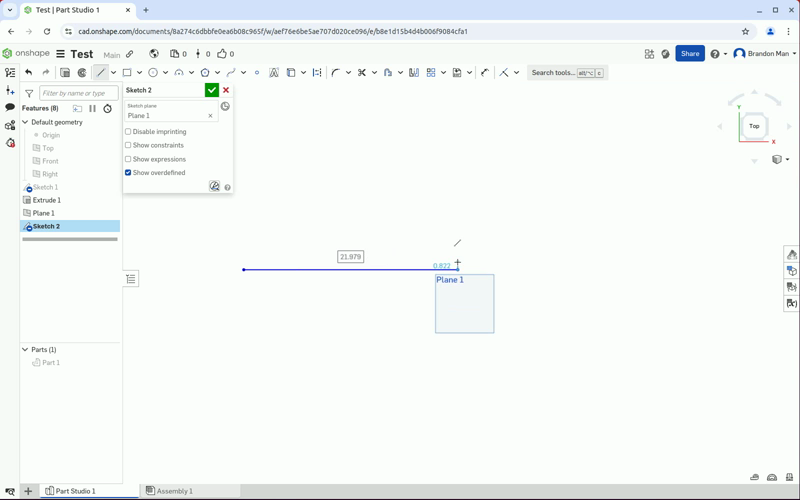
scroll(6)
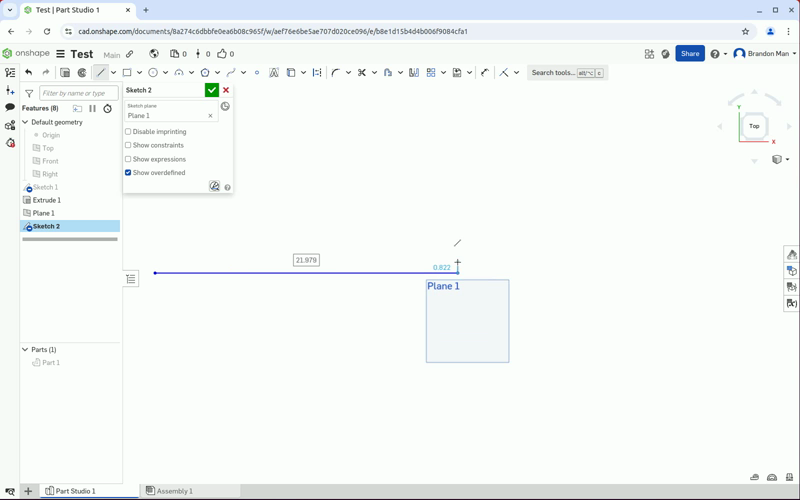
scroll(6)
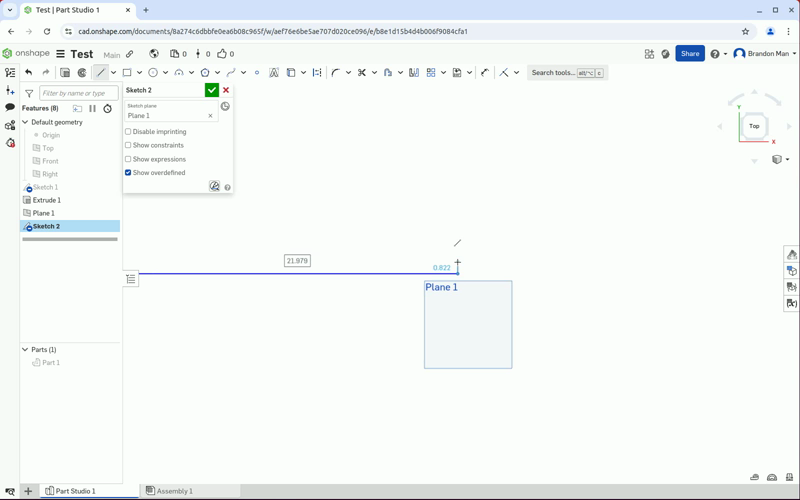
scroll(6)
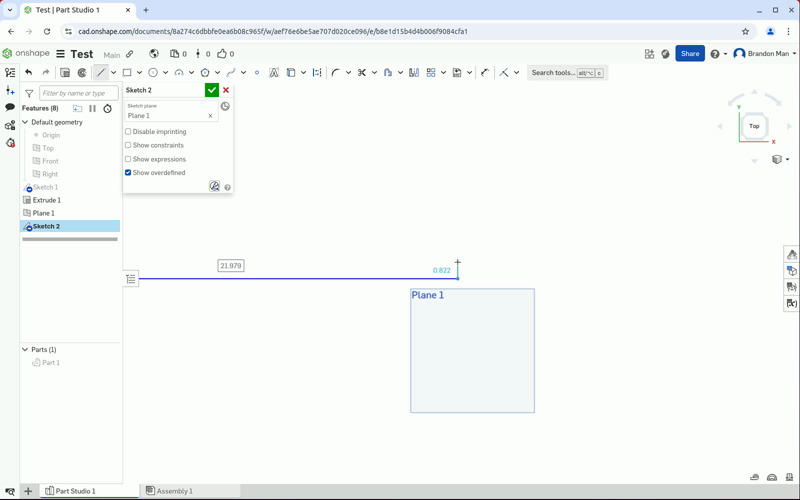
scroll(6)
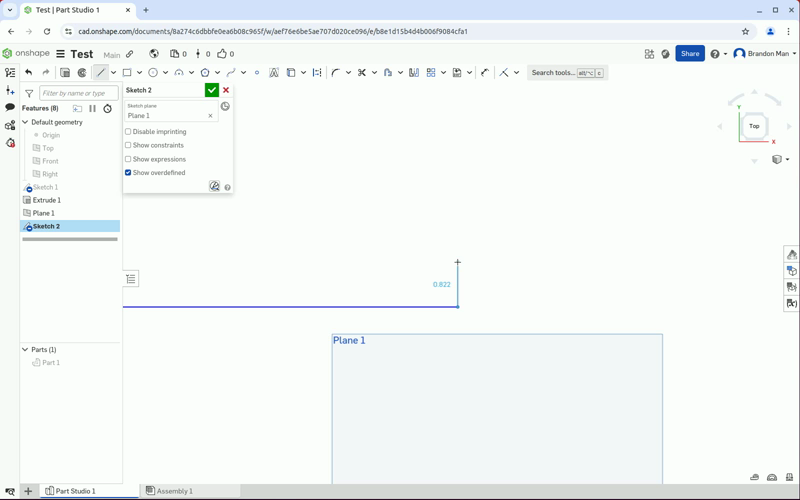
click(457, 261)
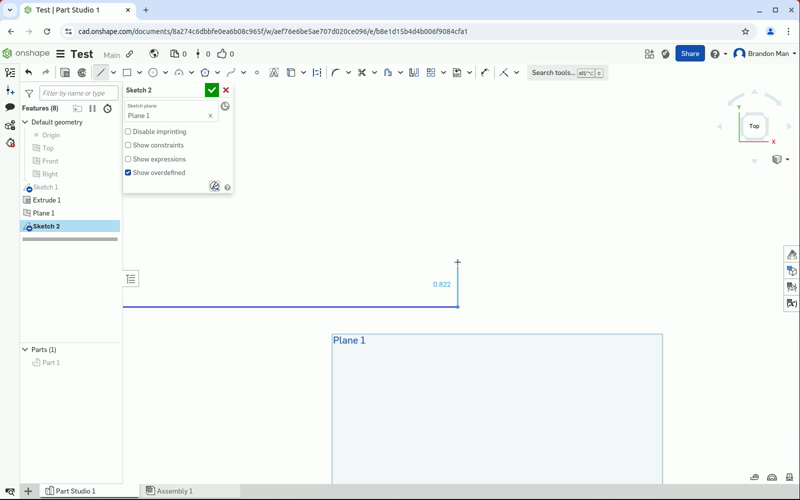
scroll(-6)
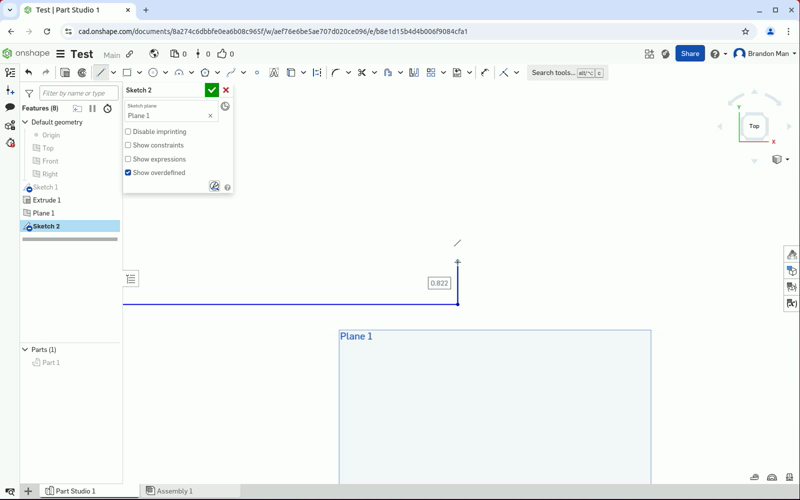
scroll(-6)
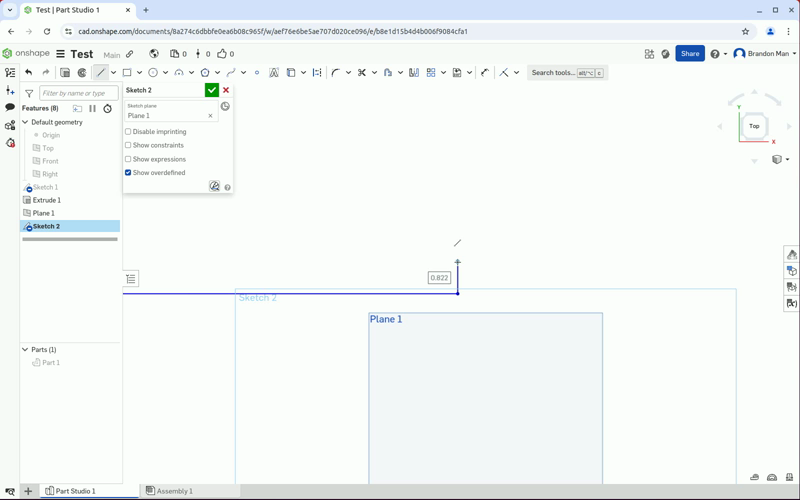
scroll(-6)
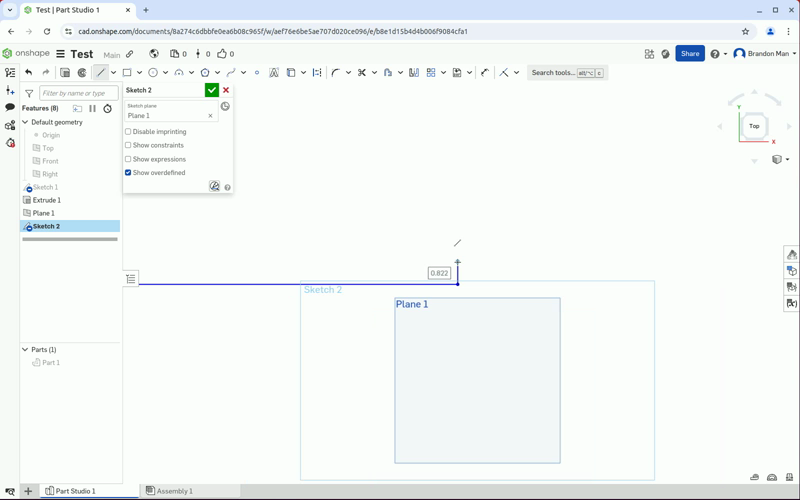
scroll(-6)
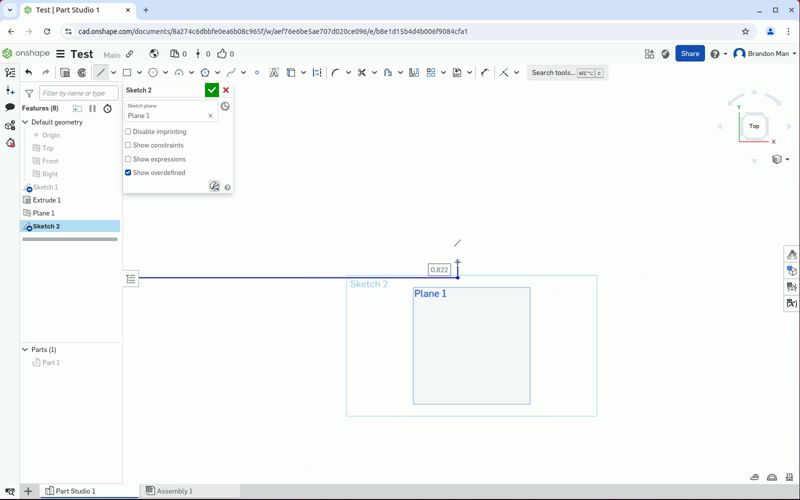
scroll(-6)
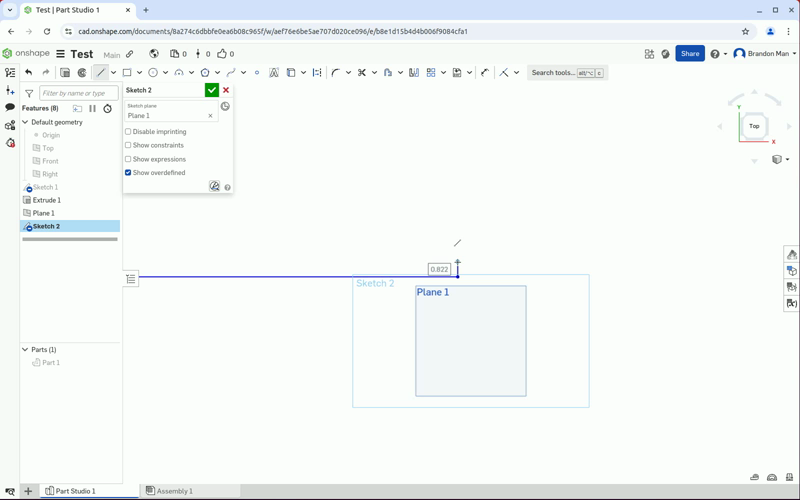
scroll(-6)
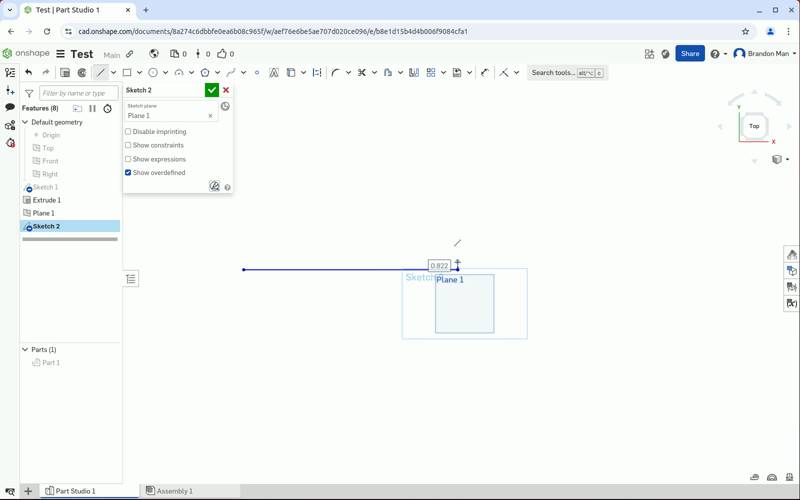
scroll(-6)
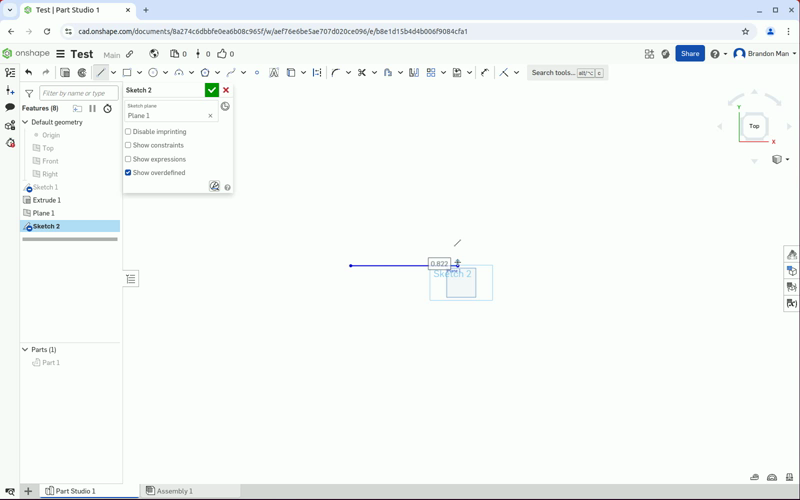
key_up(shift)
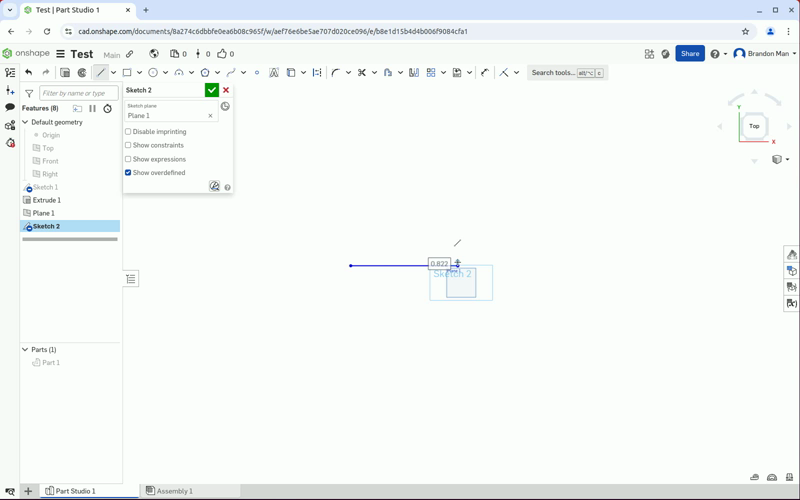
key_down(shift)
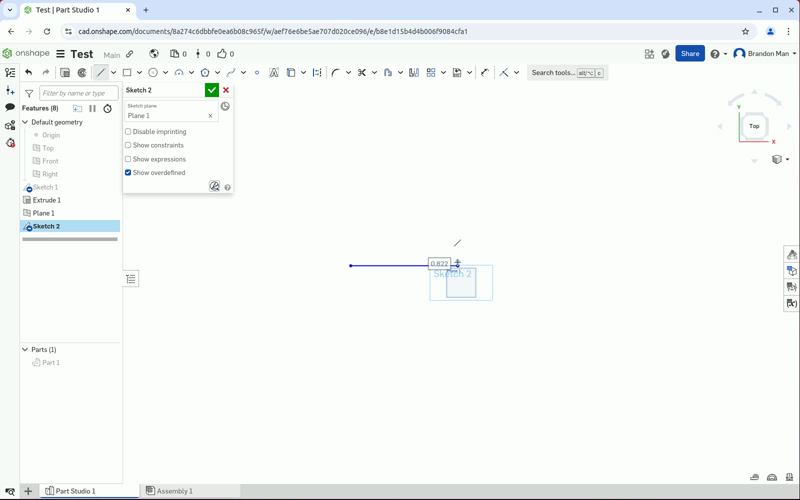
mouse_move(350, 261)
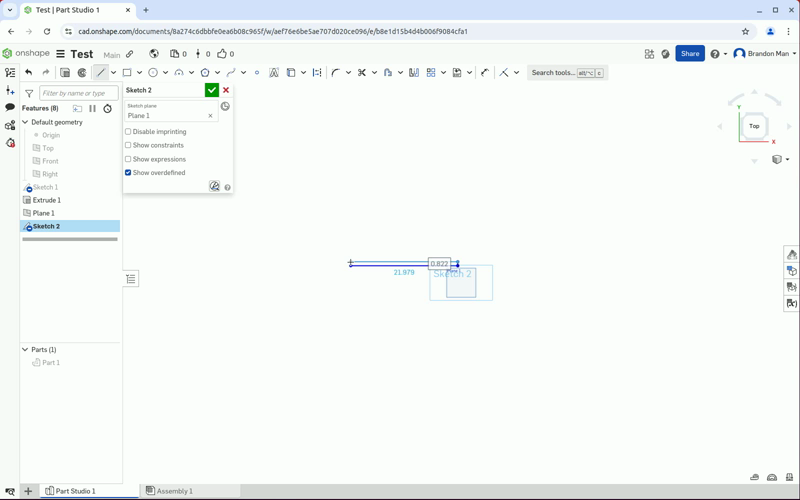
scroll(6)
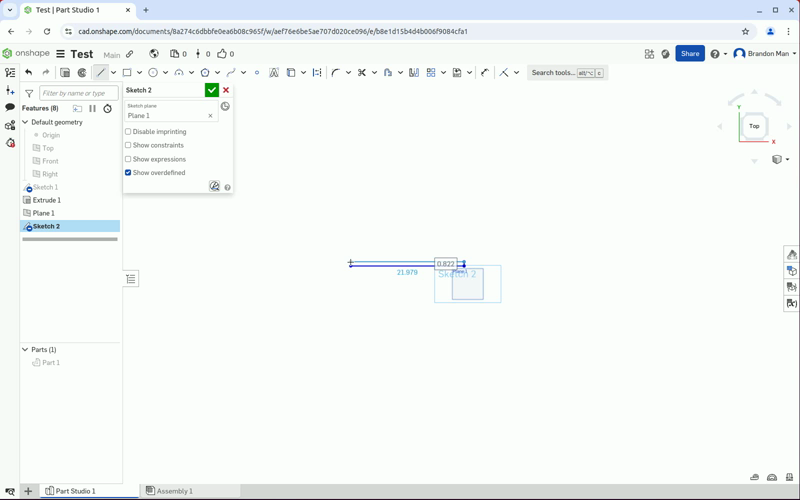
scroll(6)
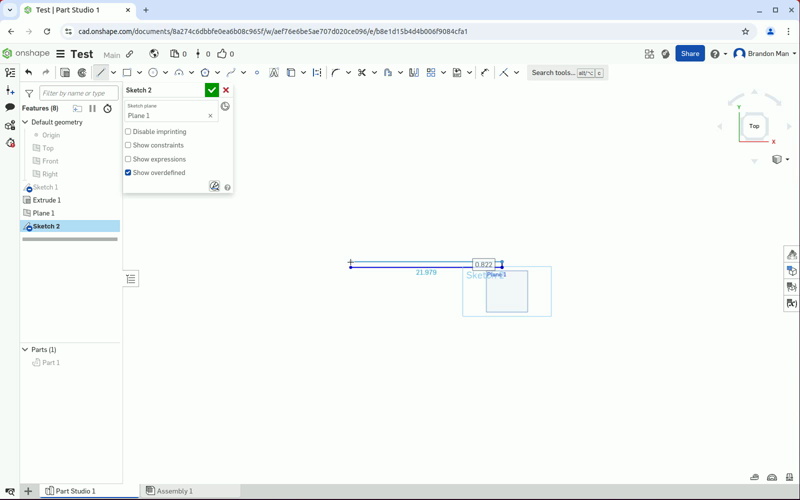
scroll(6)
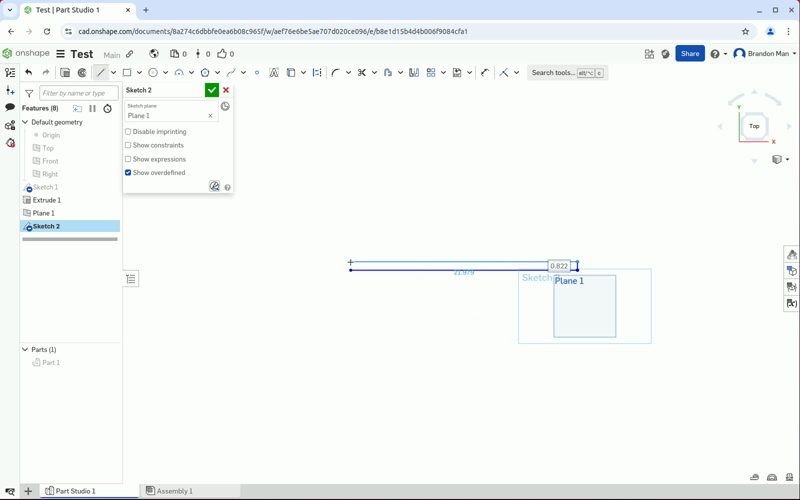
scroll(6)
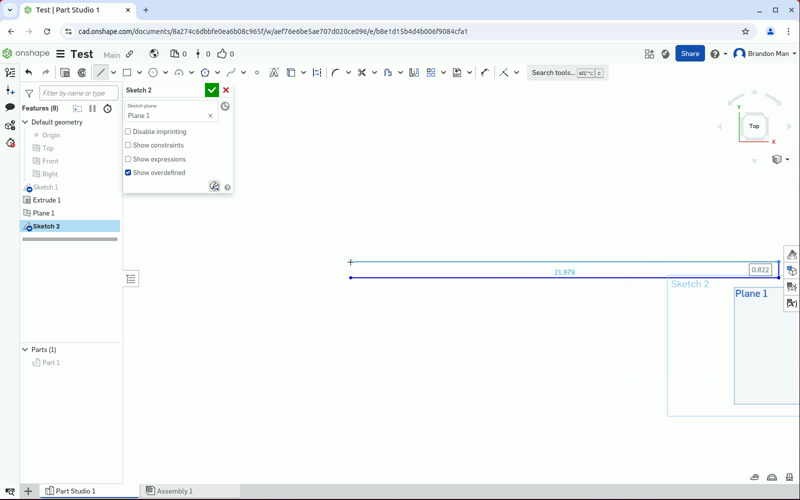
scroll(6)
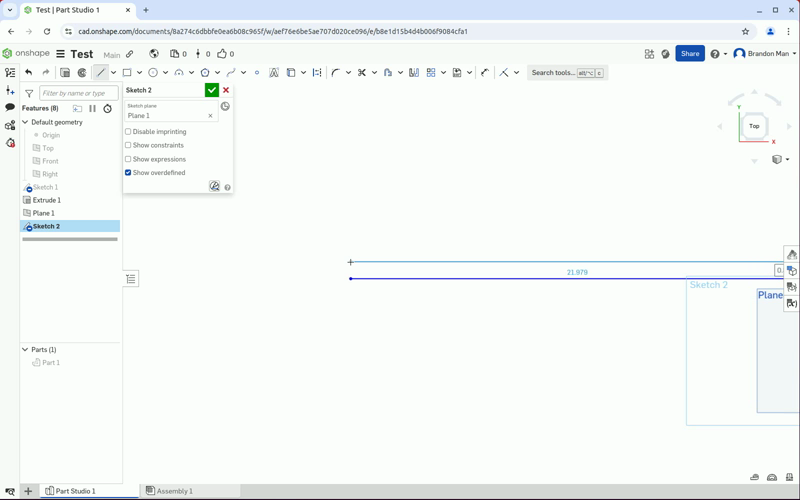
scroll(6)
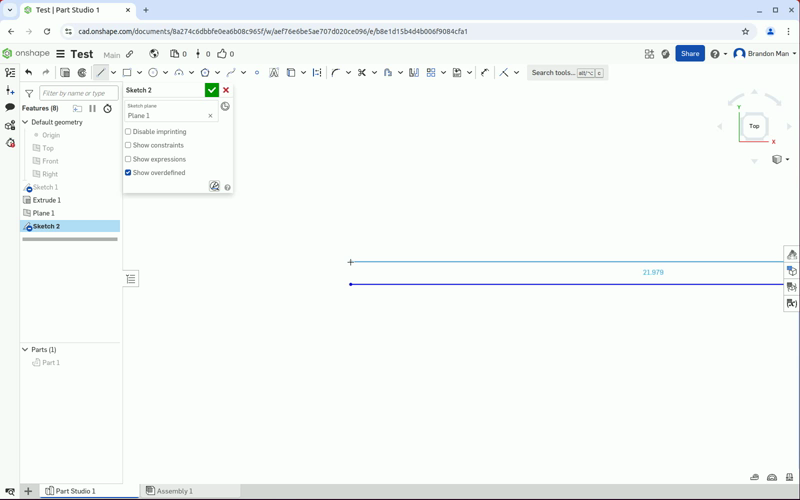
scroll(6)
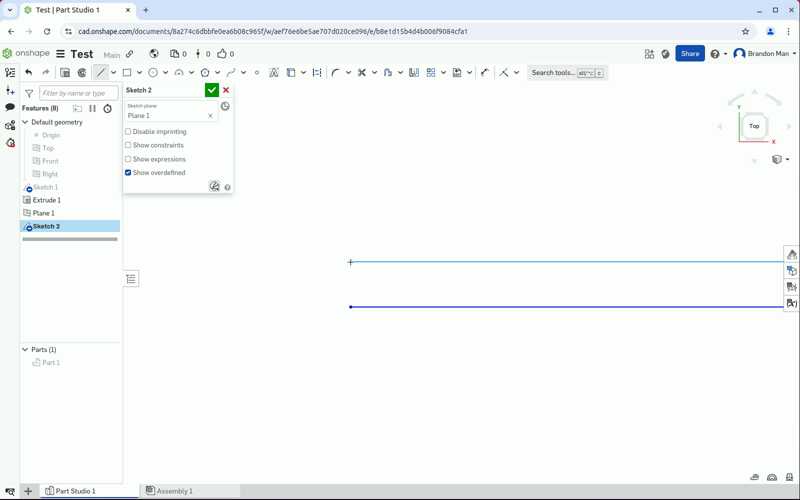
click(350, 261)
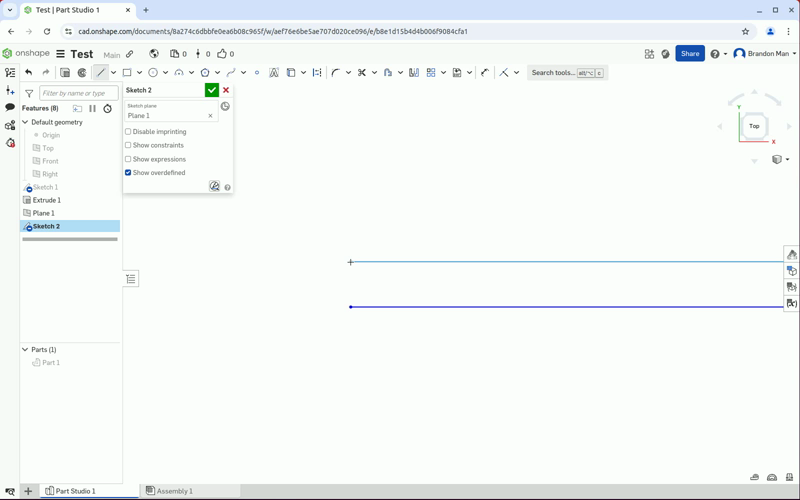
scroll(-6)
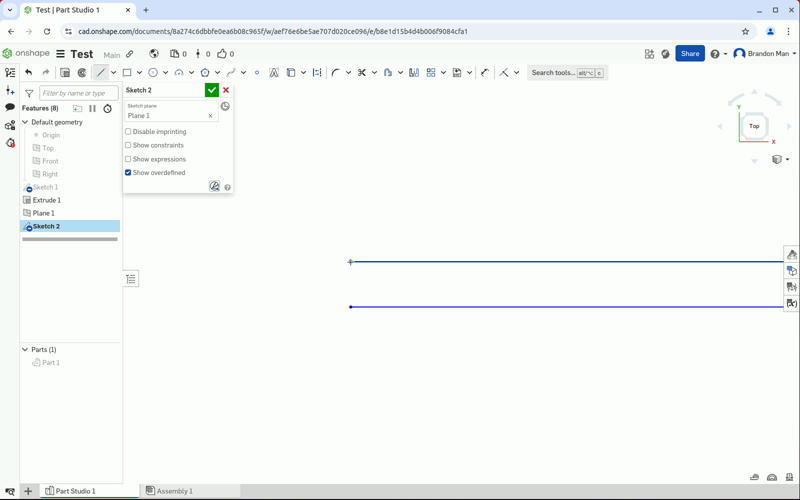
scroll(-6)
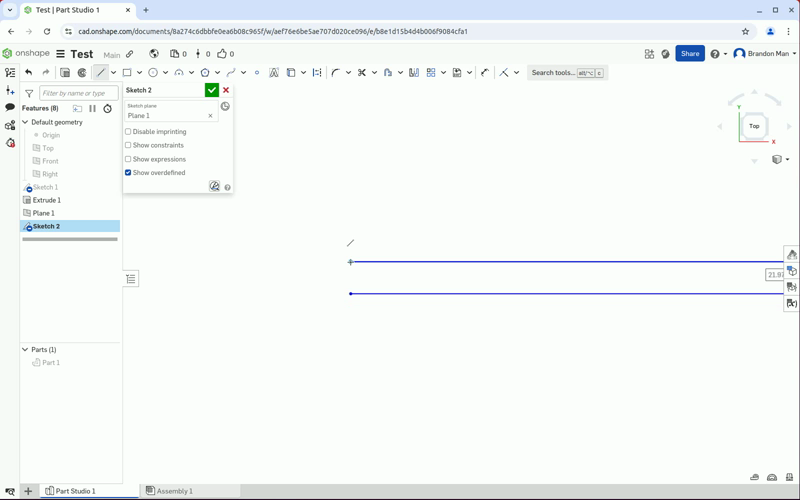
scroll(-6)
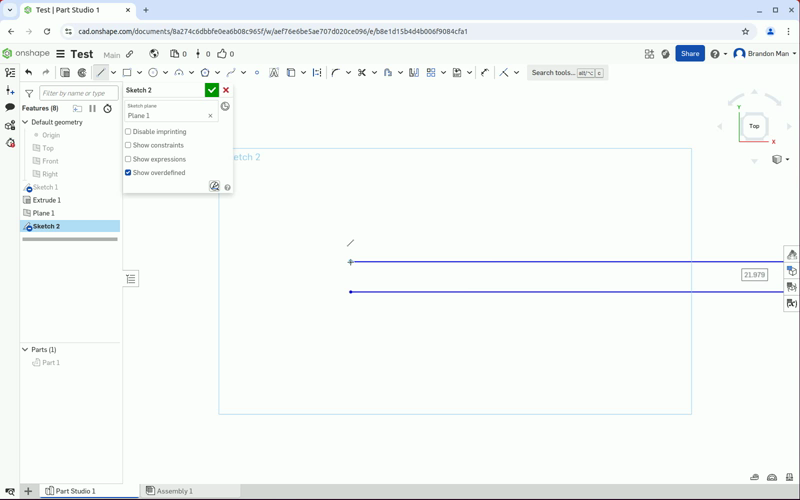
scroll(-6)
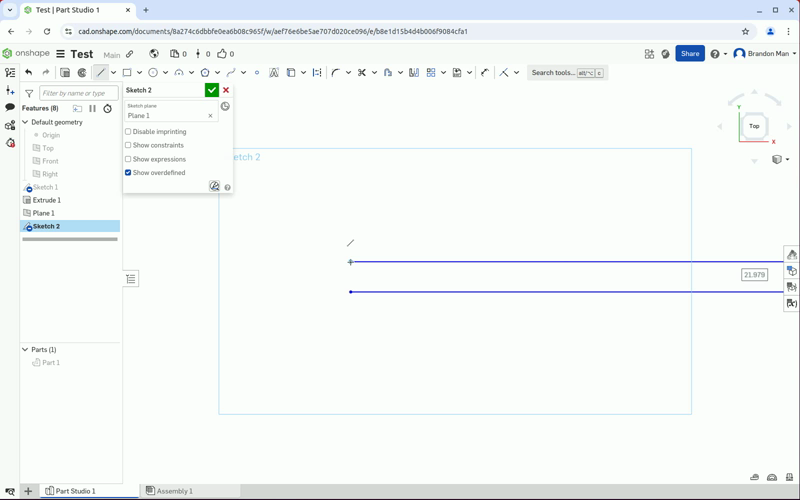
scroll(-6)
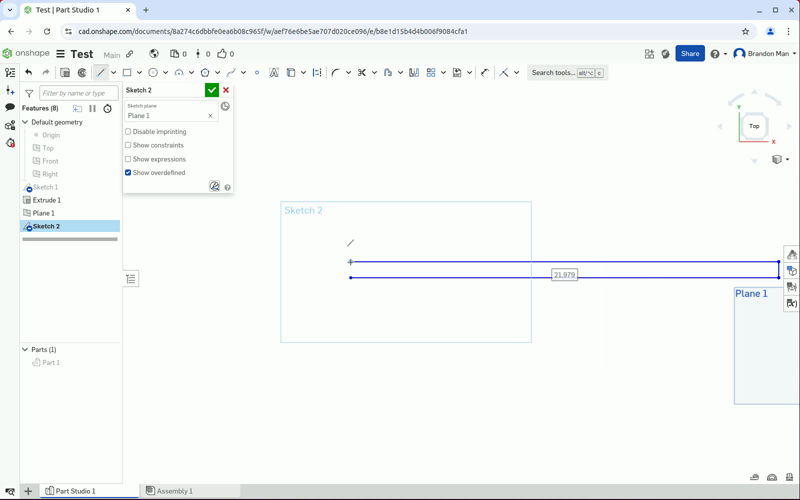
scroll(-6)
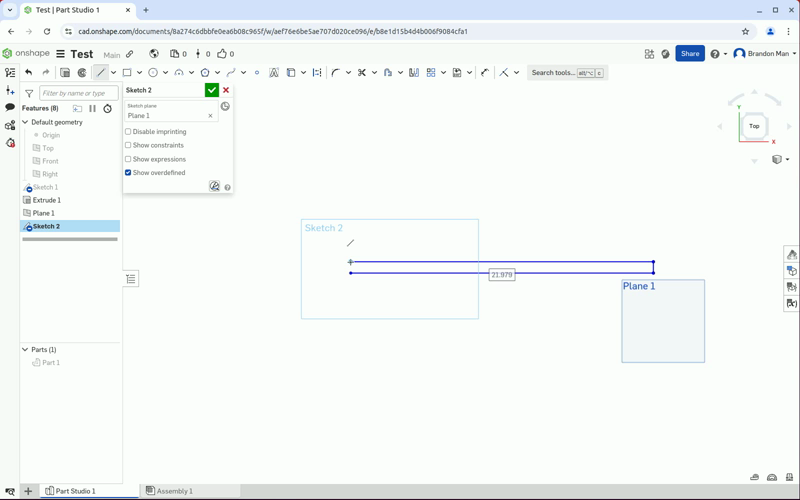
scroll(-6)
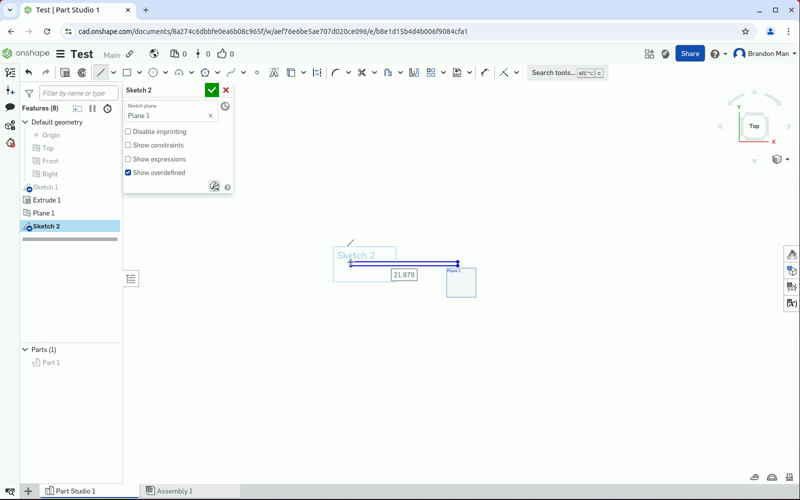
key_up(shift)
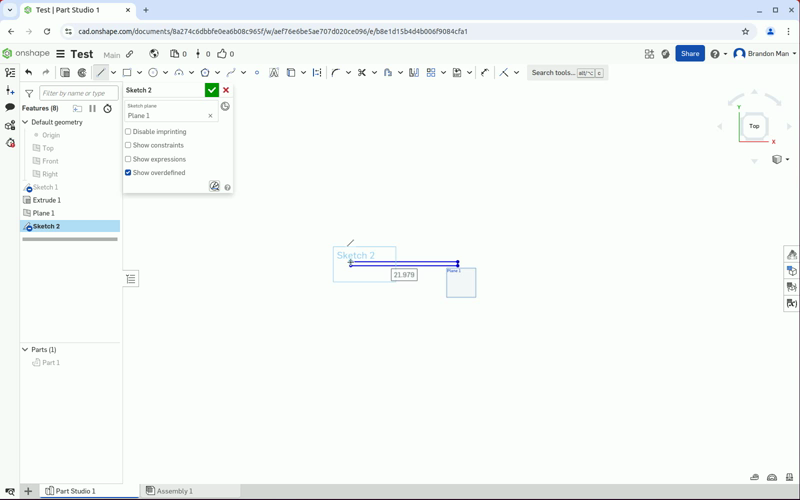
mouse_move(380, 261)
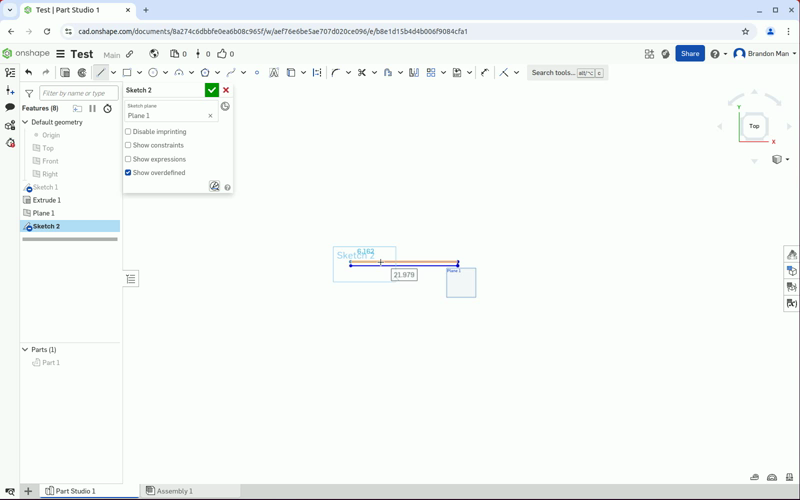
key_down(shift)
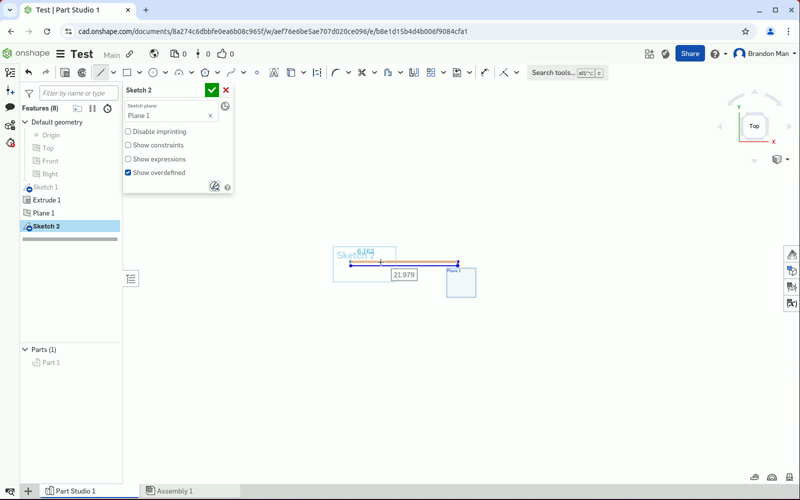
mouse_move(350, 265)
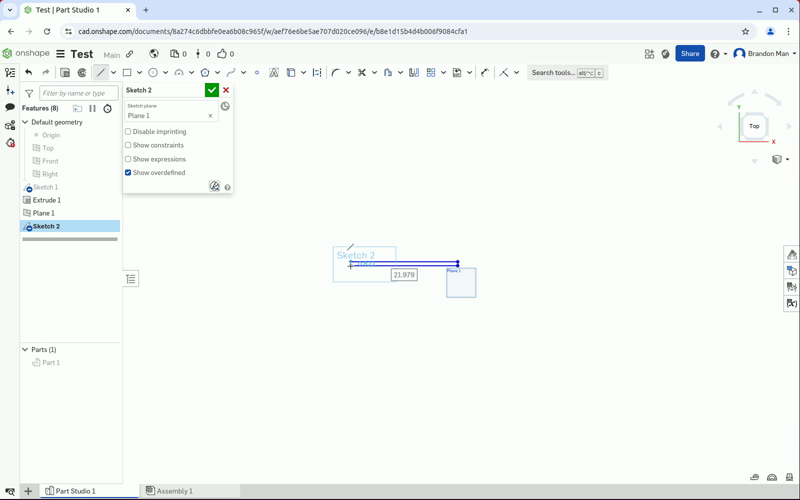
scroll(6)
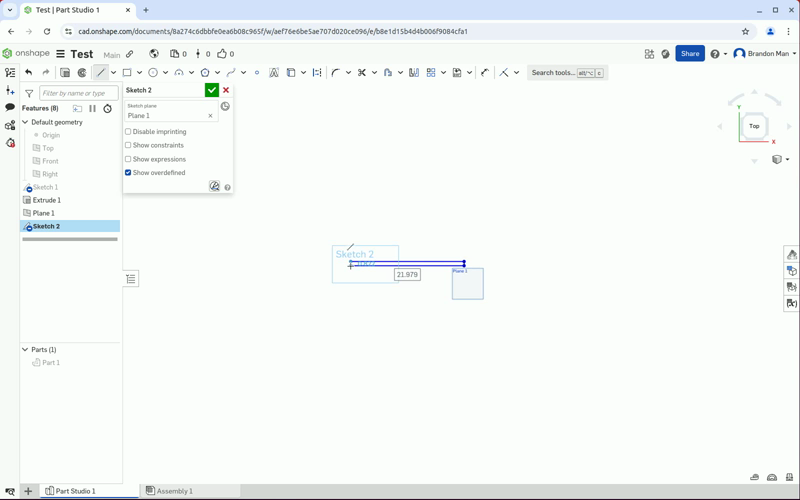
scroll(6)
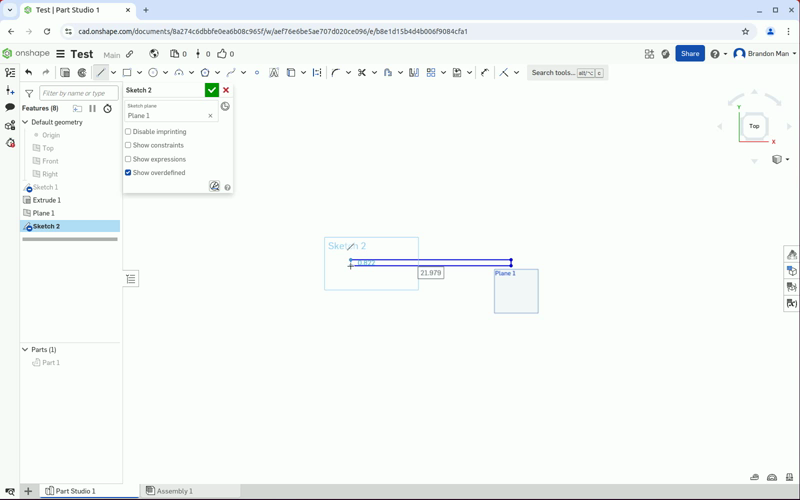
scroll(6)
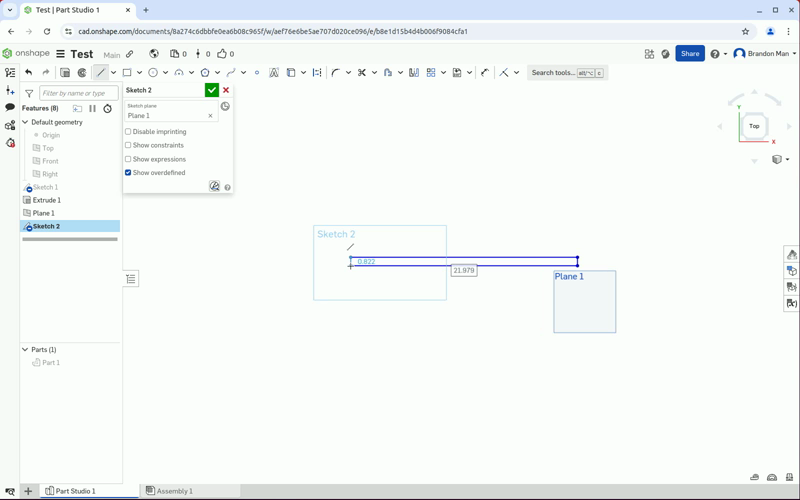
scroll(6)
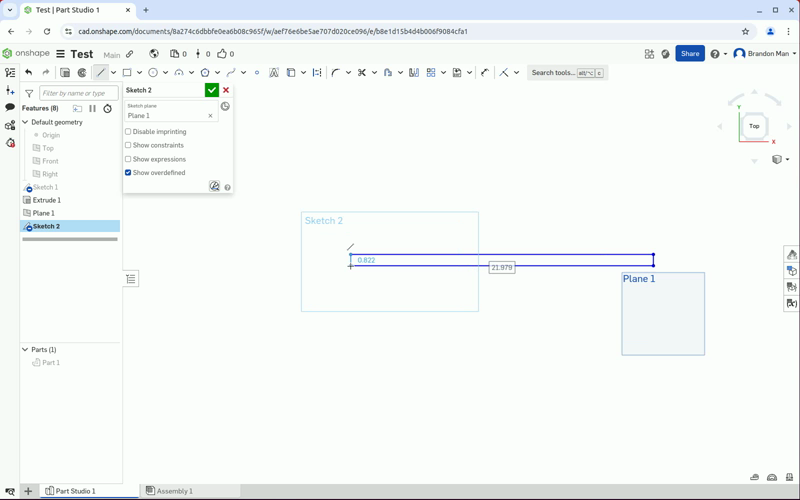
scroll(6)
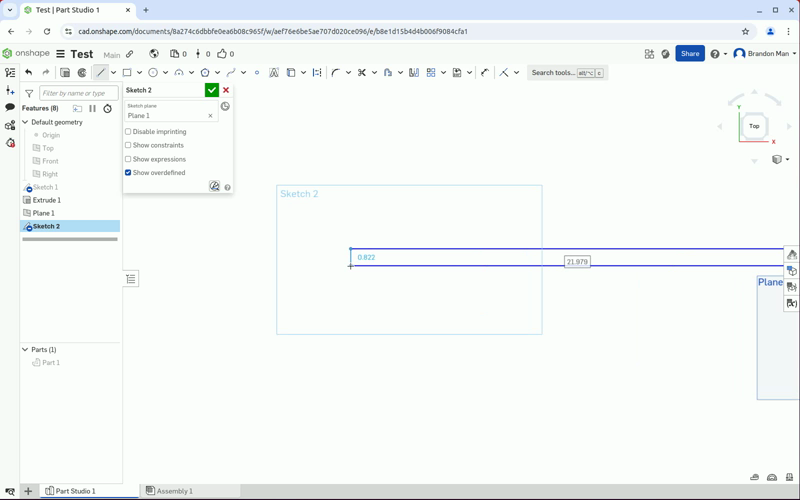
scroll(6)
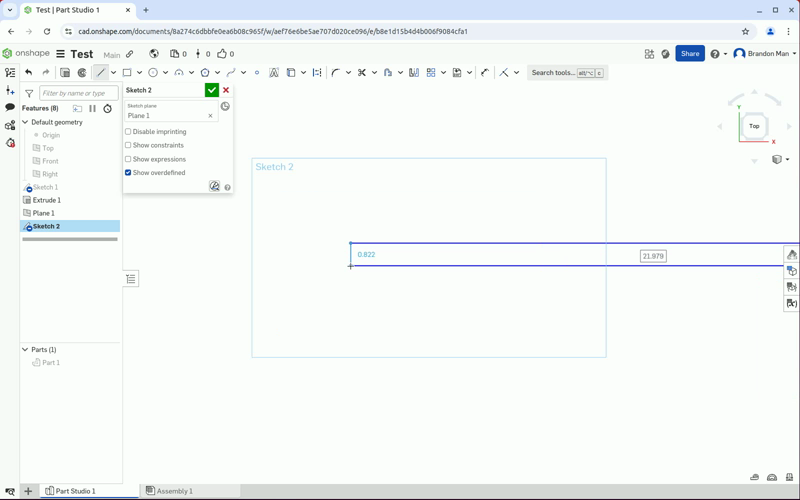
scroll(6)
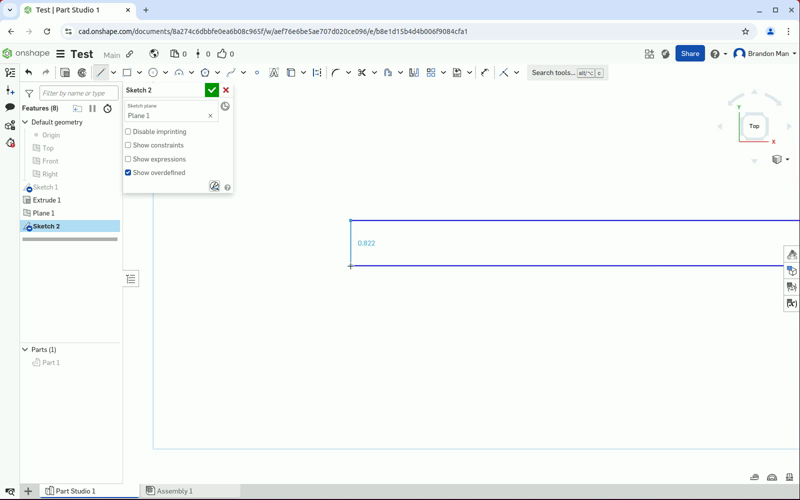
key_up(shift)
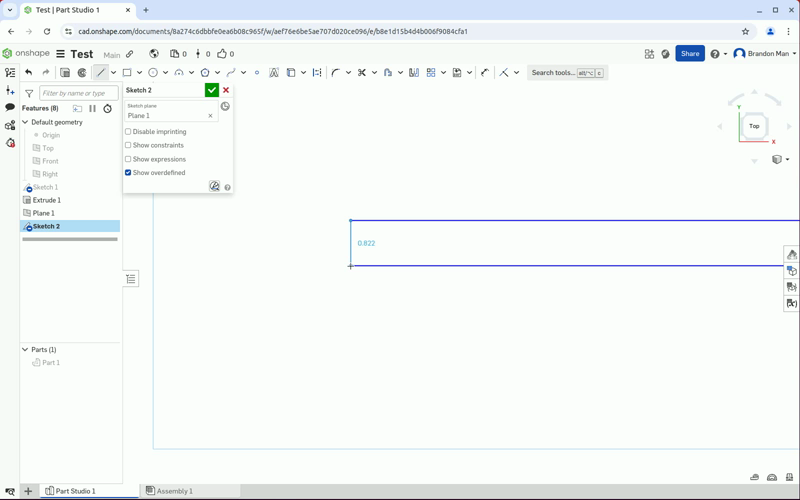
click(350, 265)
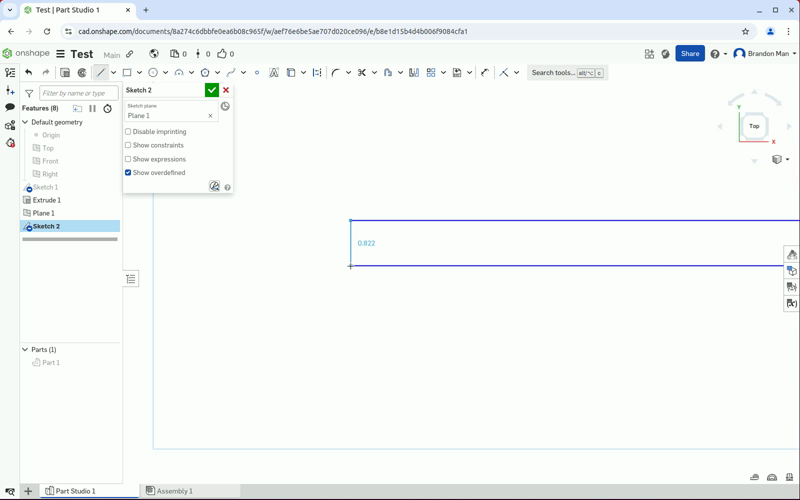
scroll(-6)
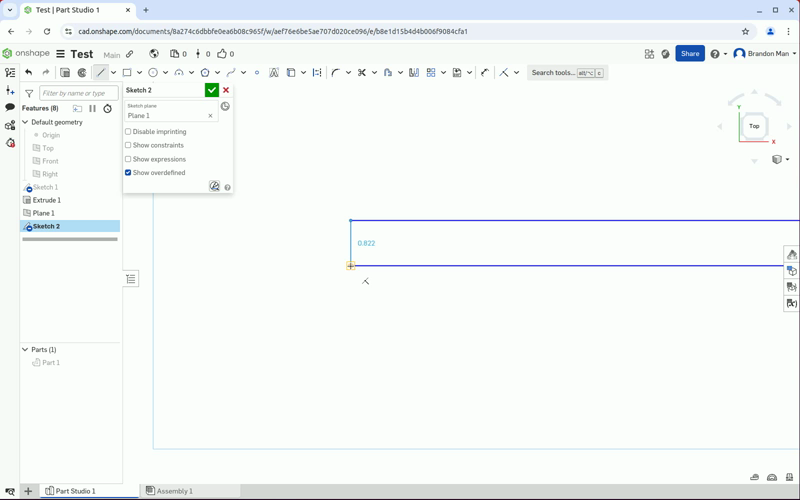
scroll(-6)
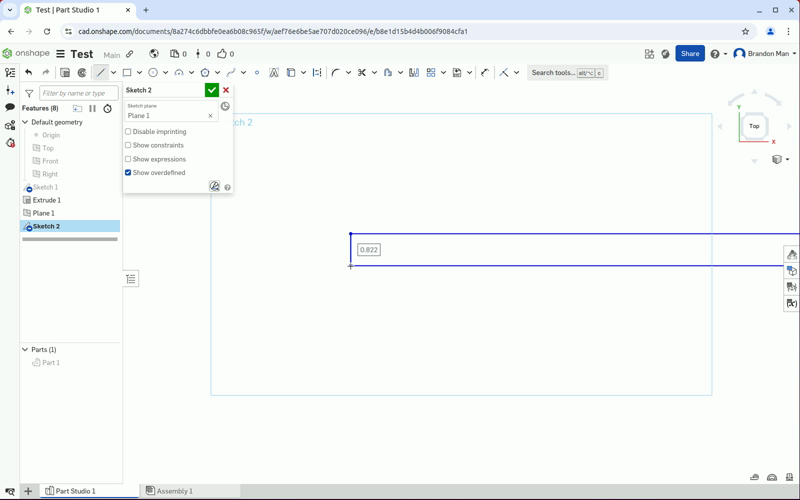
scroll(-6)
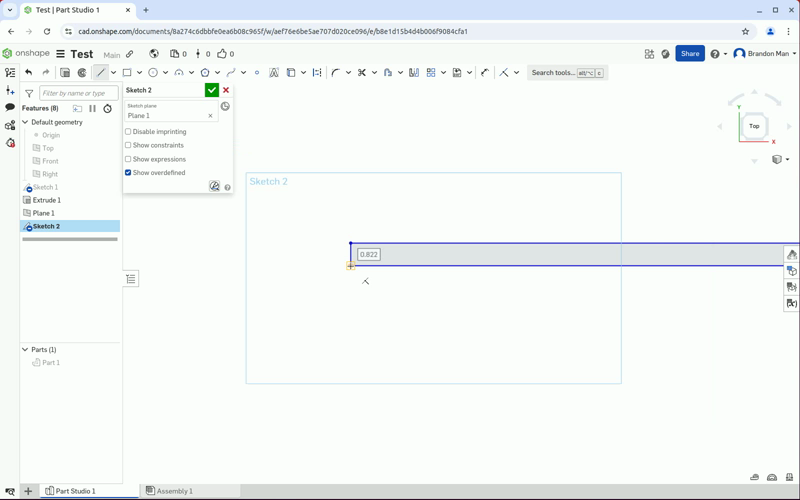
scroll(-6)
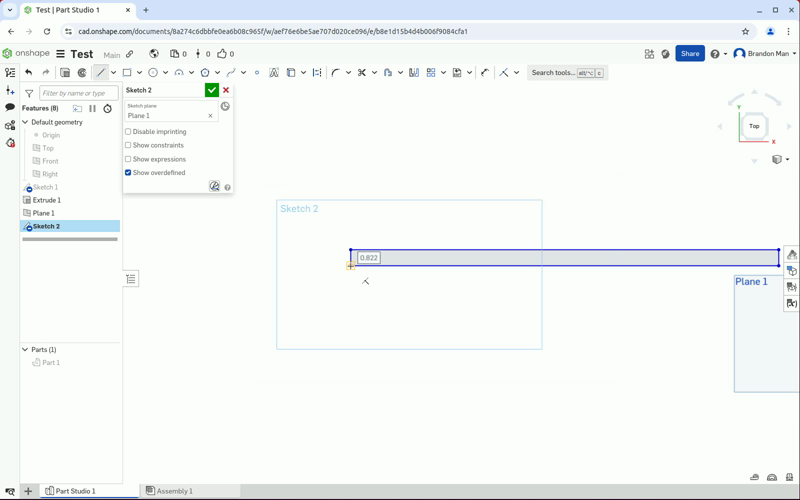
scroll(-6)
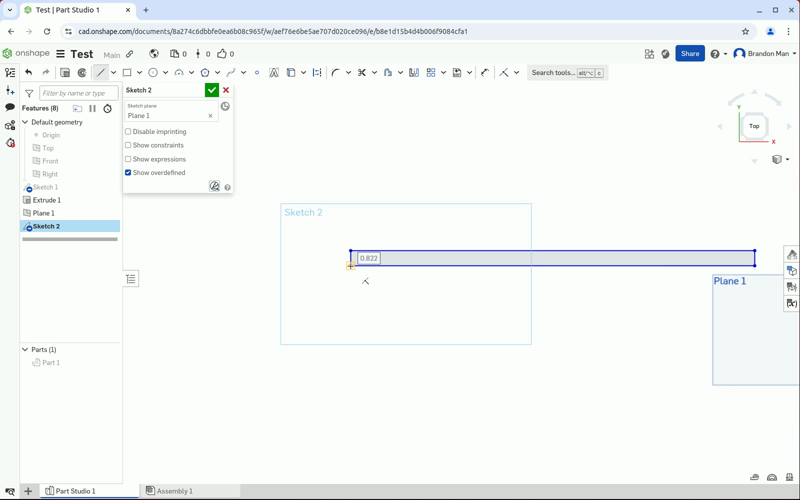
scroll(-6)
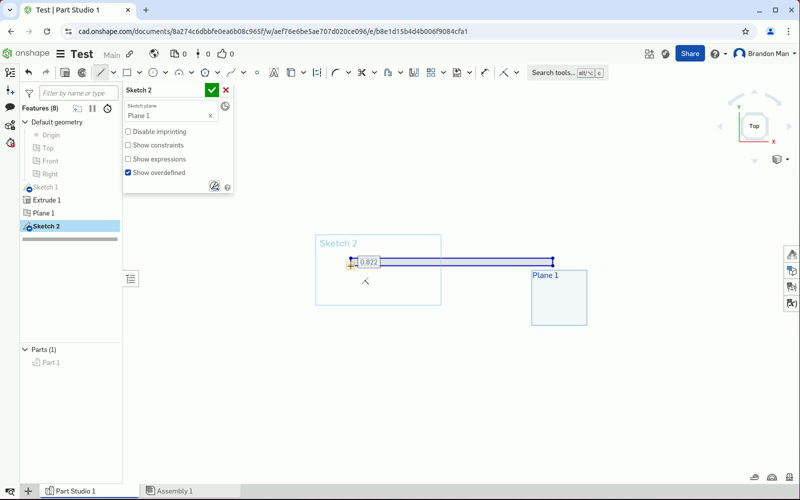
scroll(-6)
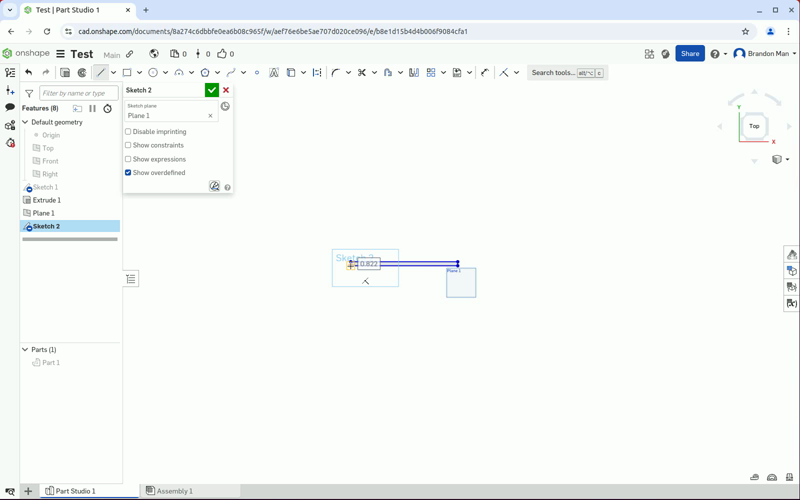
key(esc)
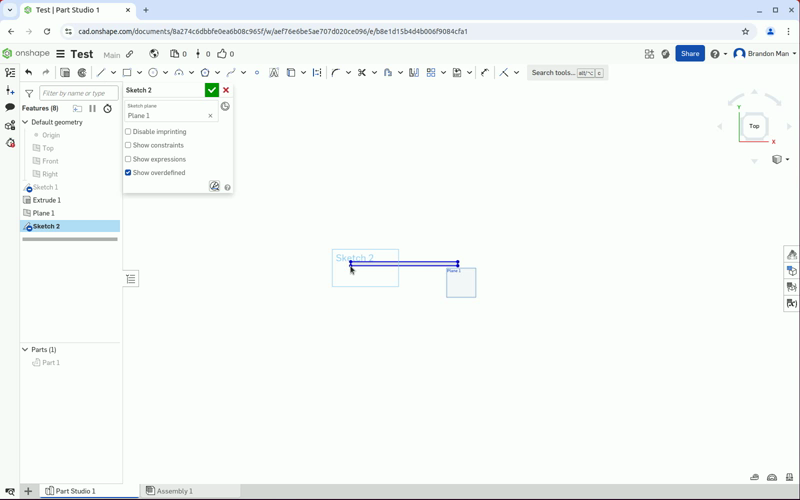
mouse_move(421, 262)
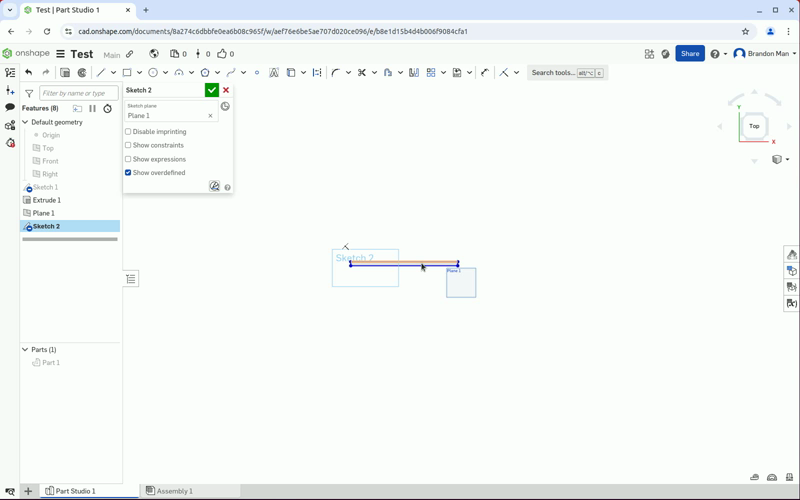
scroll(6)
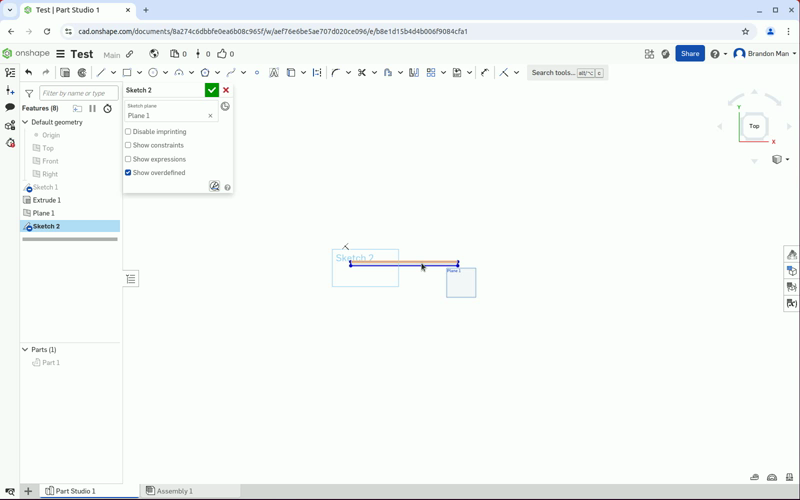
scroll(6)
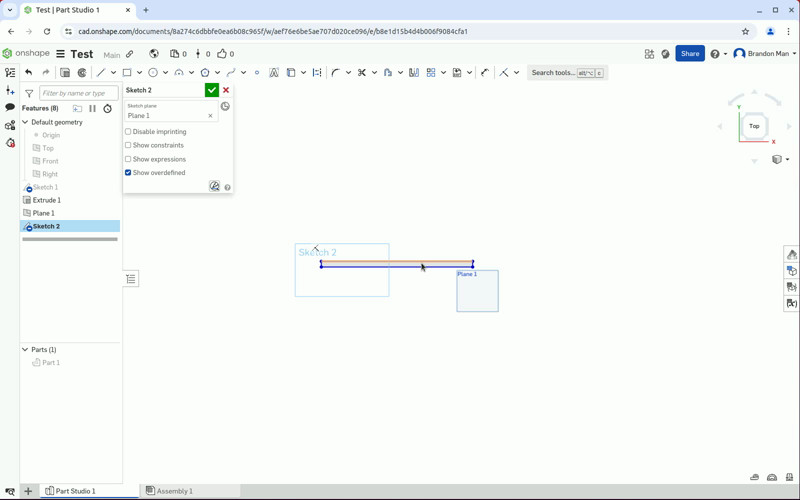
scroll(6)
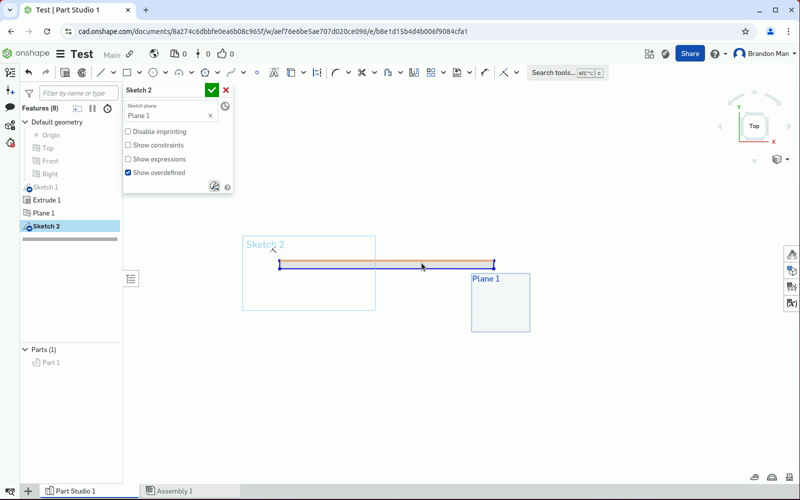
scroll(6)
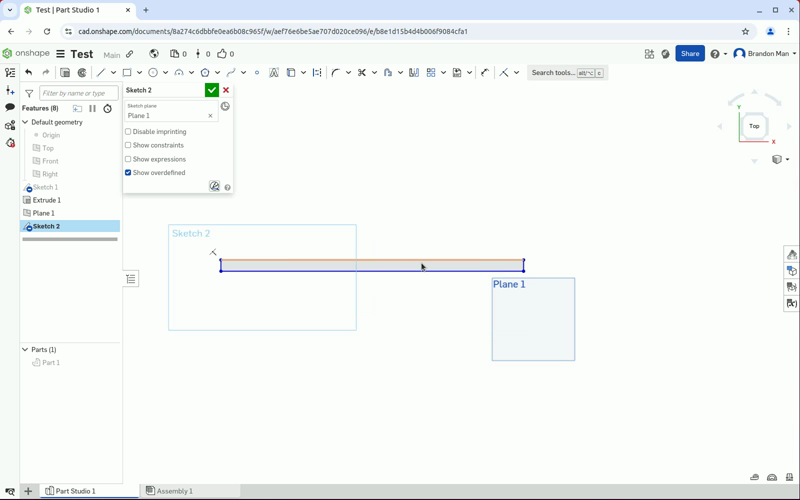
scroll(6)
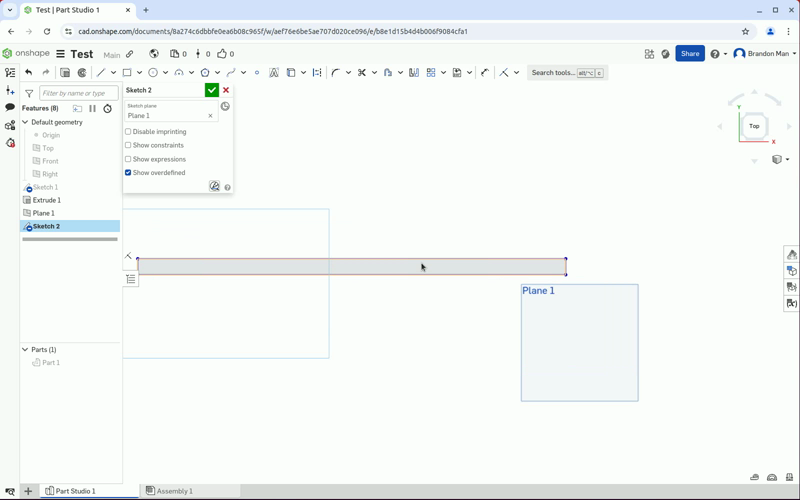
scroll(6)
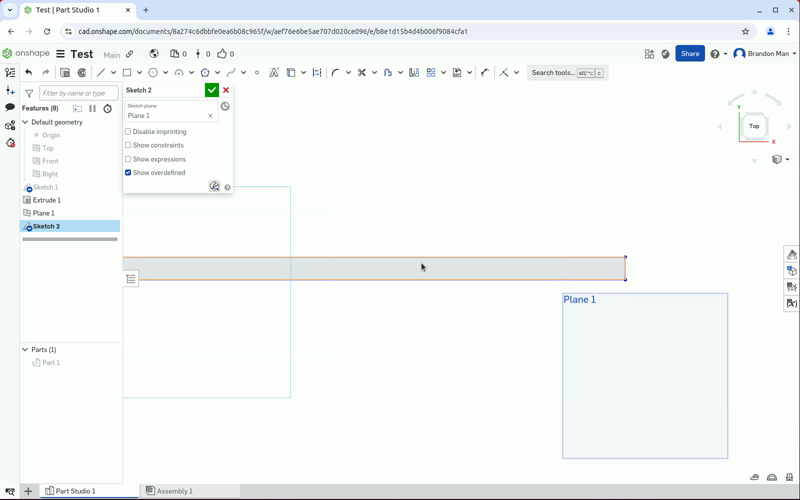
scroll(6)
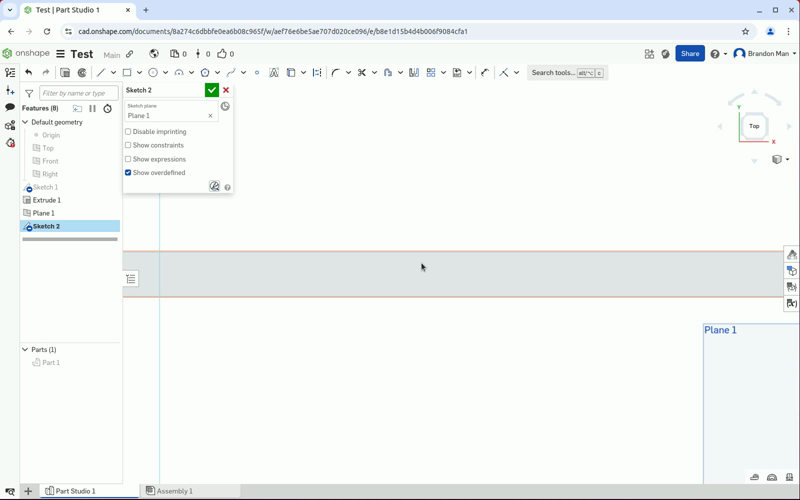
click(421, 262)
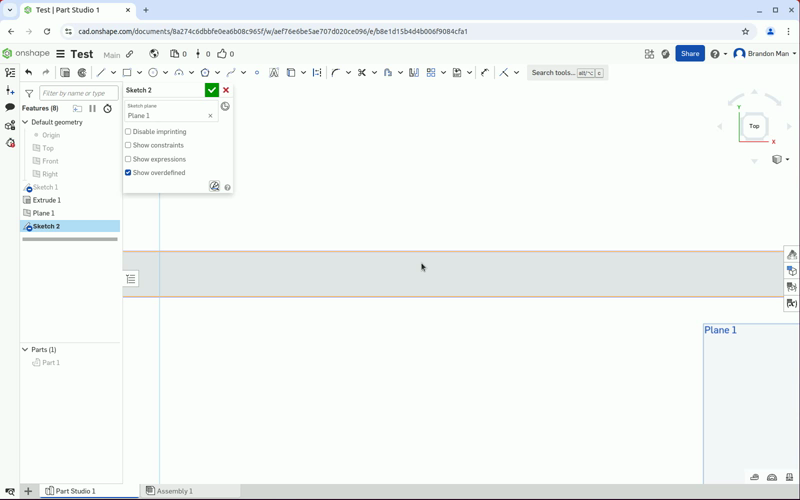
scroll(-6)
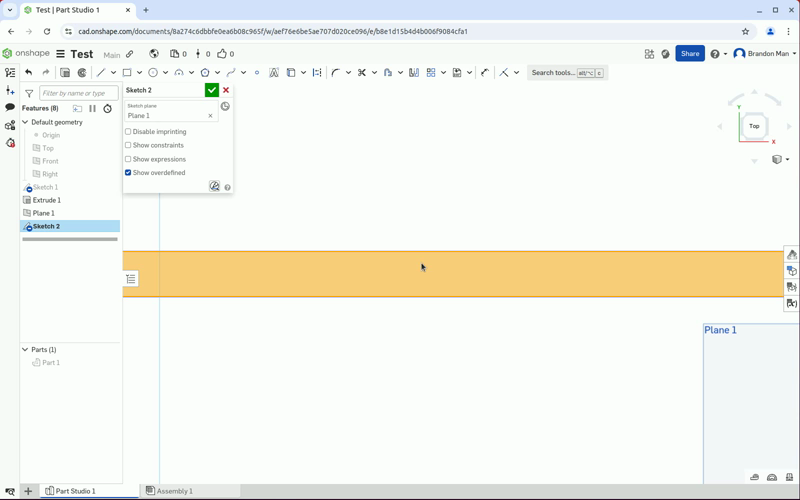
scroll(-6)
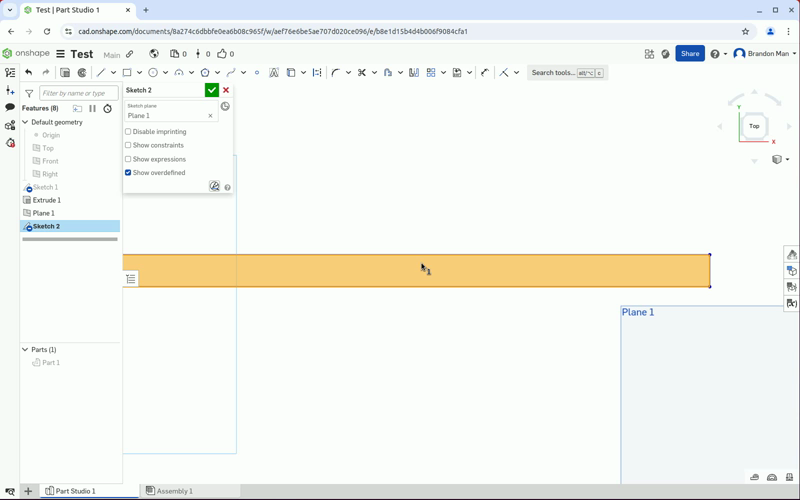
scroll(-6)
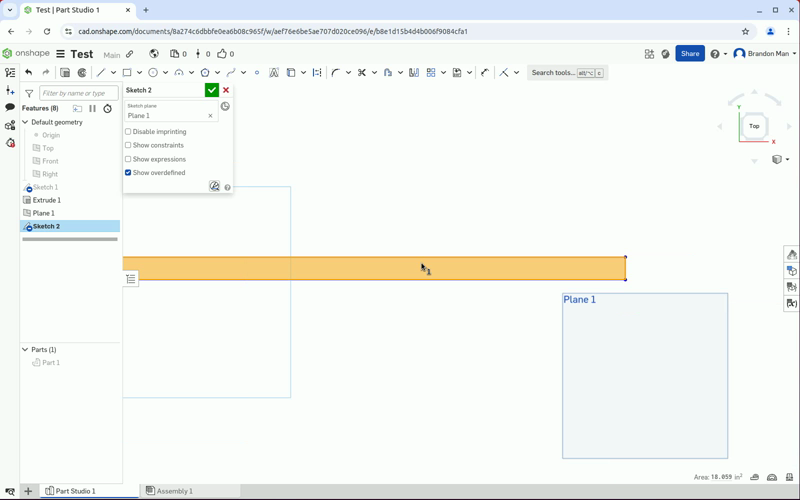
scroll(-6)
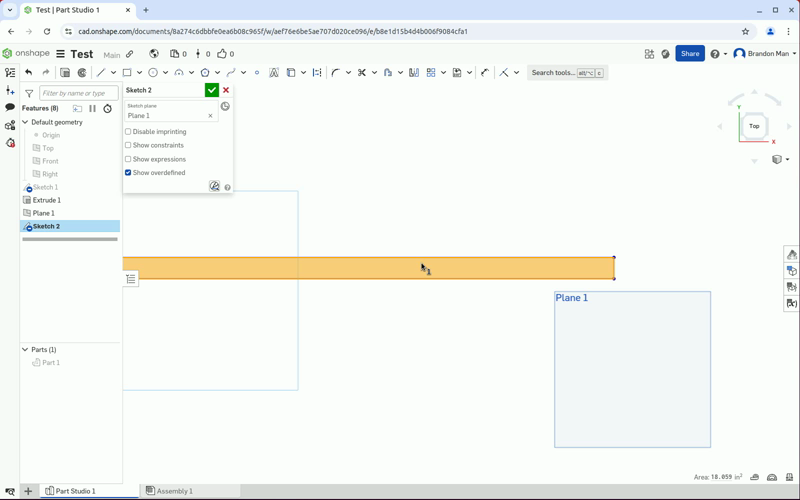
scroll(-6)
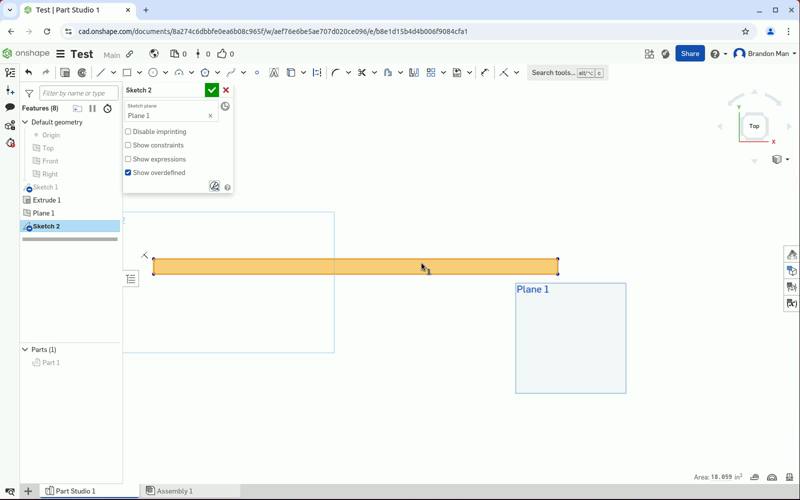
scroll(-6)
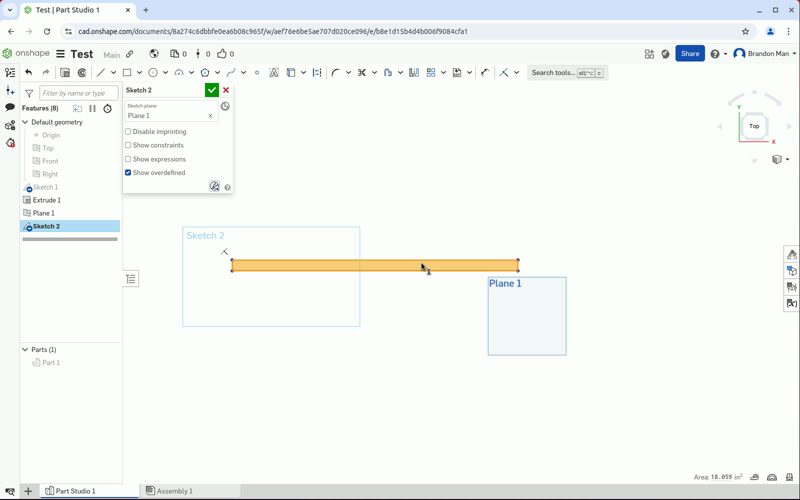
scroll(-6)
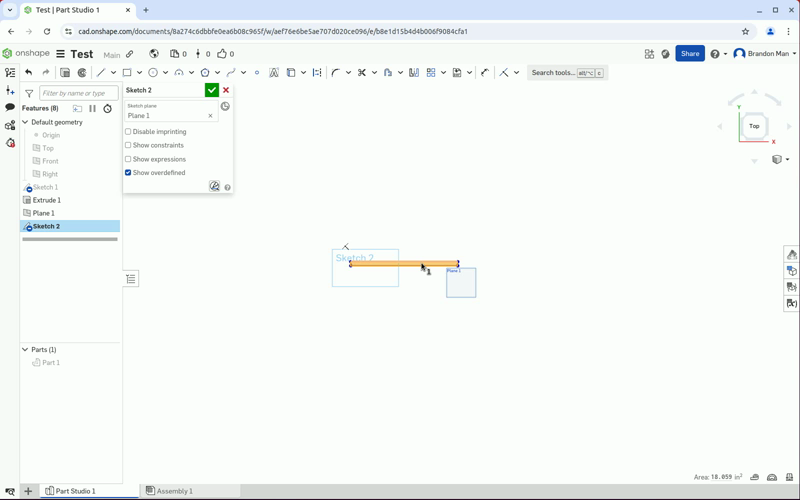
mouse_move(73, 352)
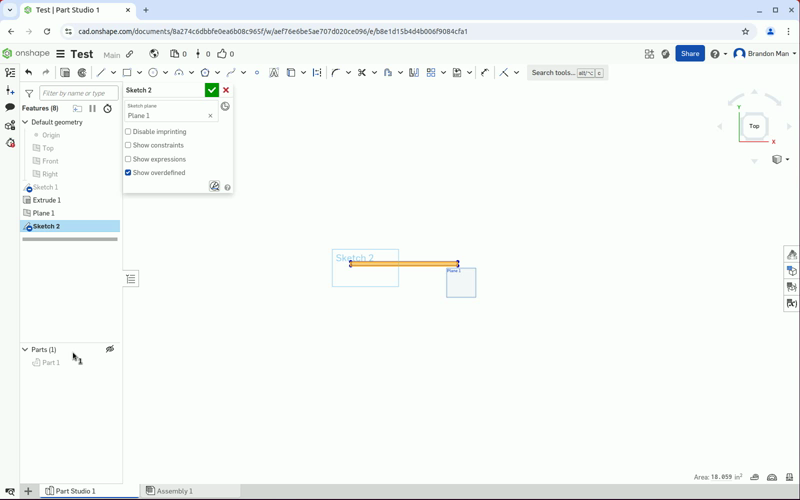
key(shift+y)
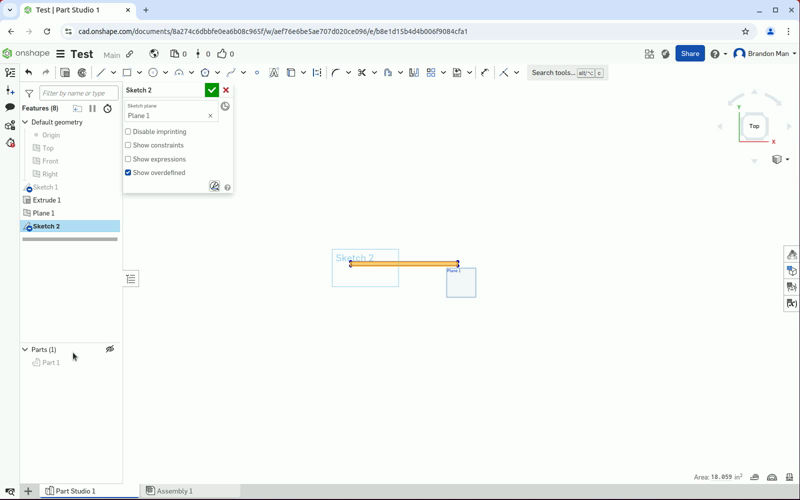
key(shift+e)
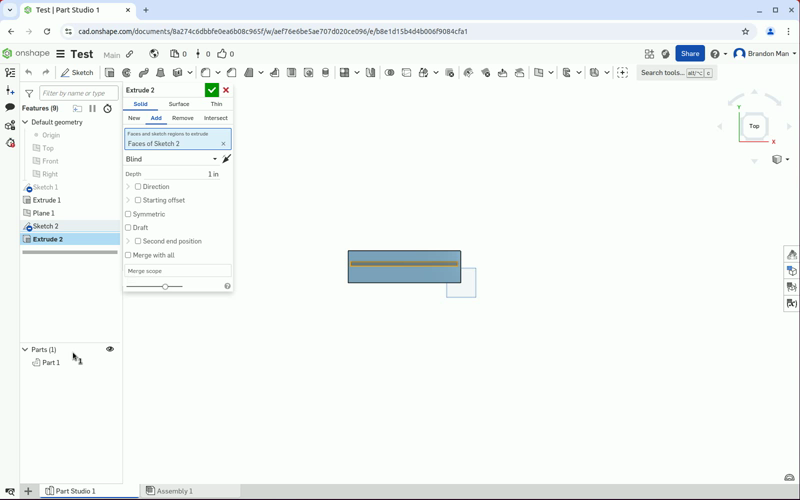
mouse_move(143, 106)
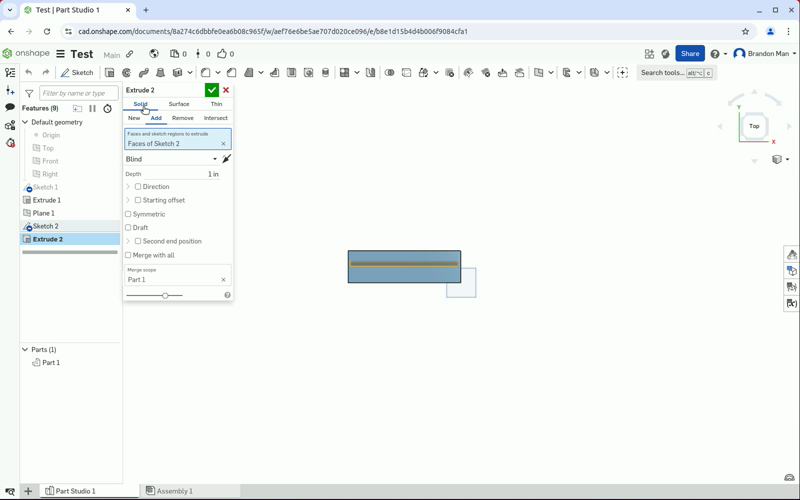
click(143, 106)
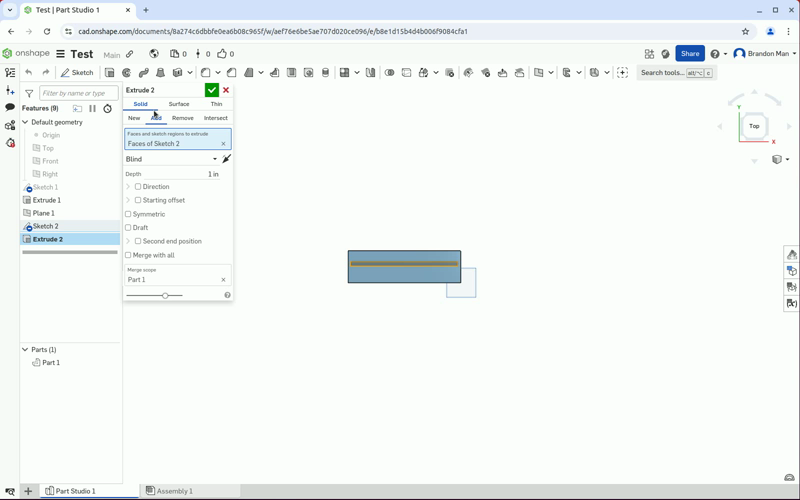
mouse_move(186, 120)
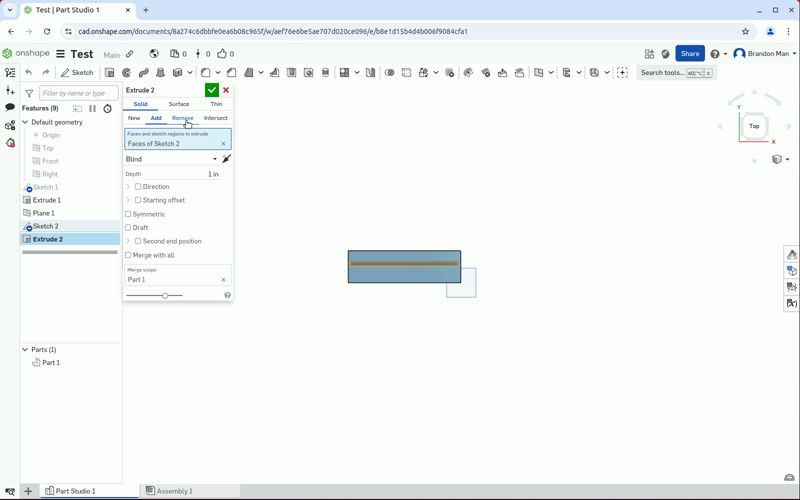
click(186, 120)
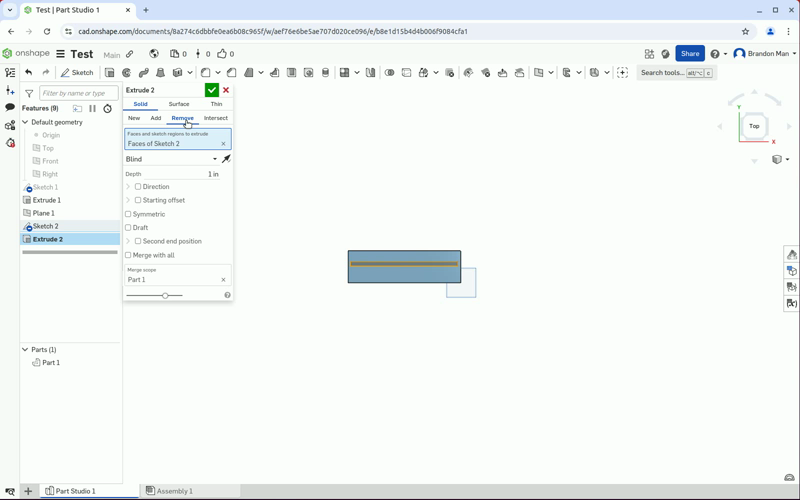
key(tab, 4)
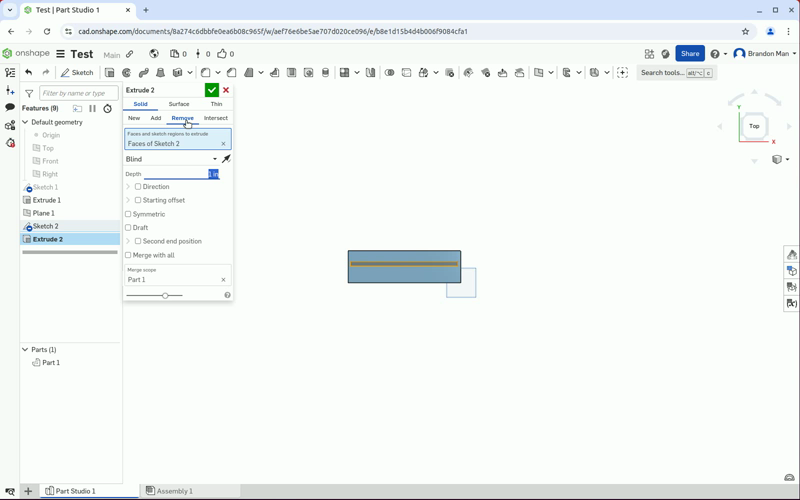
text(0.241)
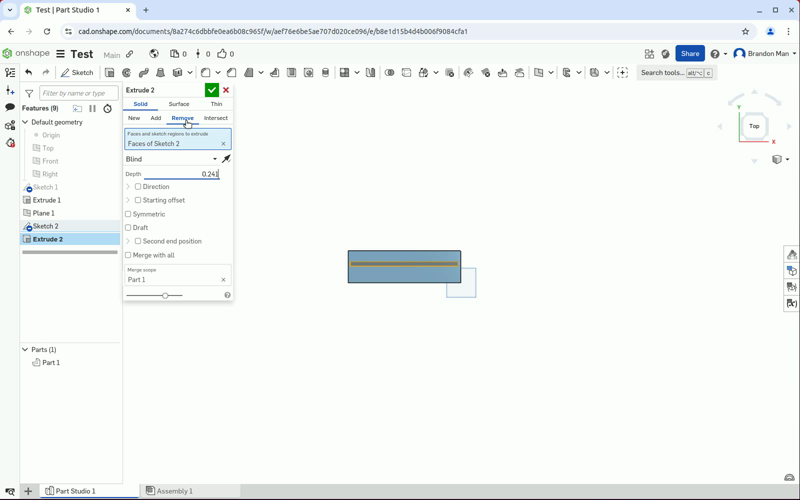
key(tab, 6)
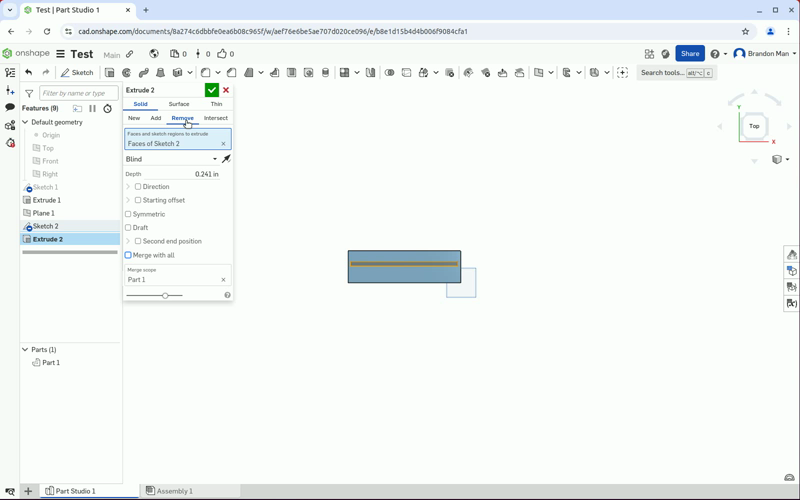
key(space)
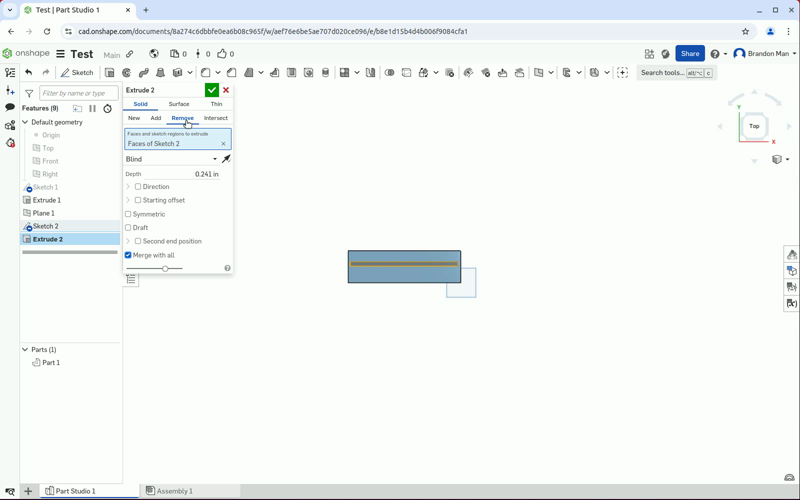
key(enter)
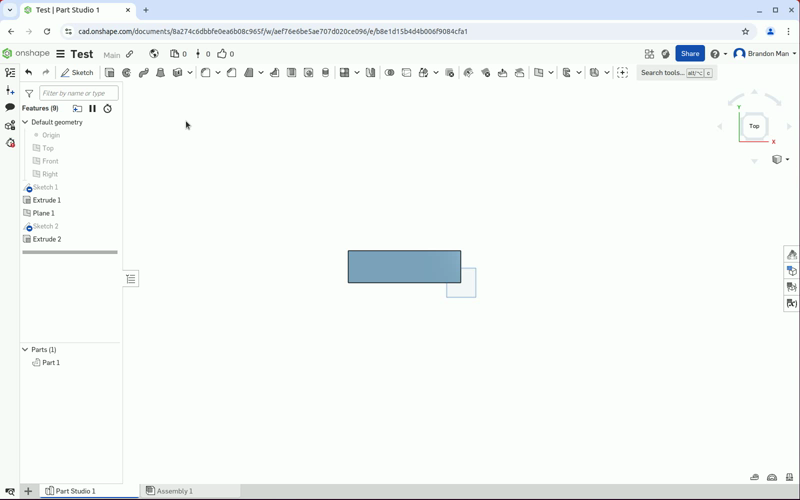
key(shift+h)
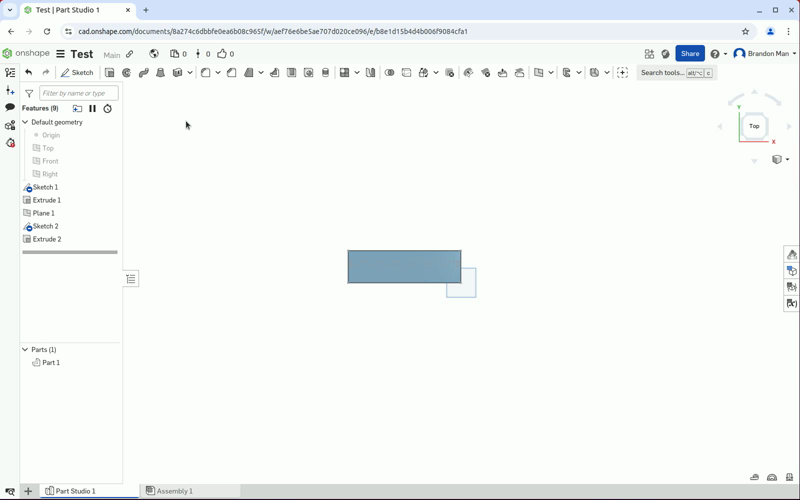
key(shift+h)
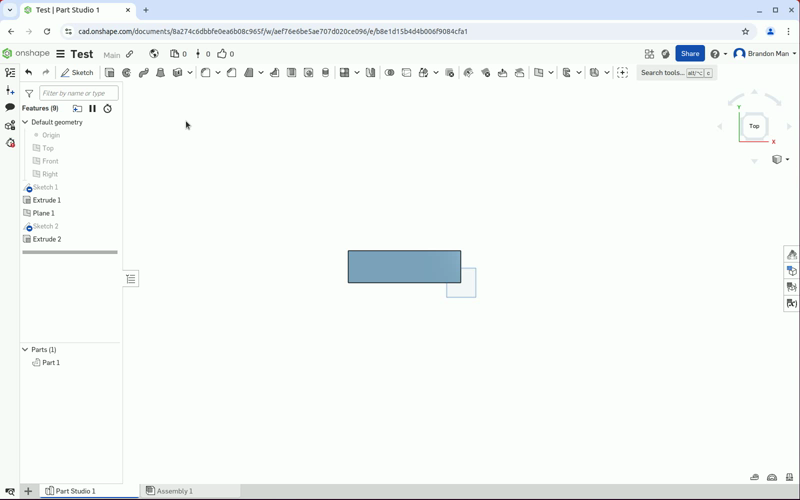
mouse_move(73, 189)
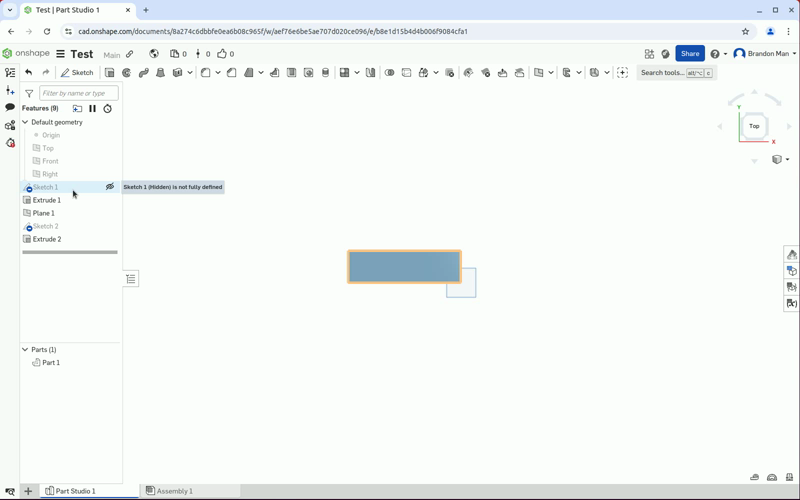
click(73, 189)
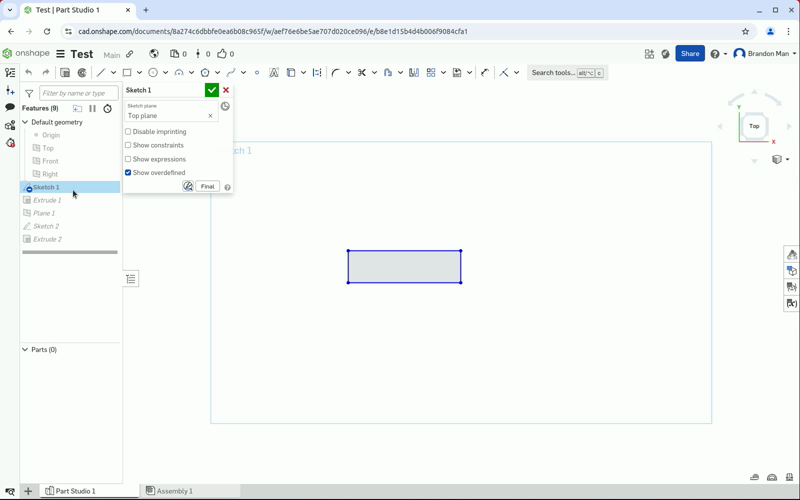
mouse_move(229, 92)
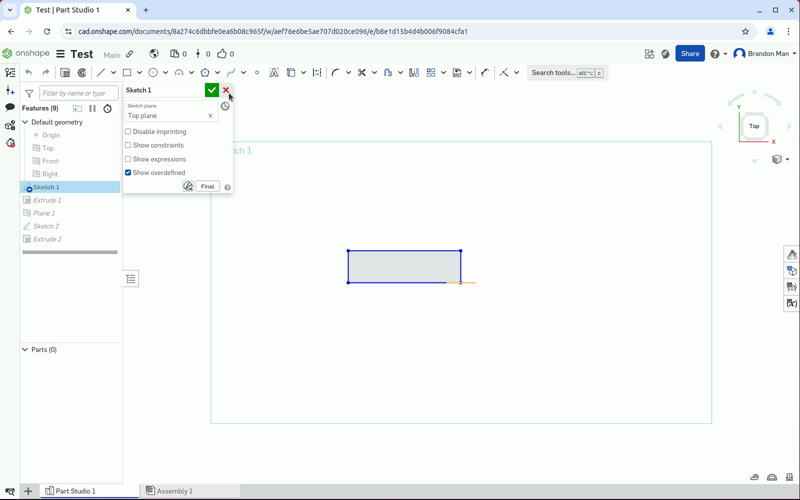
click(229, 92)
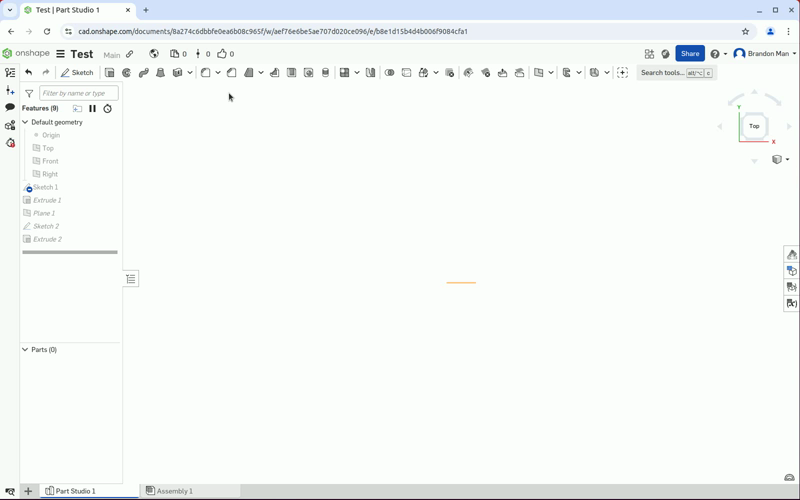
mouse_move(541, 75)
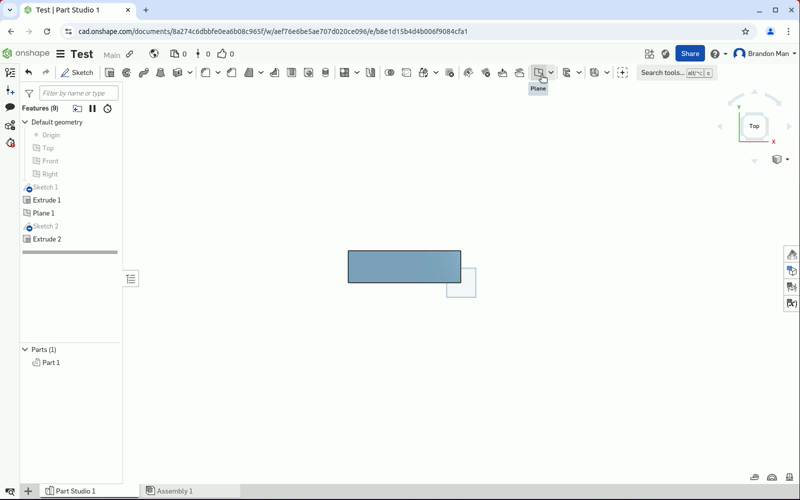
click(541, 75)
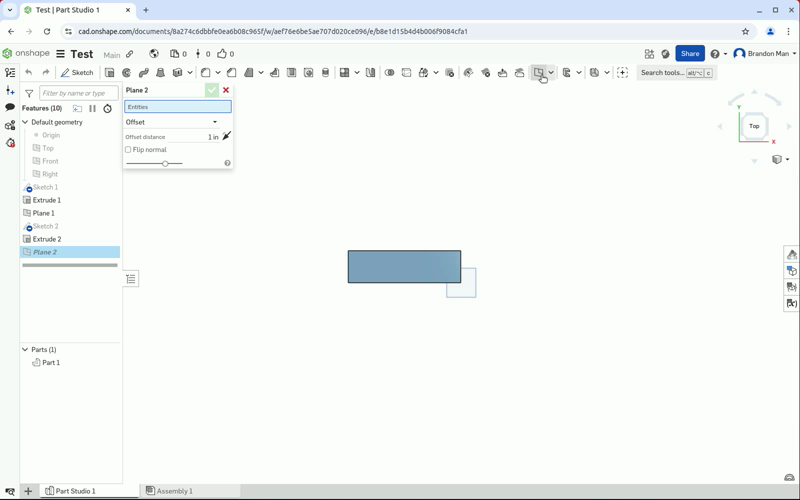
mouse_move(73, 150)
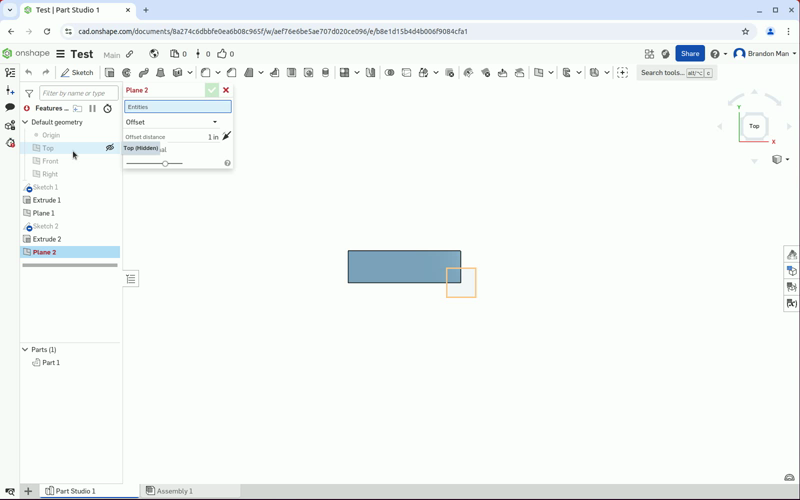
click(73, 150)
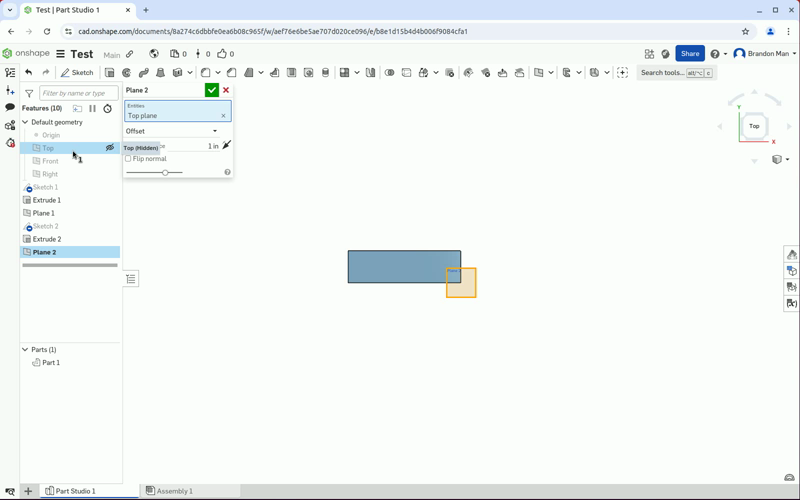
key(tab, 2)
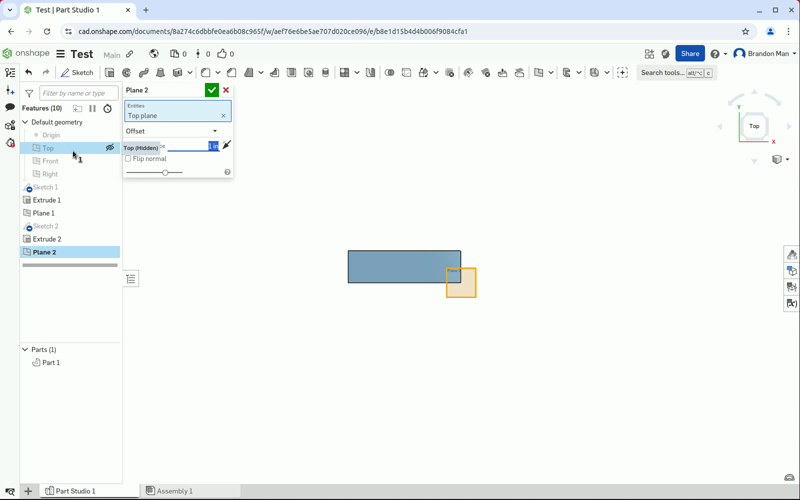
text(0.246)
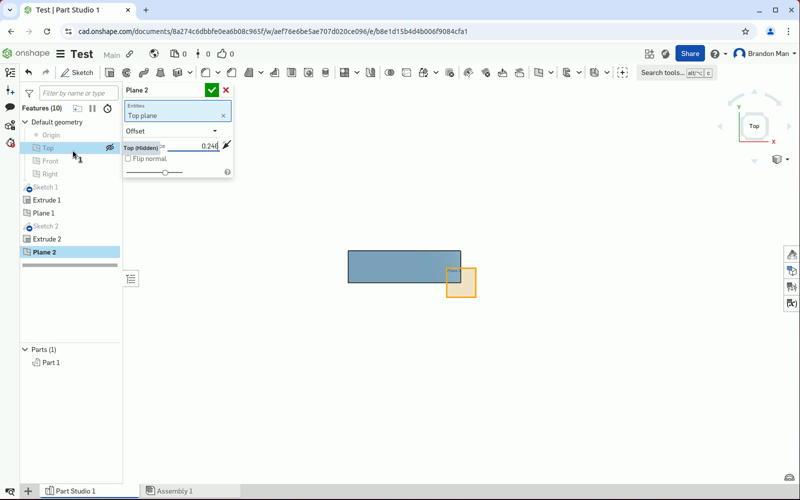
key(enter, 2)
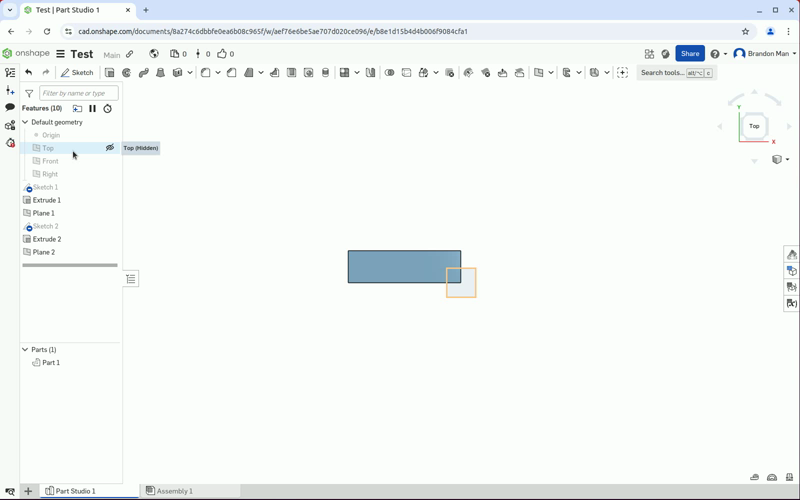
key(shift+s)
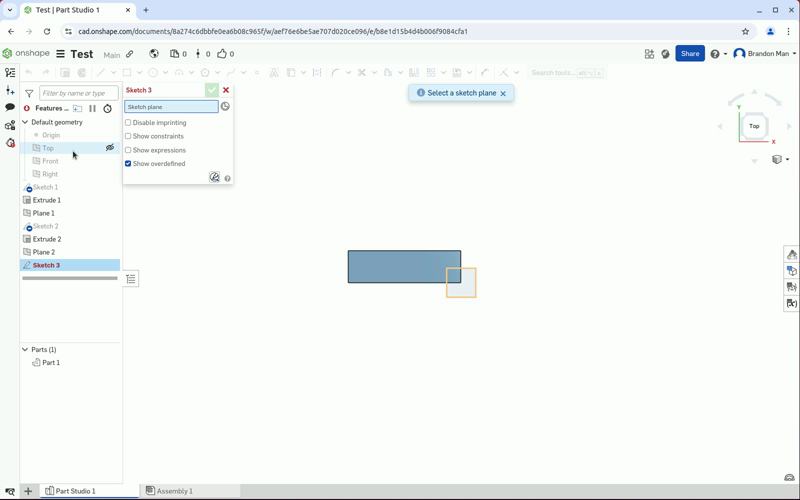
mouse_move(73, 254)
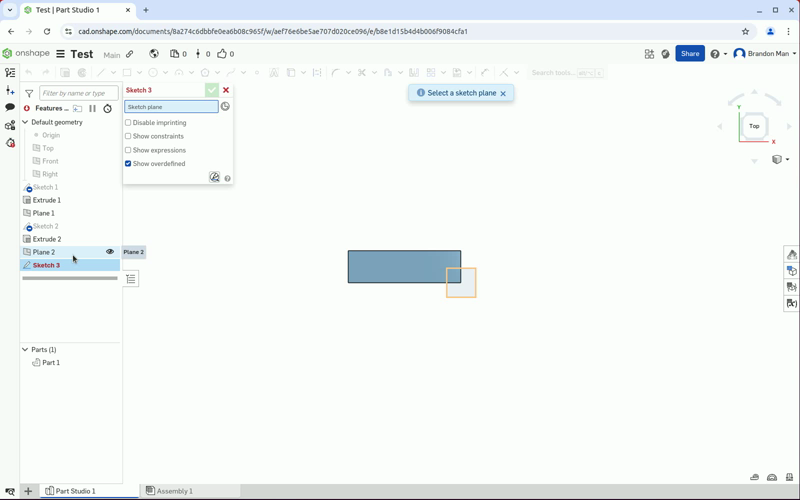
click(73, 254)
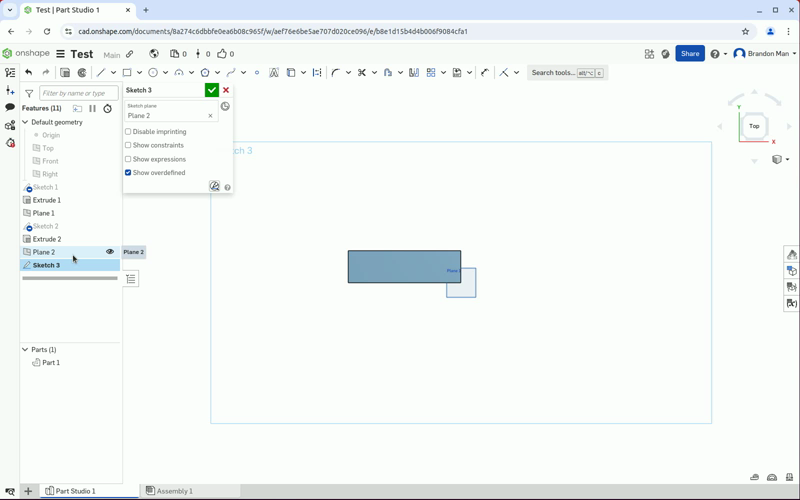
mouse_move(73, 352)
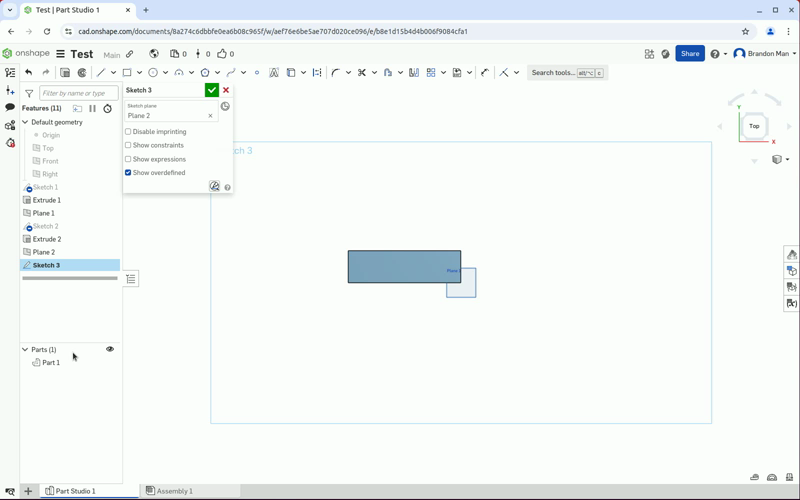
key(y)
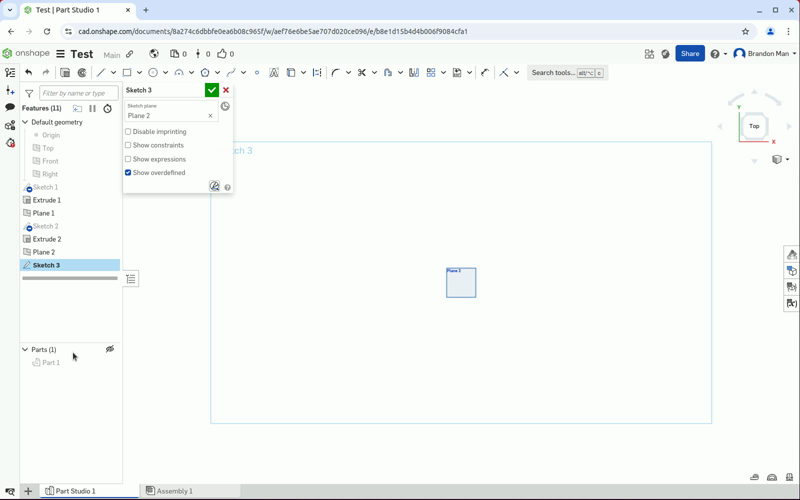
key(l)
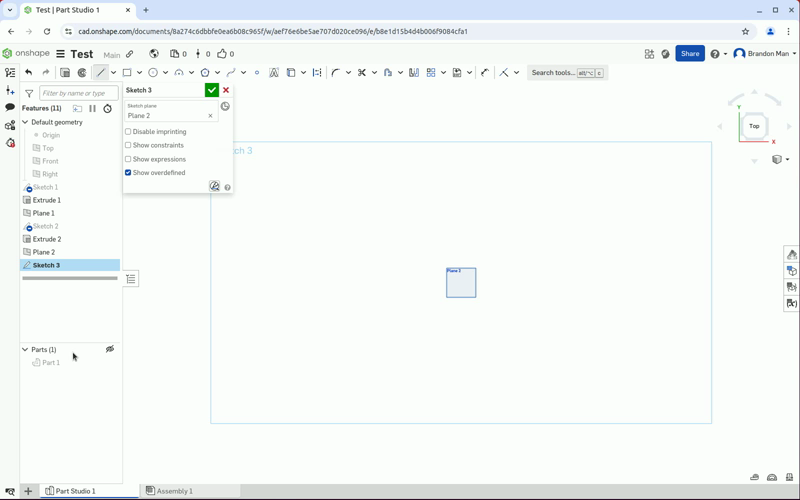
key_down(shift)
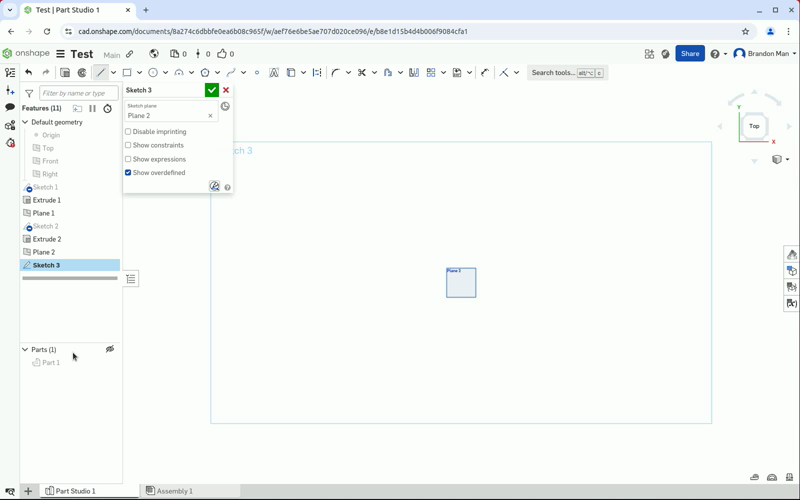
mouse_move(353, 265)
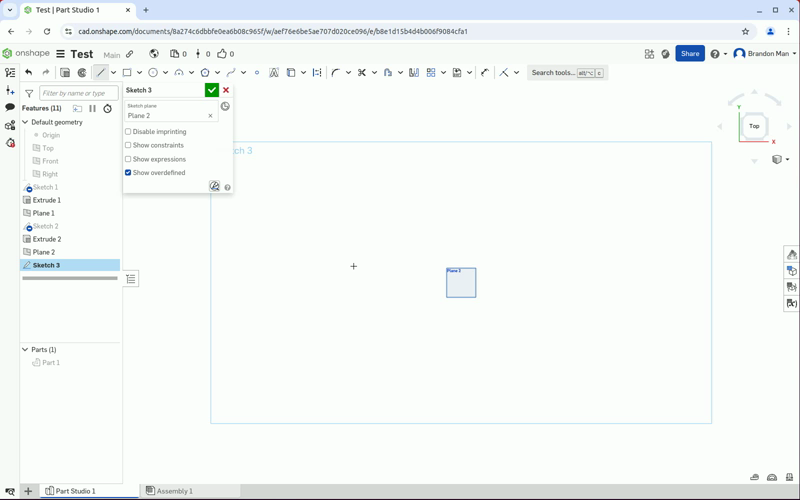
click(353, 265)
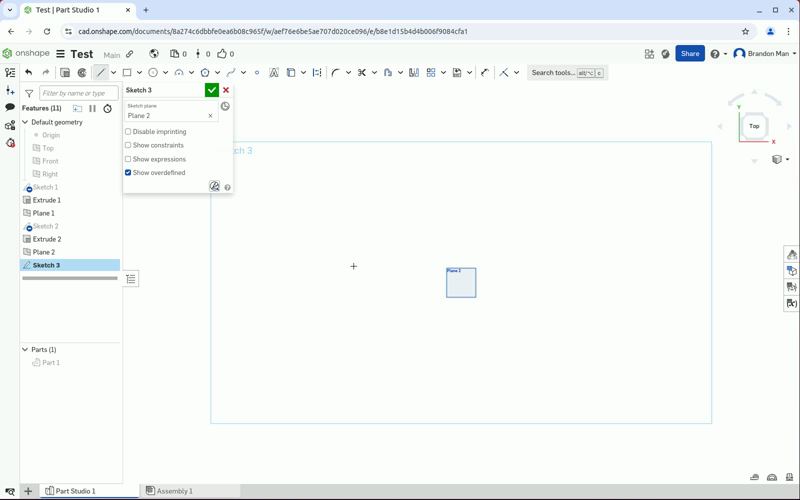
key_up(shift)
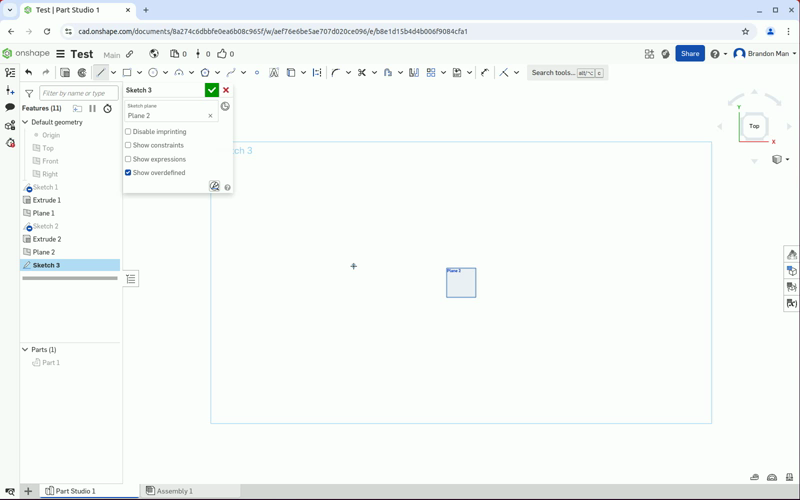
key_down(shift)
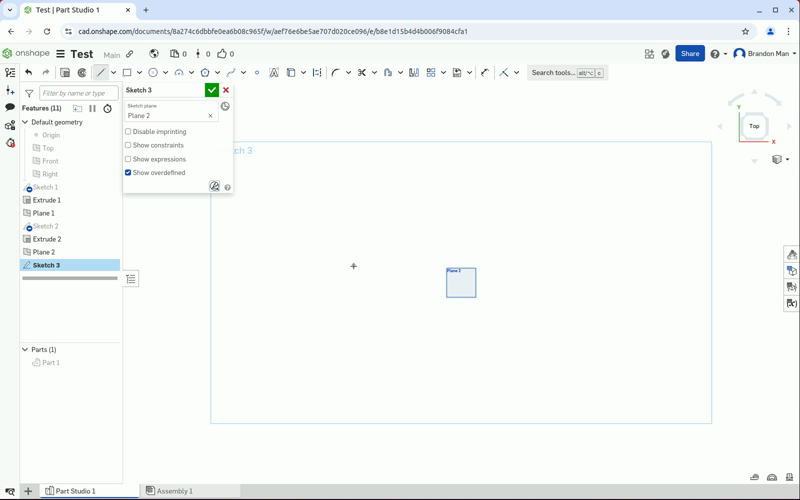
mouse_move(456, 265)
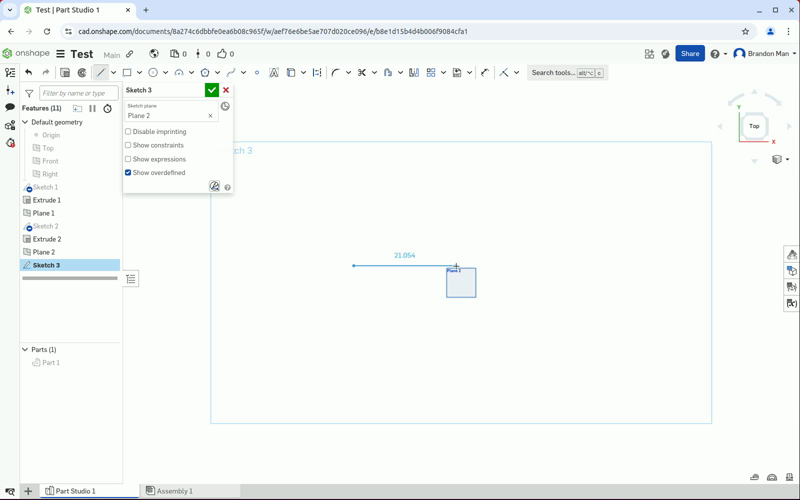
click(456, 265)
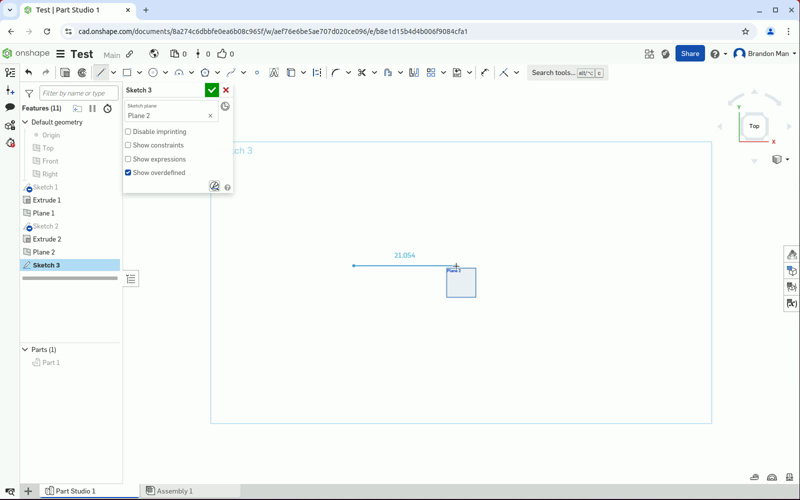
key_up(shift)
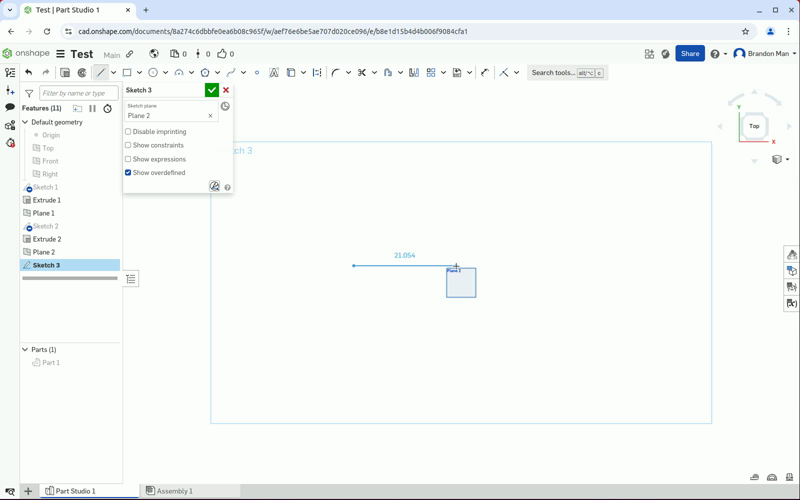
key_down(shift)
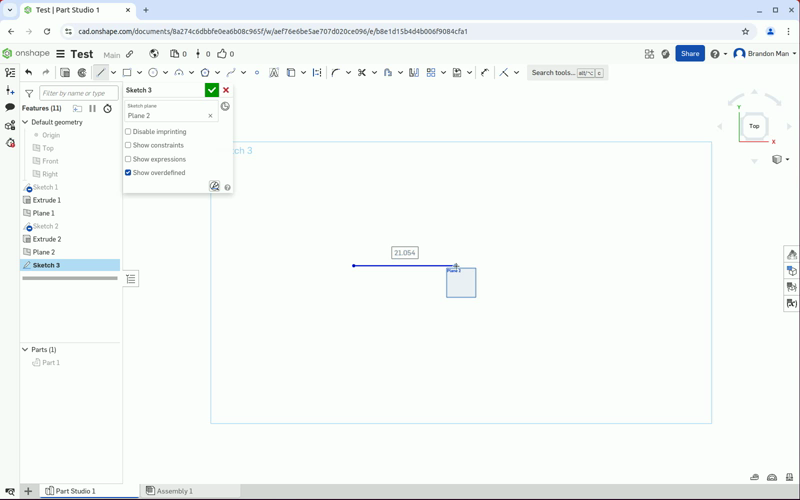
mouse_move(486, 265)
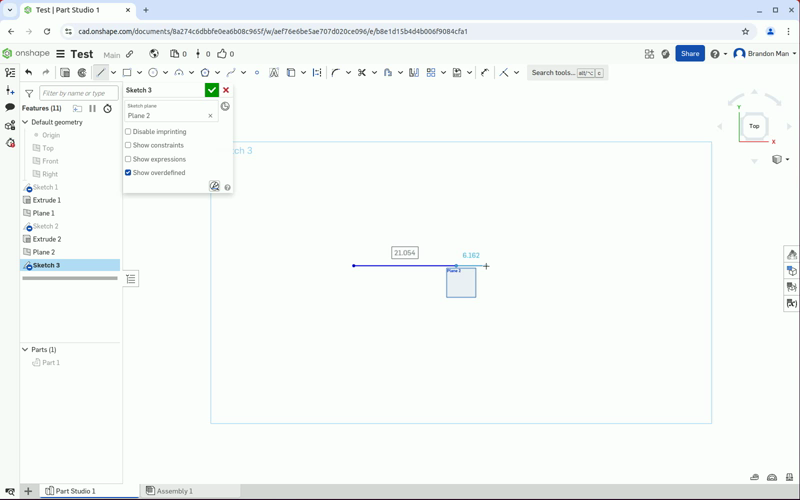
mouse_move(456, 261)
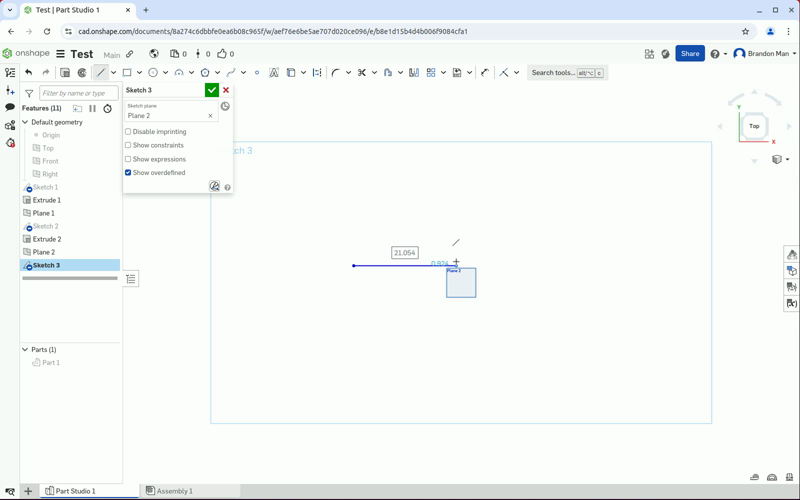
scroll(6)
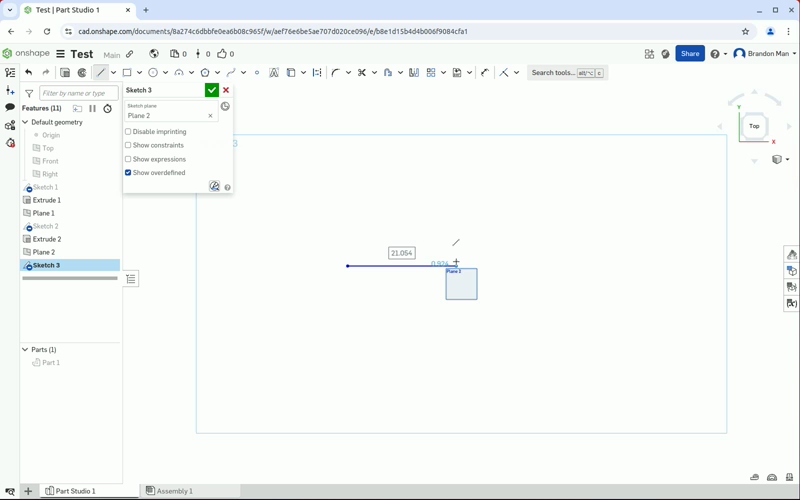
scroll(6)
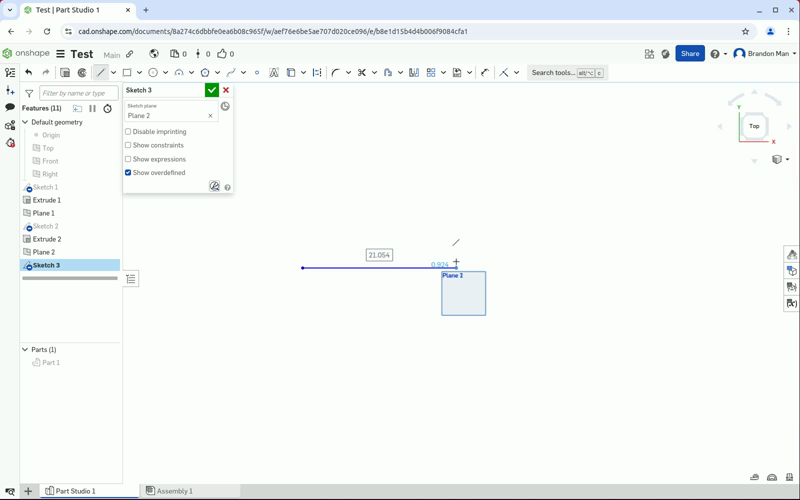
scroll(6)
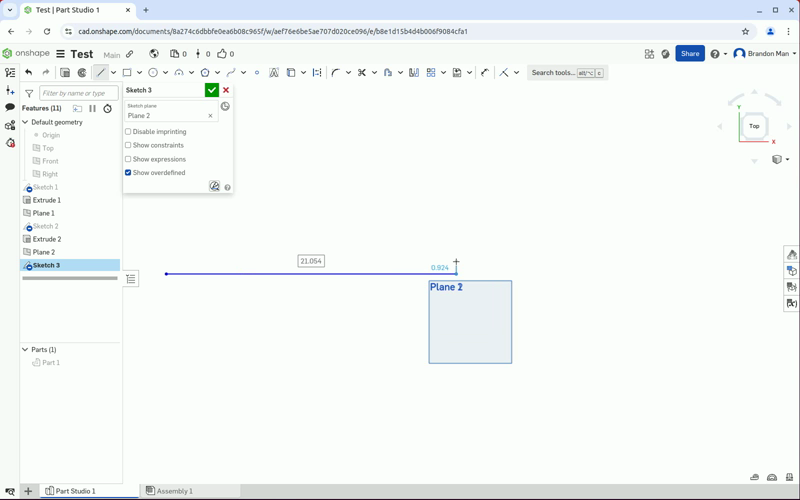
scroll(6)
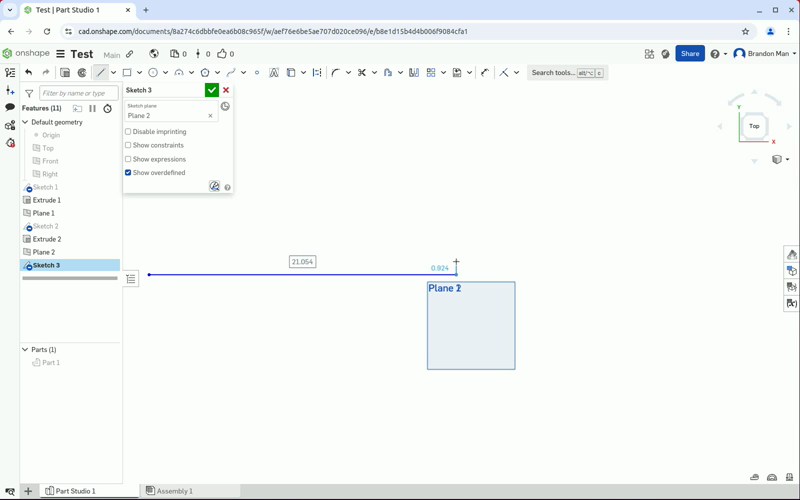
scroll(6)
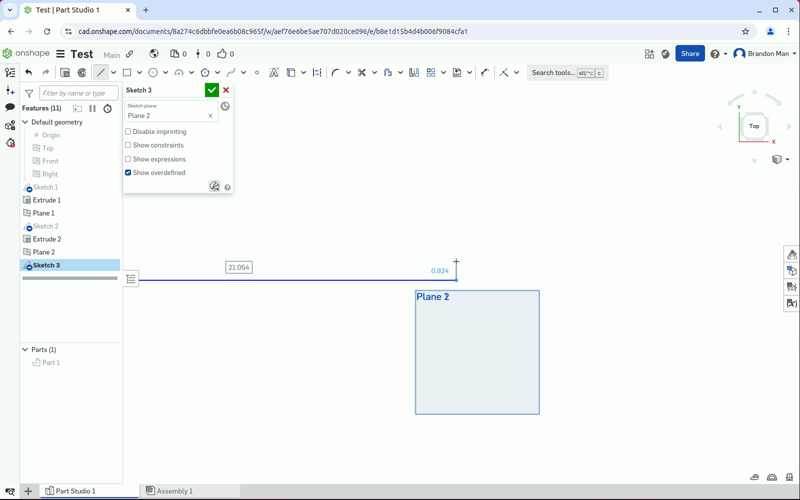
scroll(6)
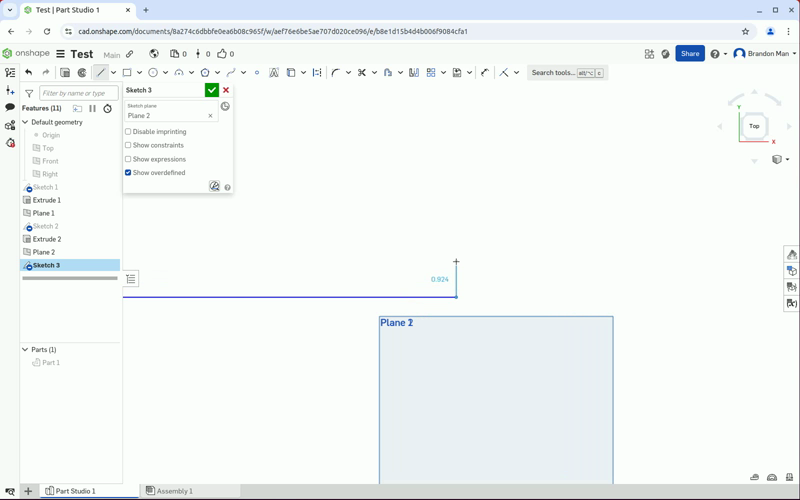
scroll(6)
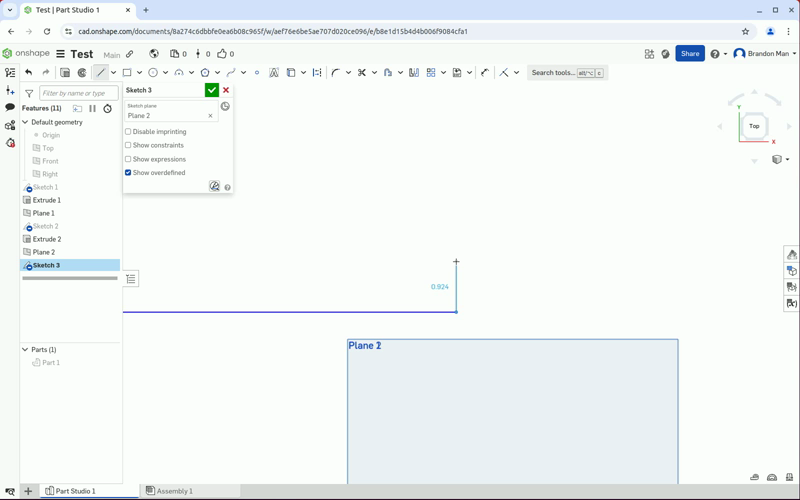
click(456, 261)
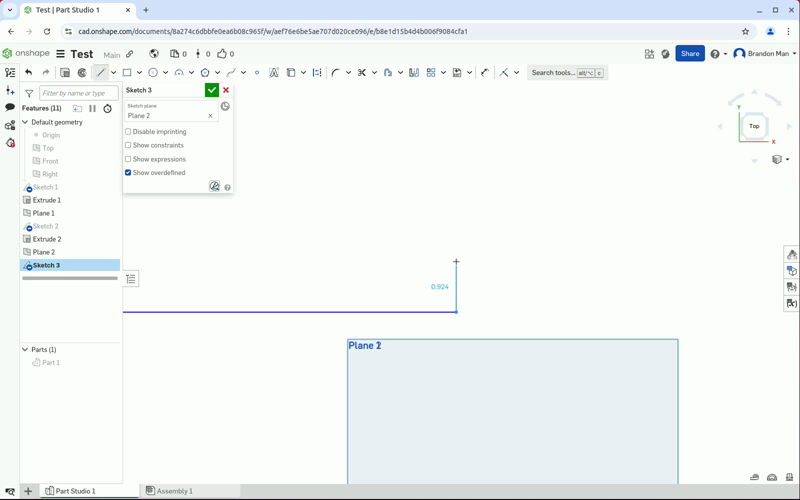
scroll(-6)
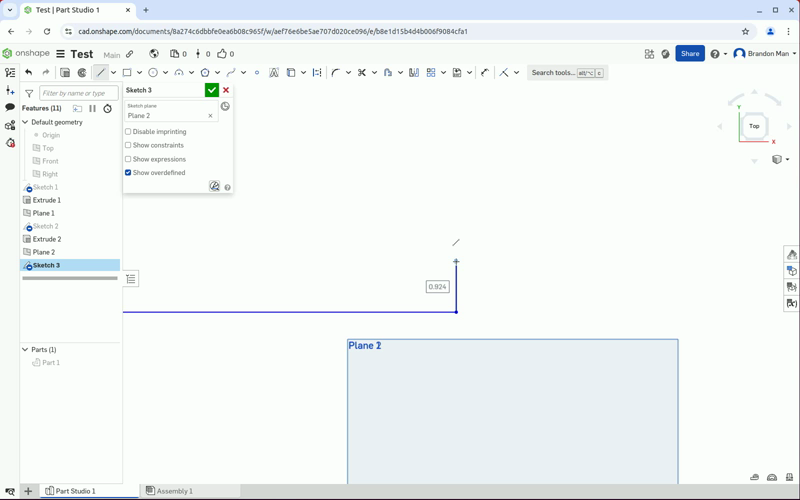
scroll(-6)
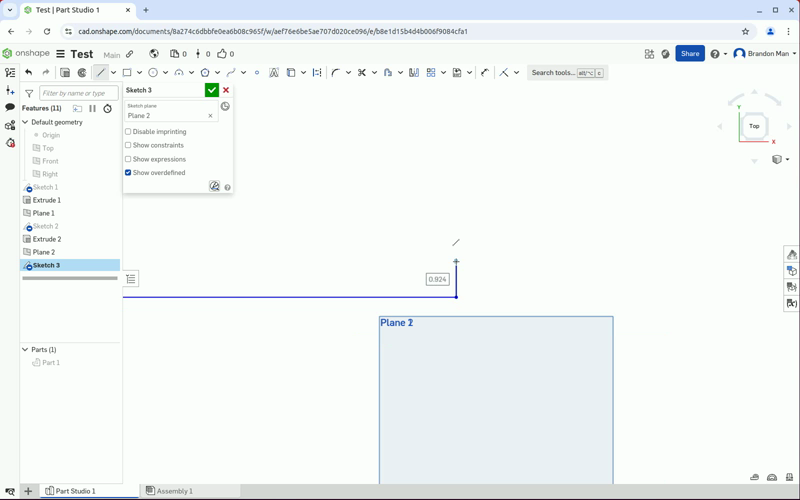
scroll(-6)
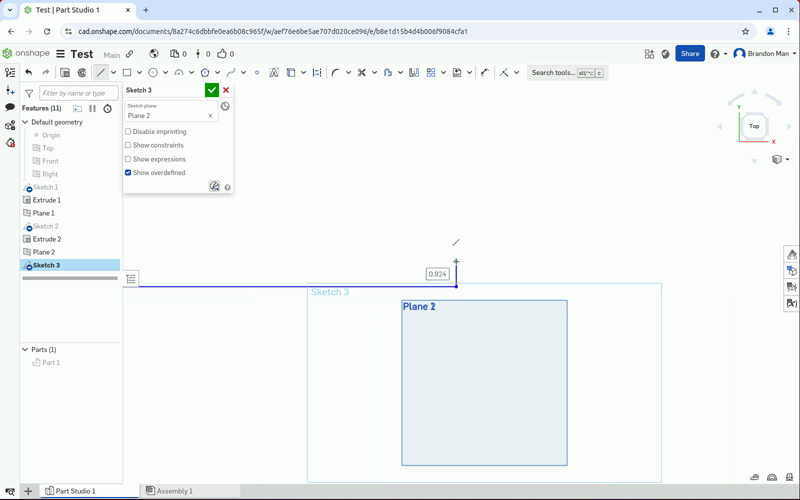
scroll(-6)
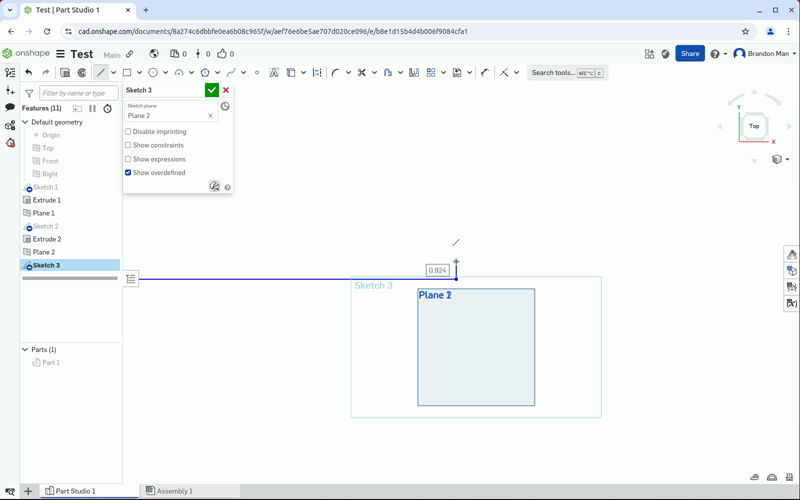
scroll(-6)
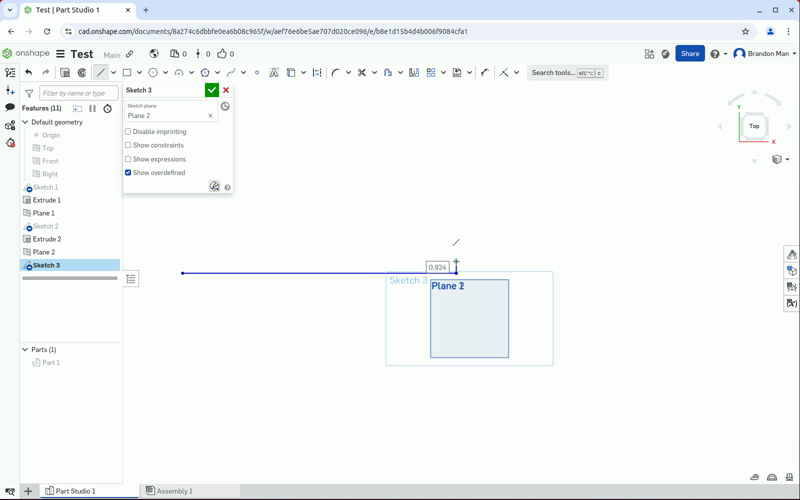
scroll(-6)
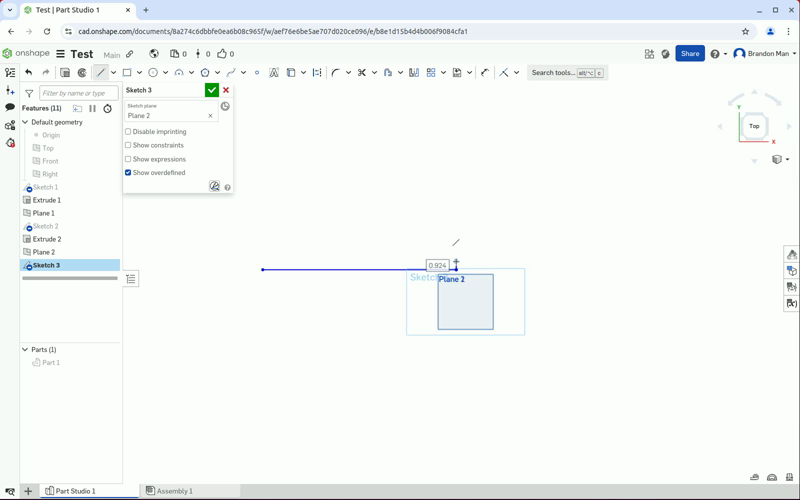
scroll(-6)
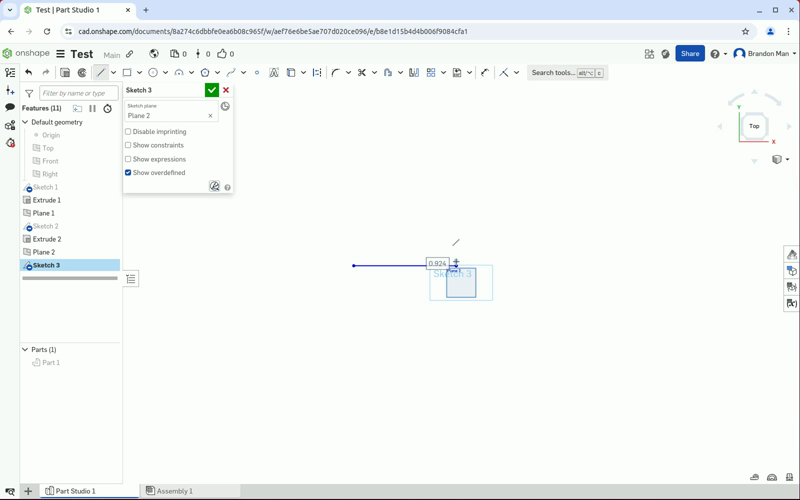
key_up(shift)
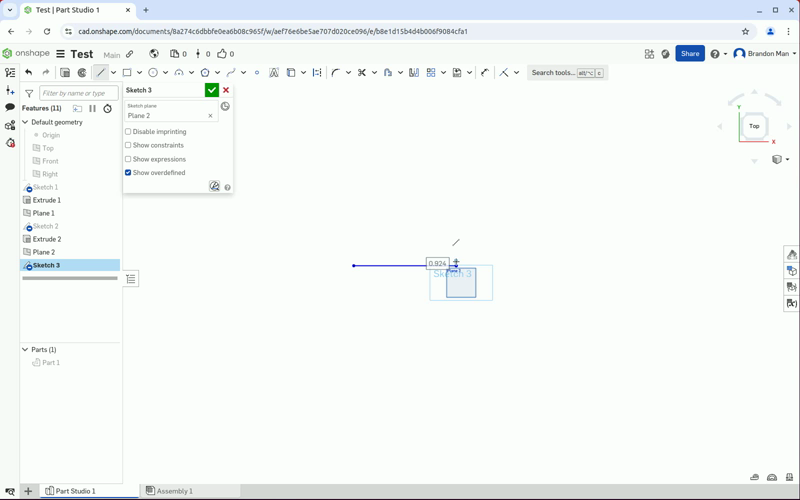
key_down(shift)
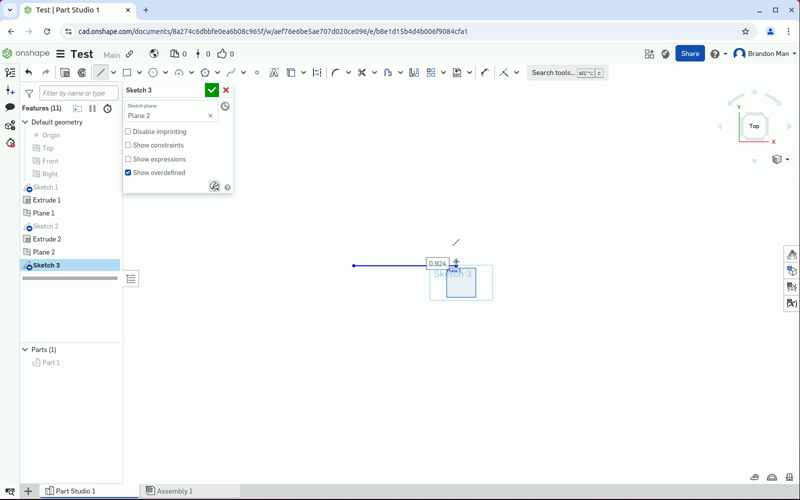
mouse_move(353, 261)
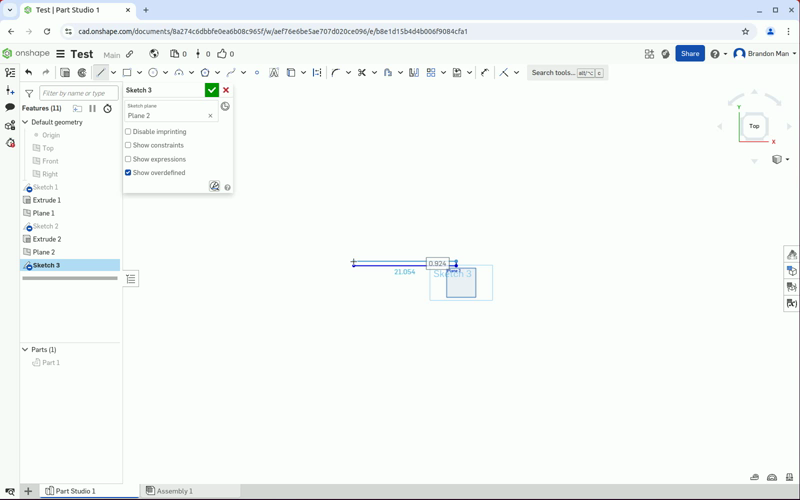
click(353, 261)
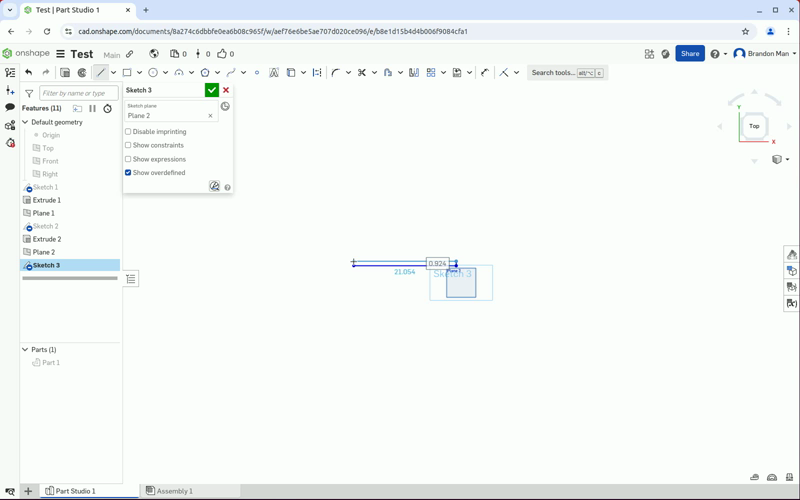
key_up(shift)
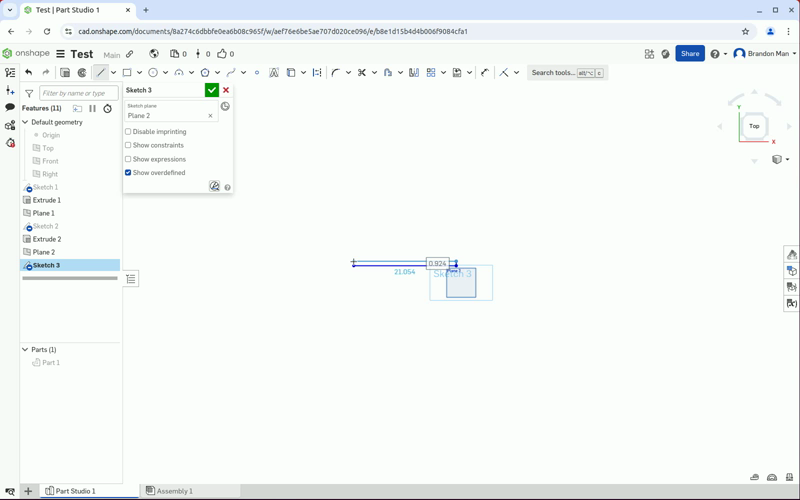
mouse_move(383, 261)
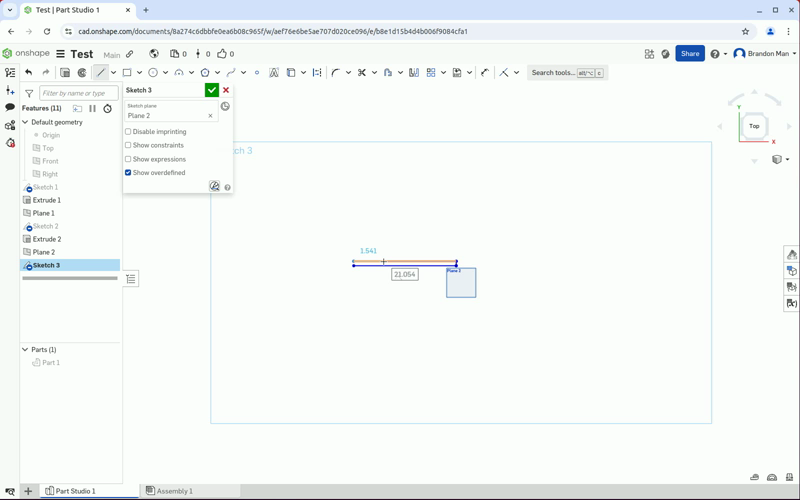
key_down(shift)
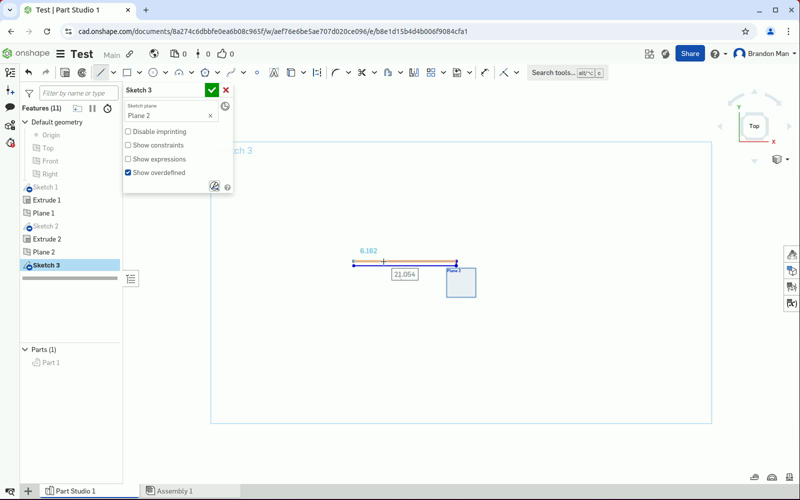
mouse_move(353, 265)
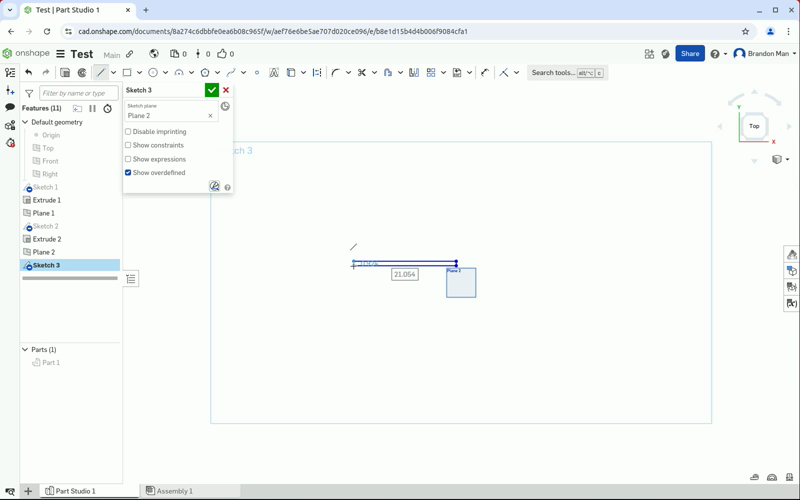
scroll(6)
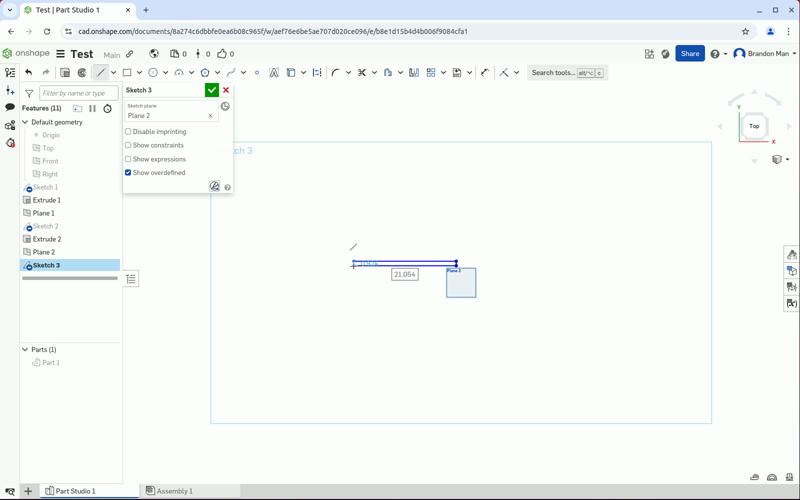
scroll(6)
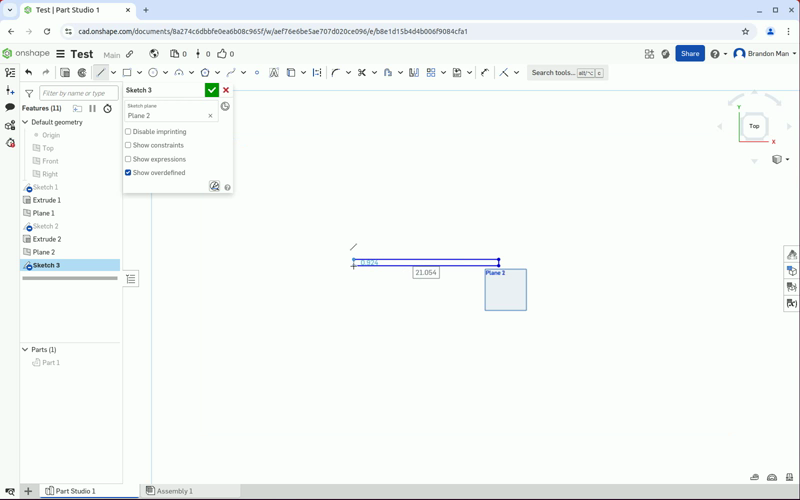
scroll(6)
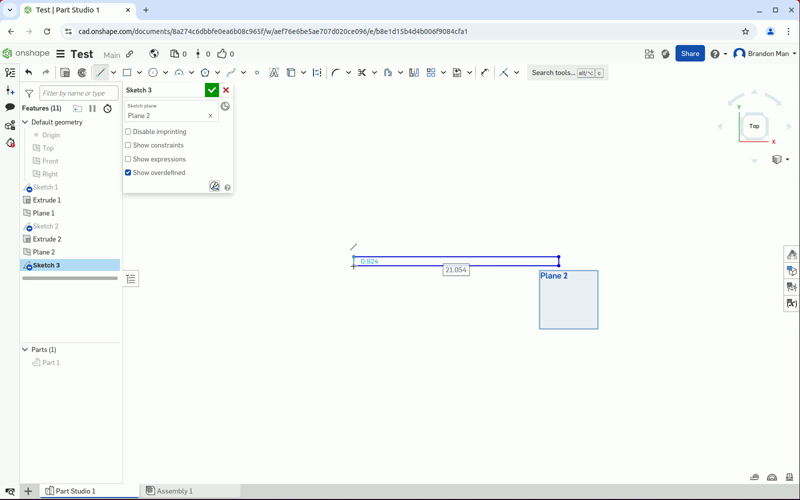
scroll(6)
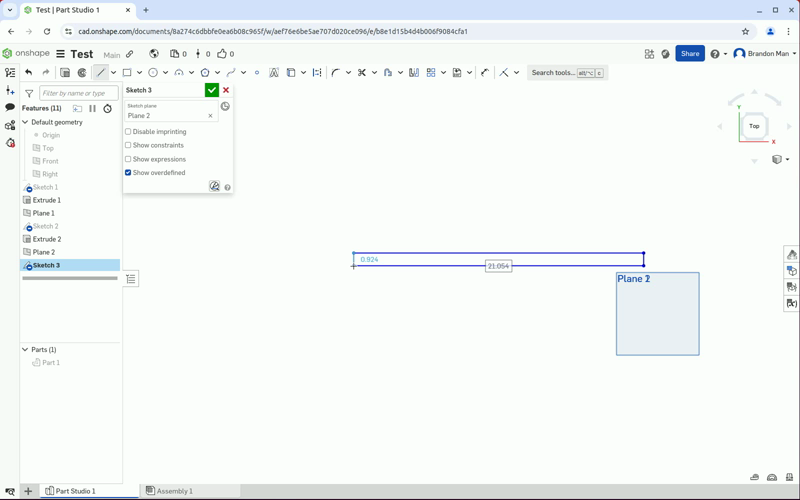
scroll(6)
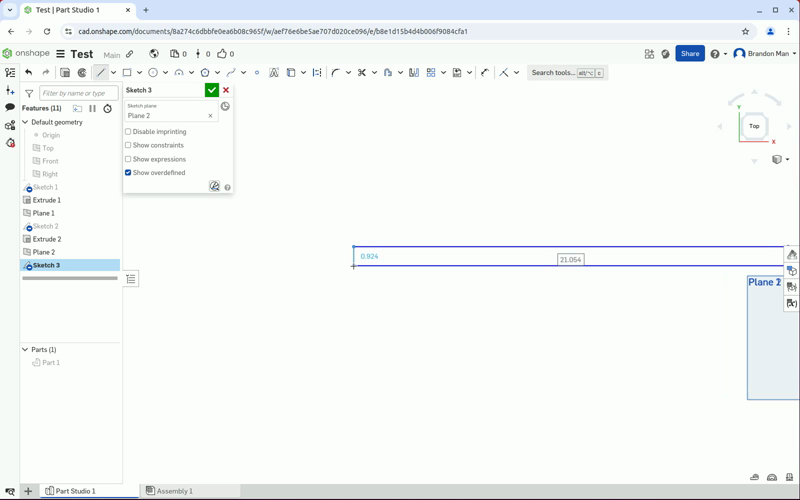
scroll(6)
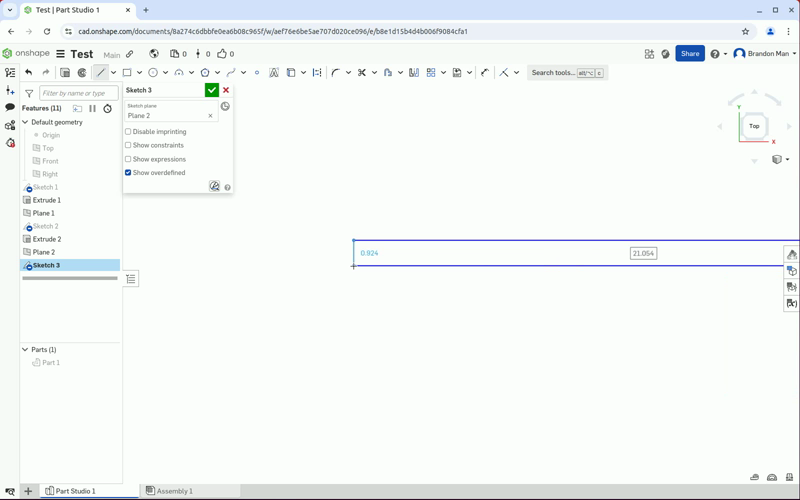
scroll(6)
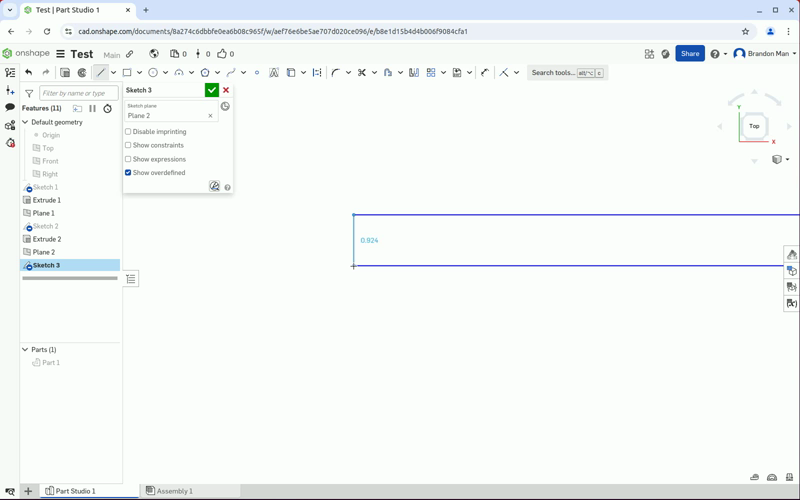
key_up(shift)
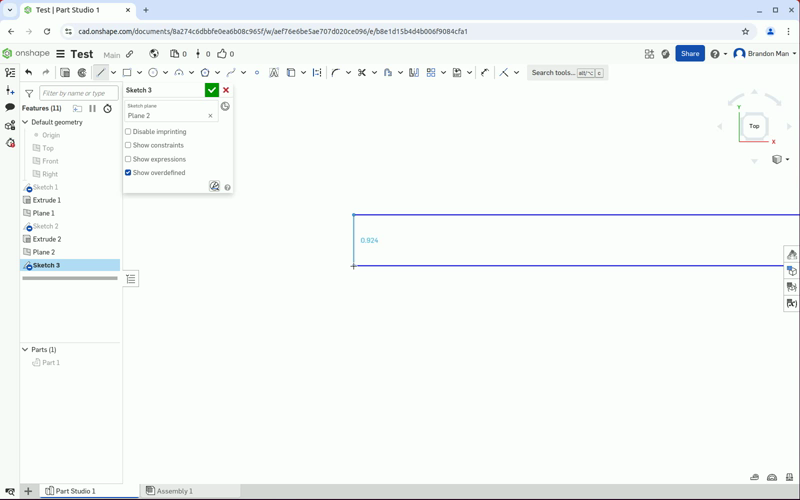
click(353, 265)
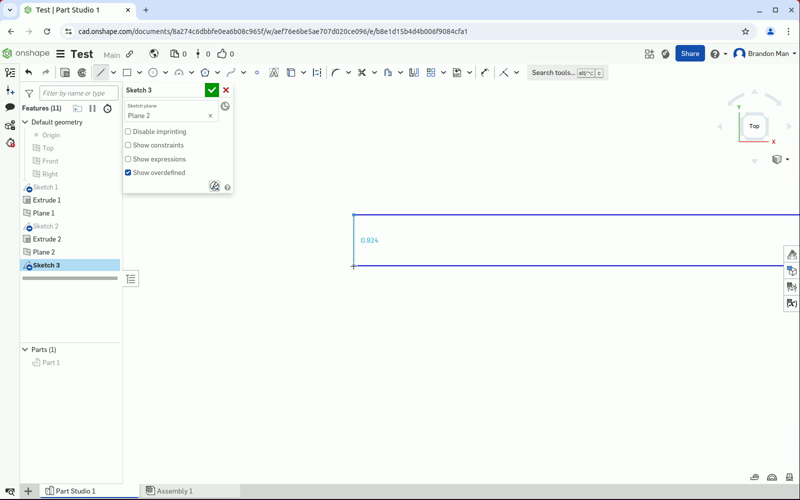
scroll(-6)
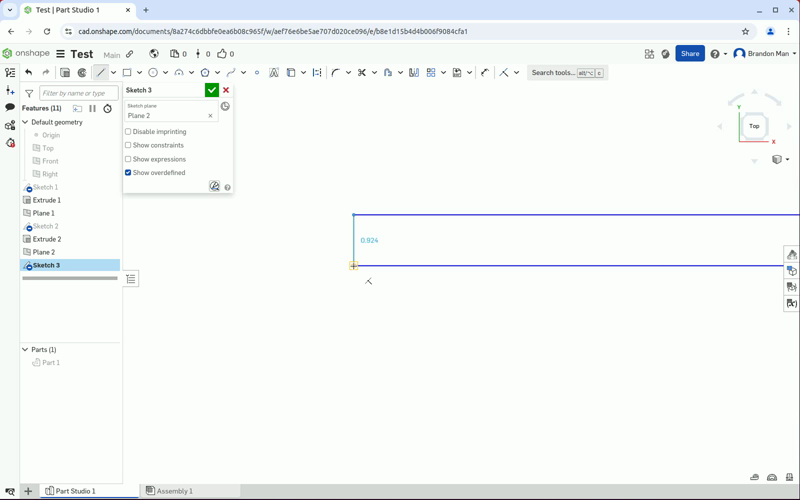
scroll(-6)
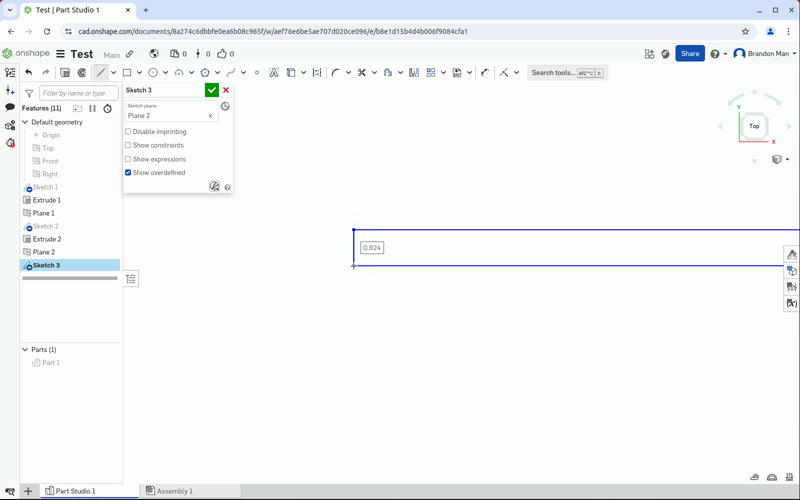
scroll(-6)
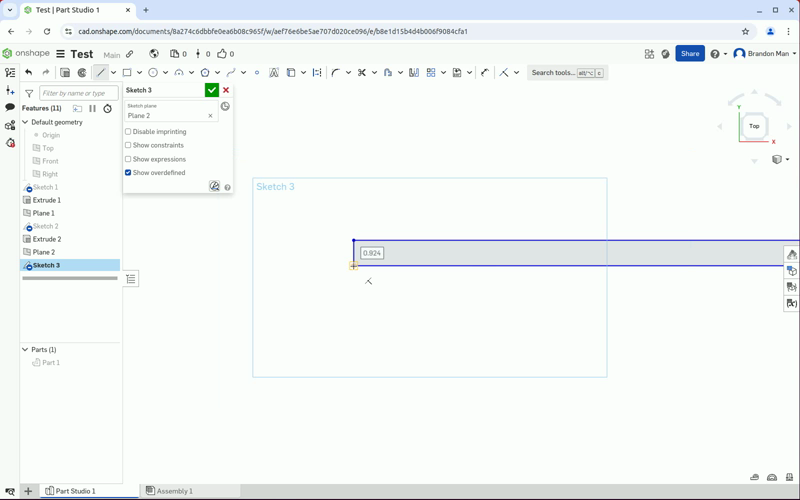
scroll(-6)
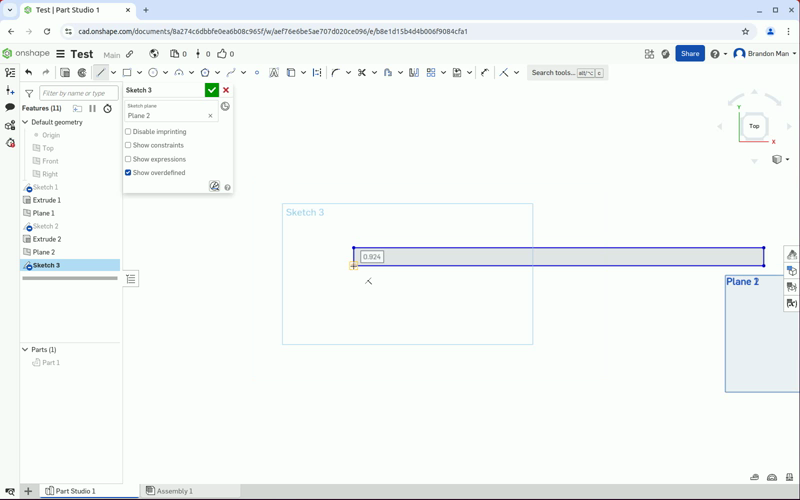
scroll(-6)
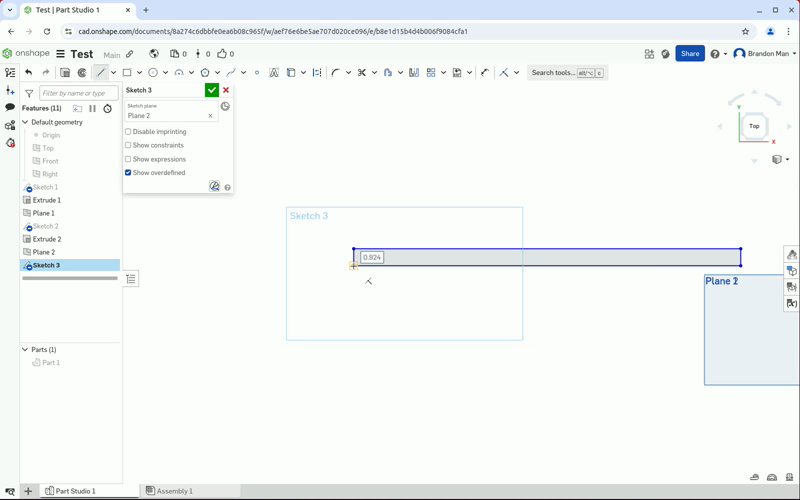
scroll(-6)
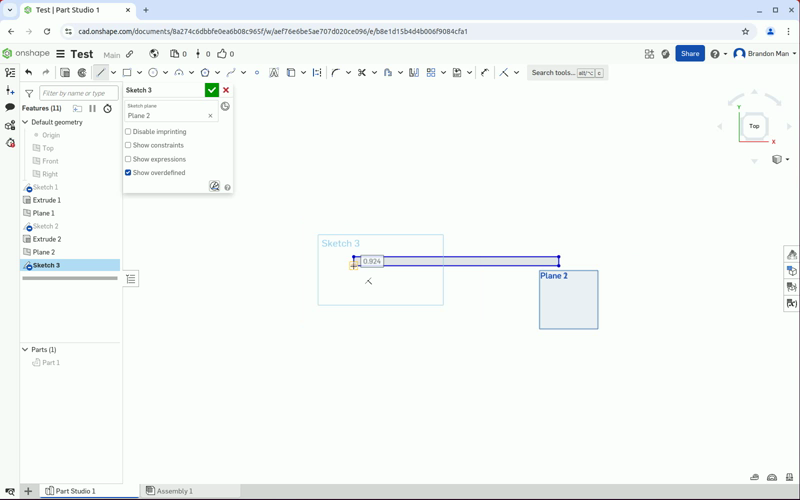
scroll(-6)
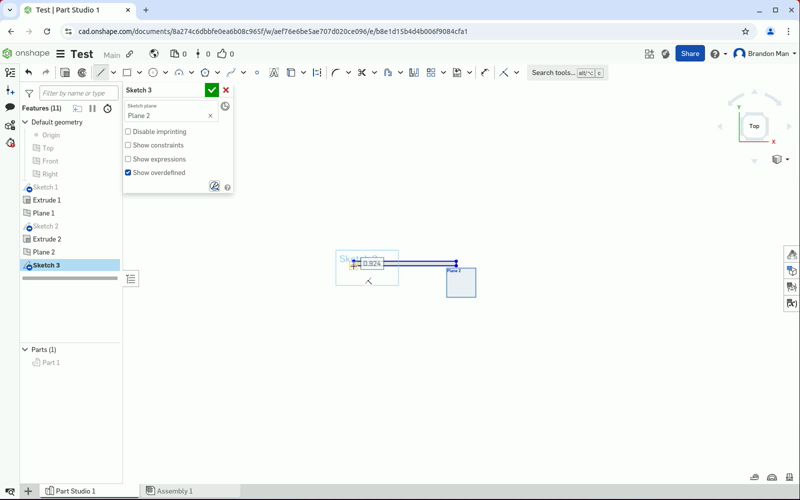
key(esc)
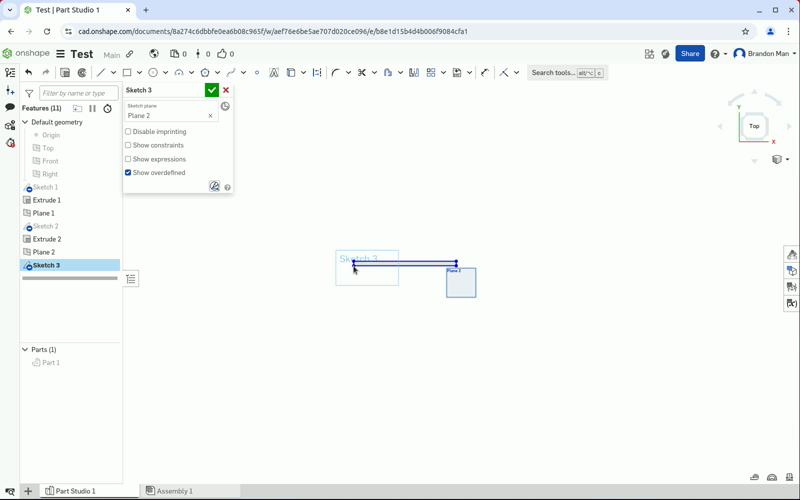
mouse_move(399, 261)
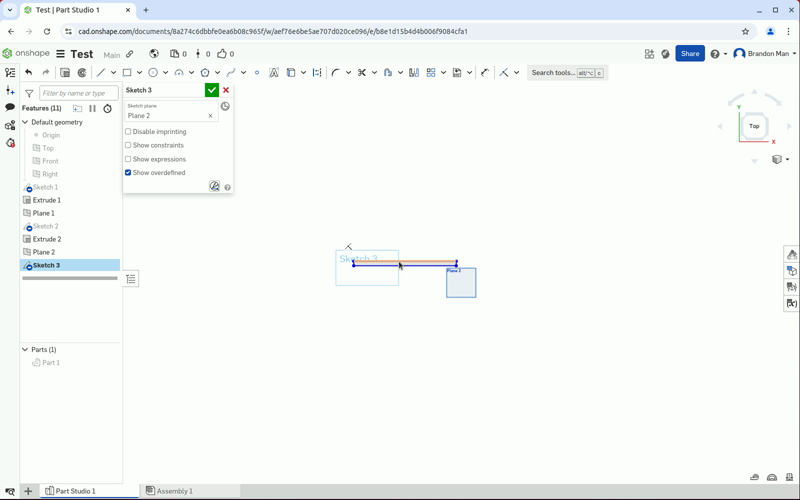
scroll(6)
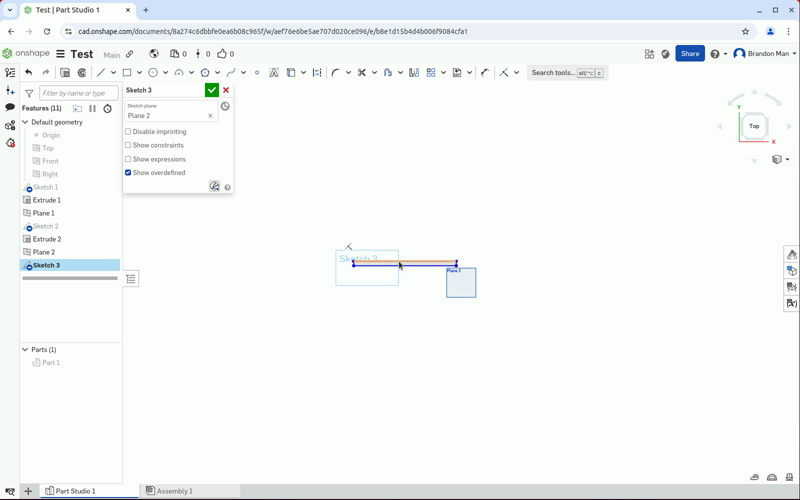
scroll(6)
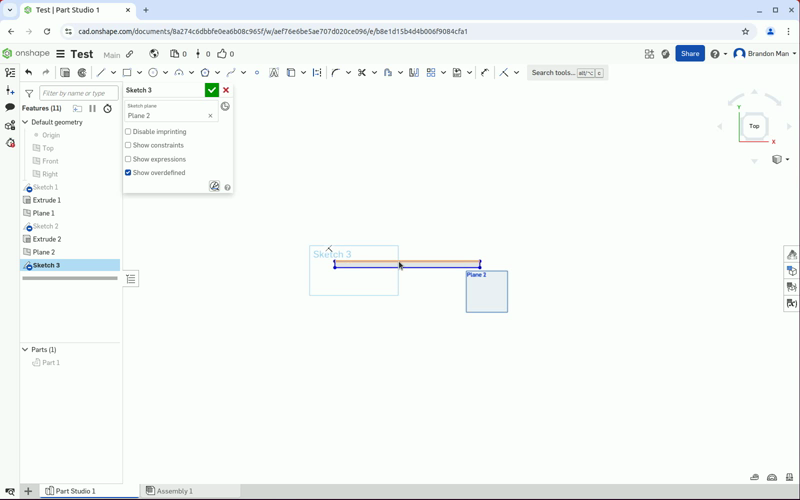
scroll(6)
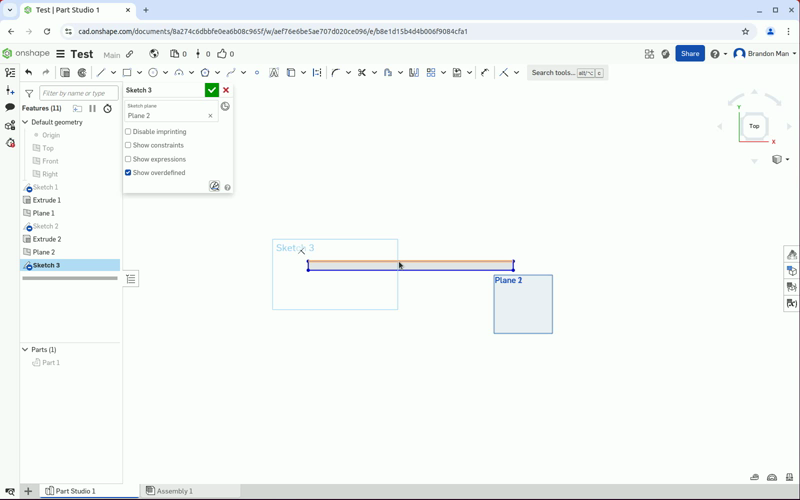
scroll(6)
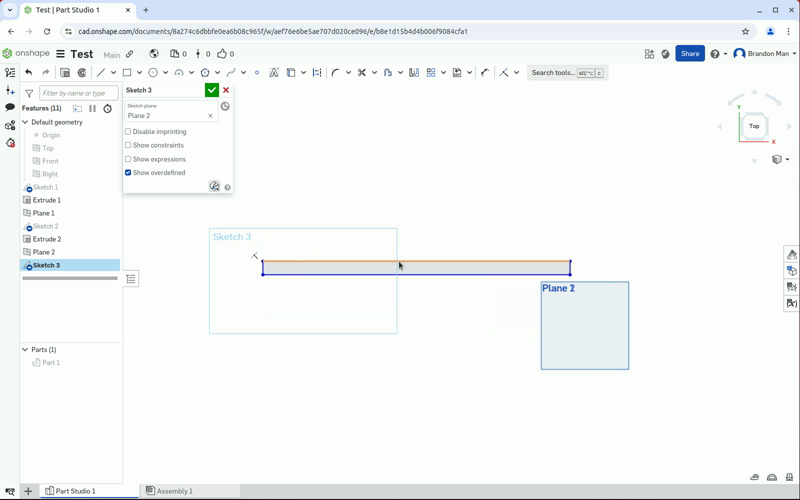
scroll(6)
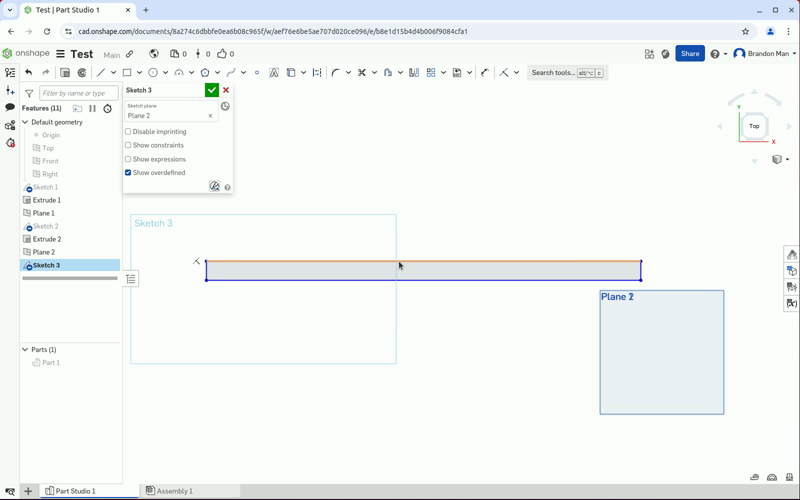
scroll(6)
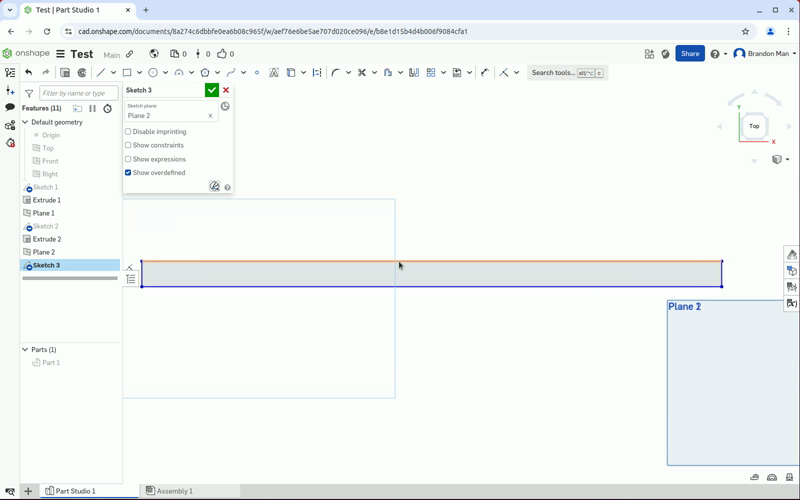
scroll(6)
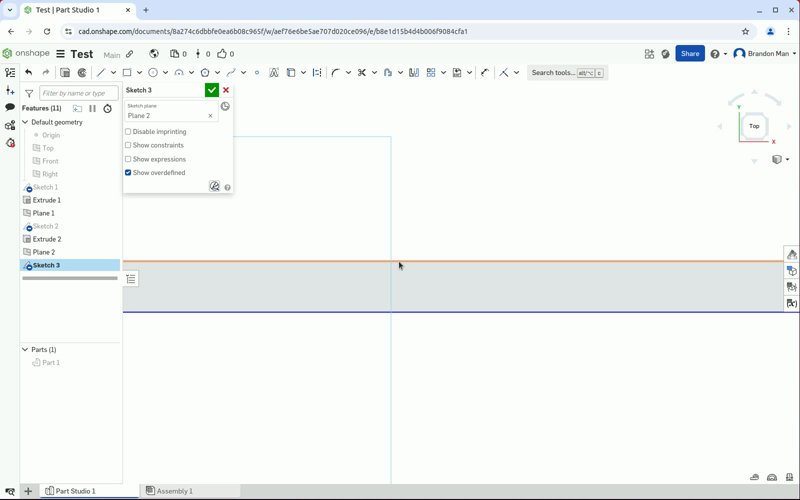
click(399, 261)
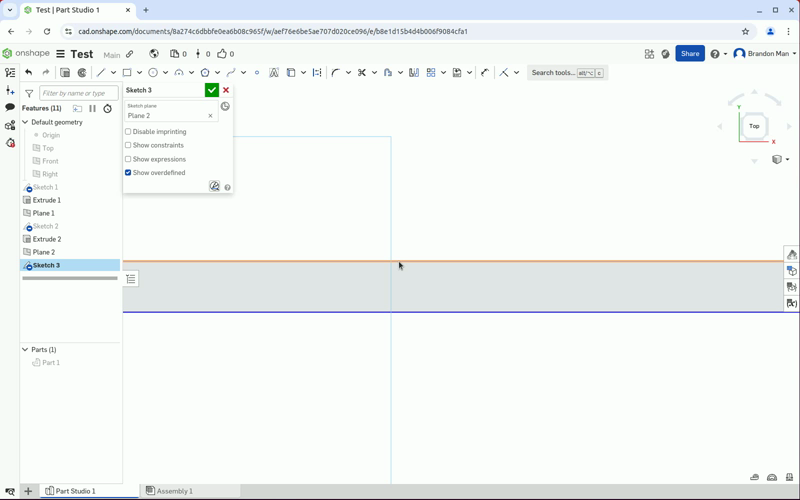
scroll(-6)
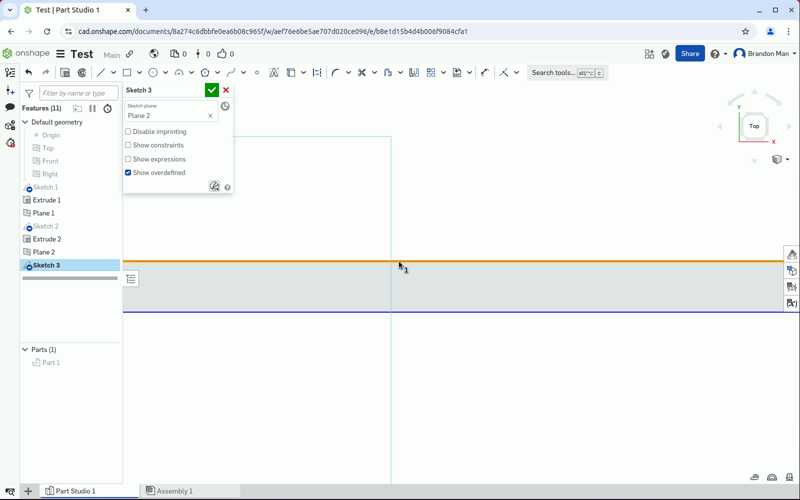
scroll(-6)
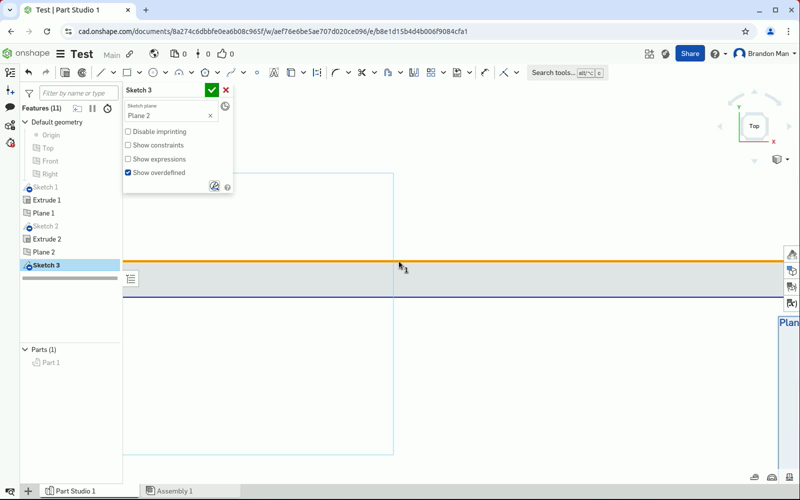
scroll(-6)
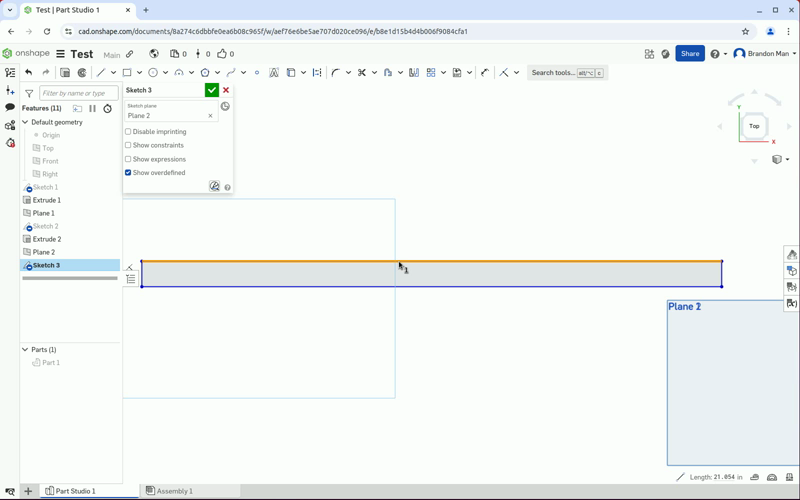
scroll(-6)
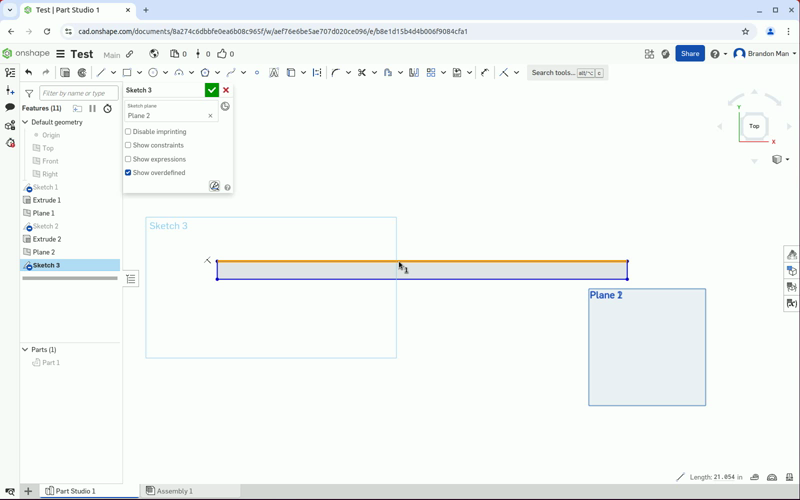
scroll(-6)
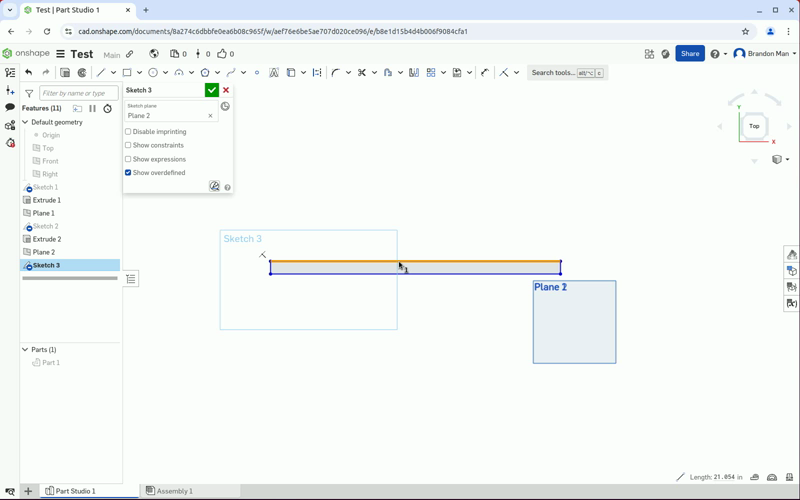
scroll(-6)
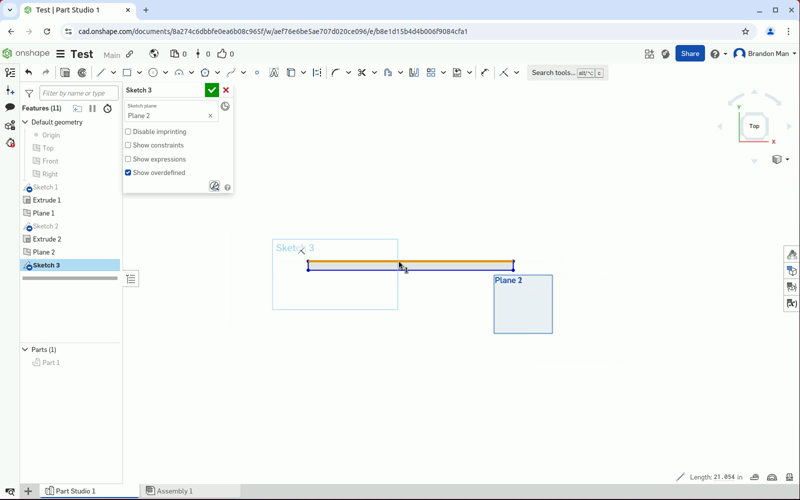
scroll(-6)
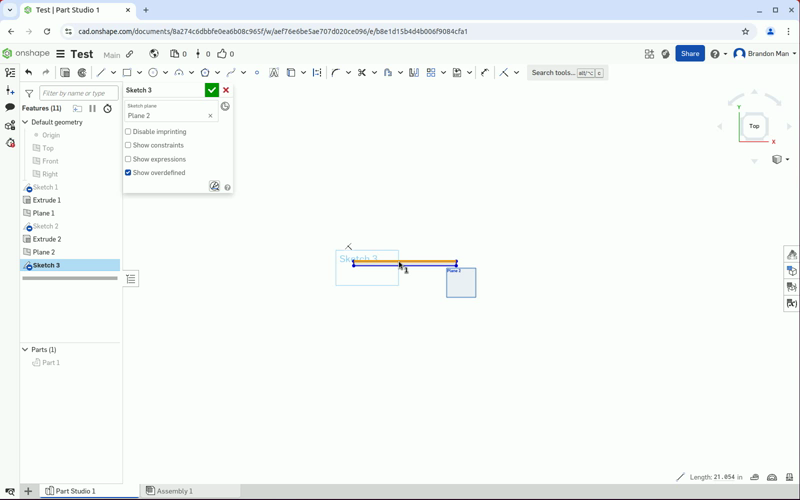
mouse_move(73, 352)
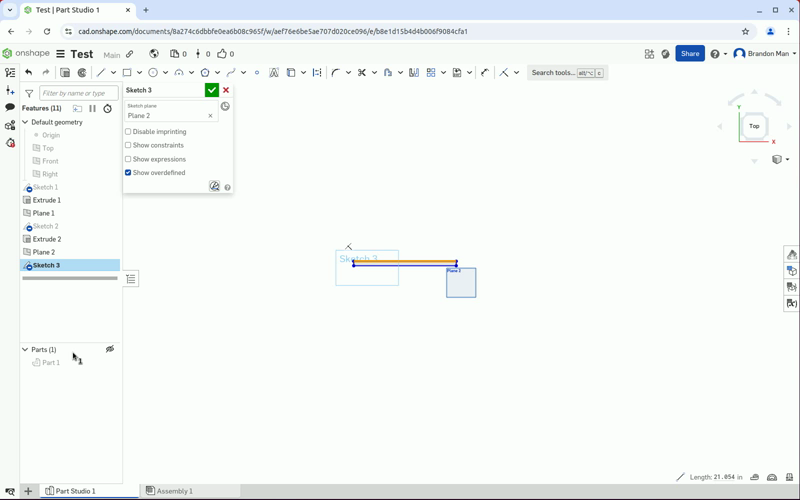
key(shift+y)
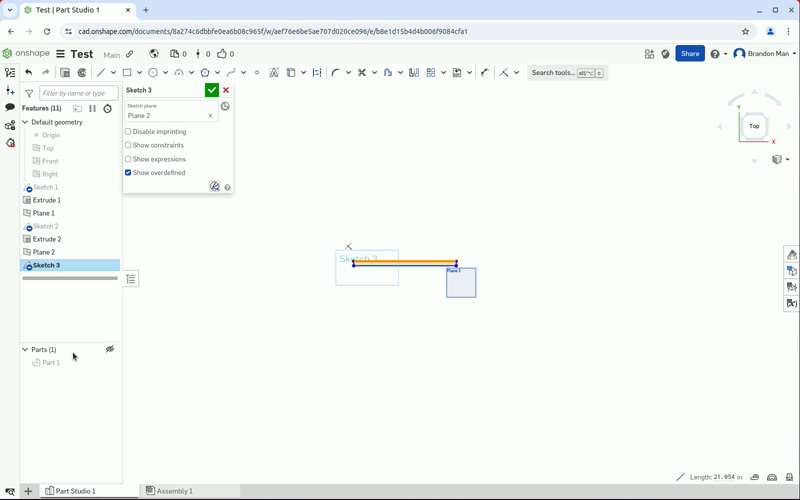
key(shift+e)
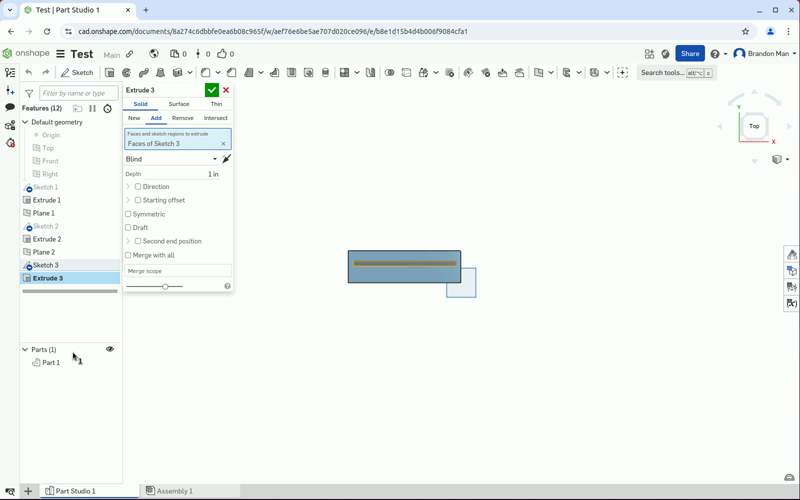
mouse_move(143, 106)
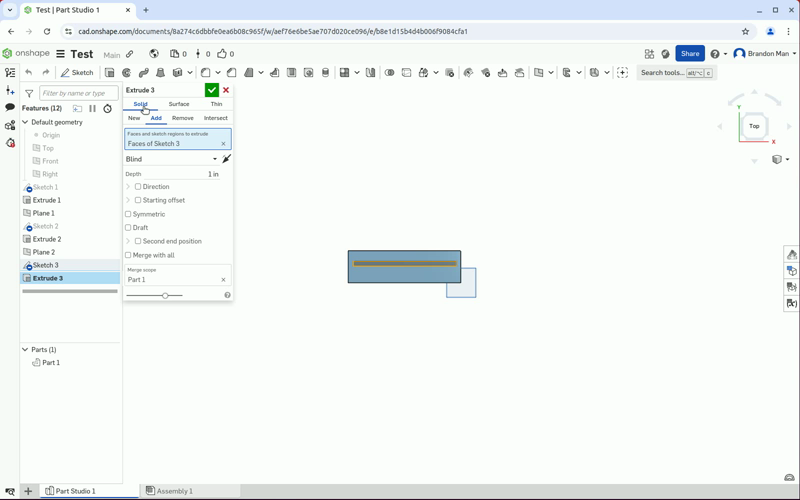
click(143, 106)
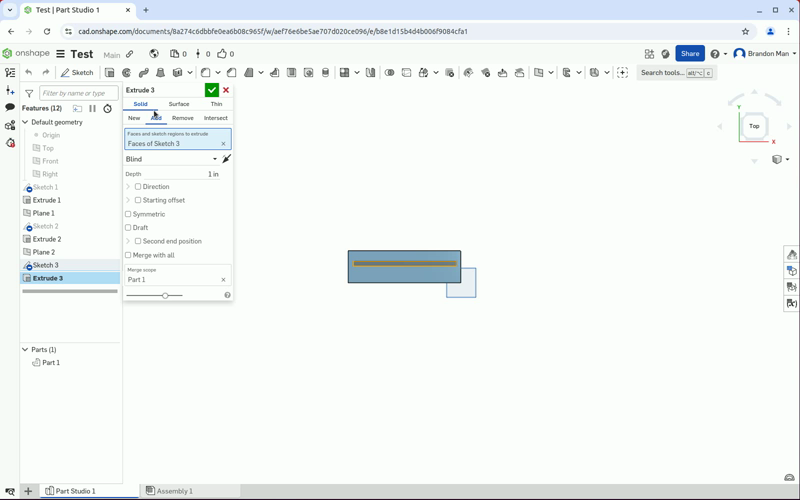
mouse_move(186, 120)
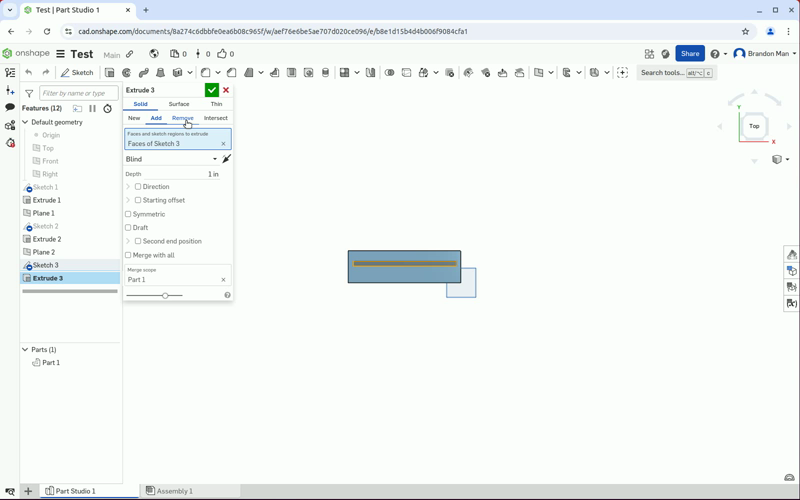
click(186, 120)
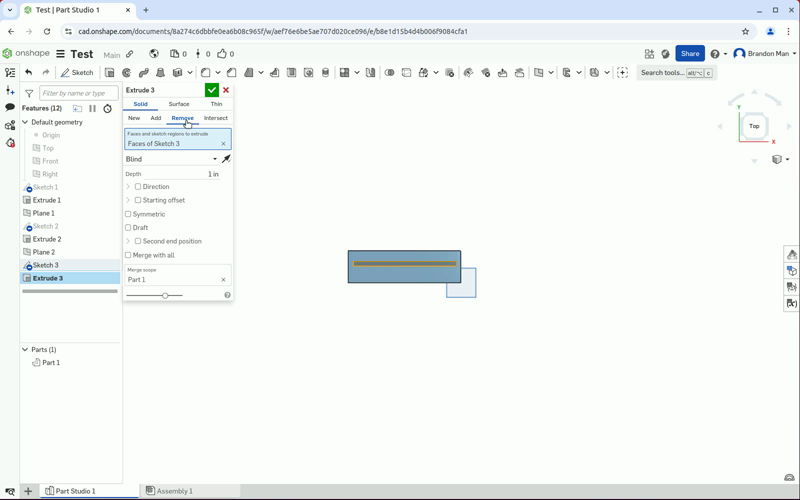
key(tab, 4)
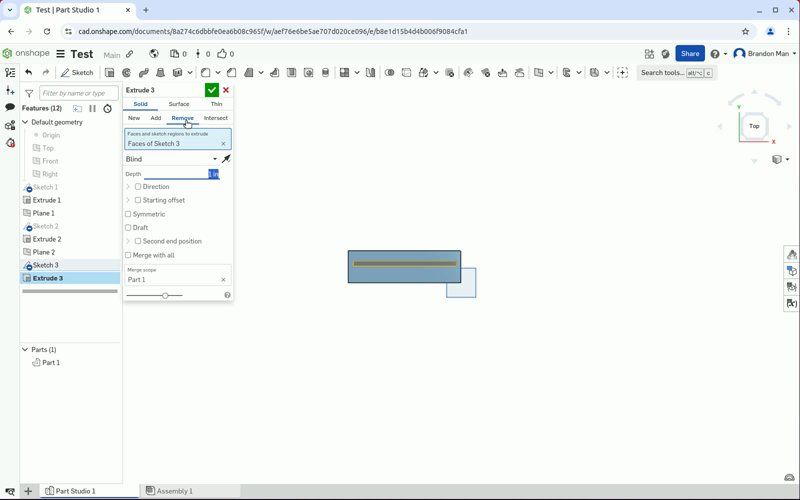
text(0.241)
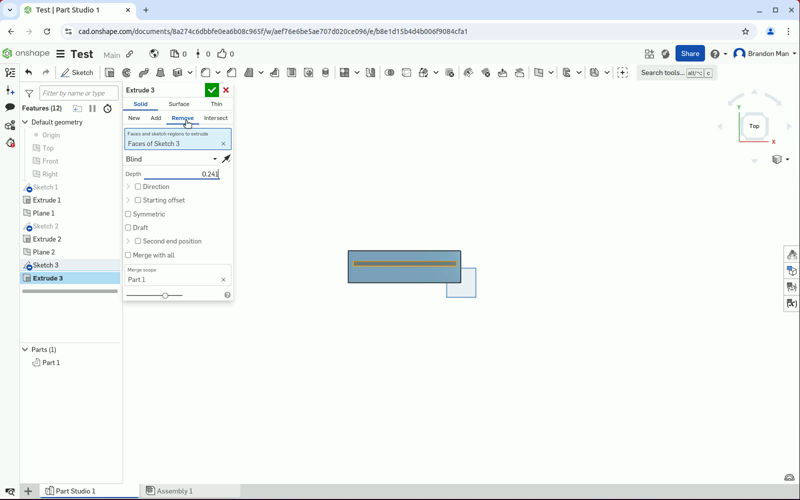
key(tab, 6)
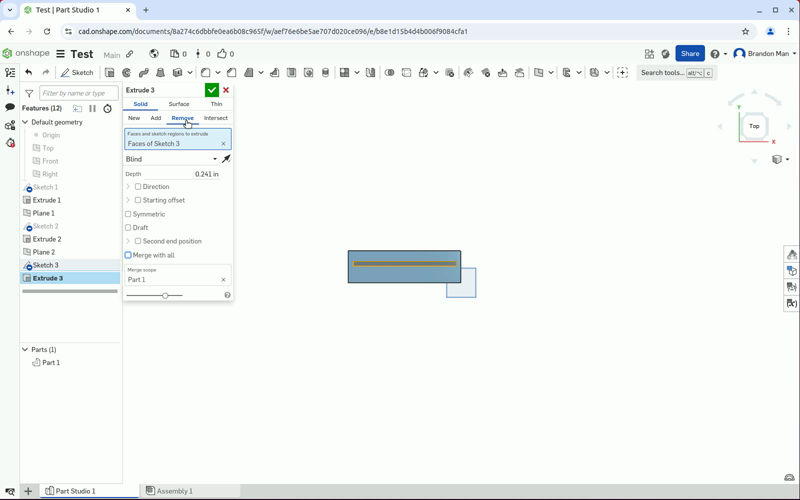
key(space)
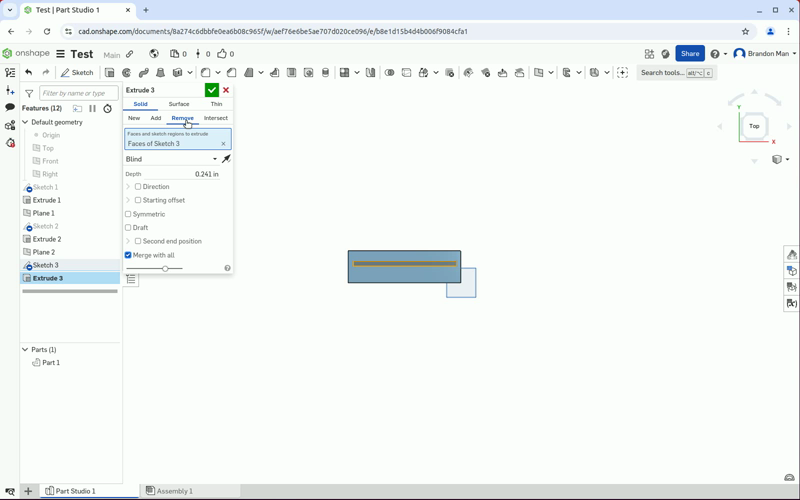
key(enter)
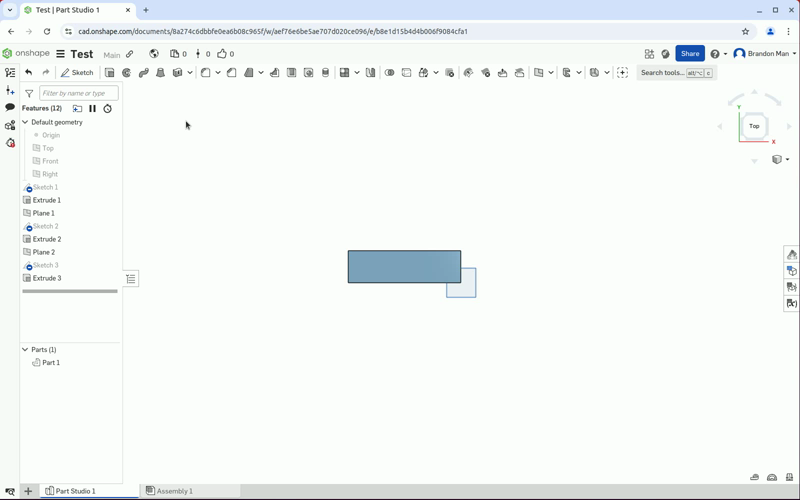
key(shift+h)
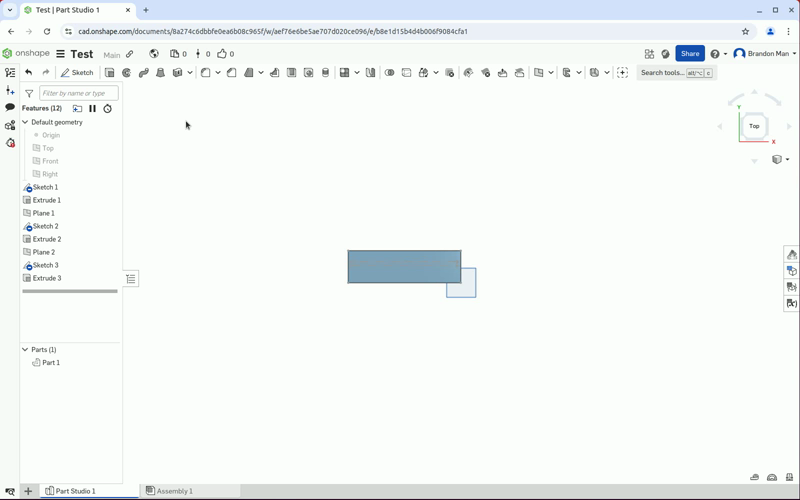
key(shift+h)
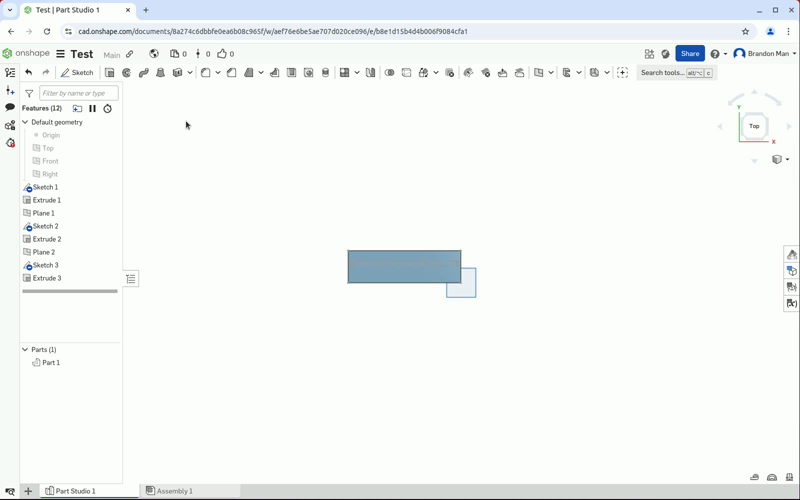
key(shift+7)
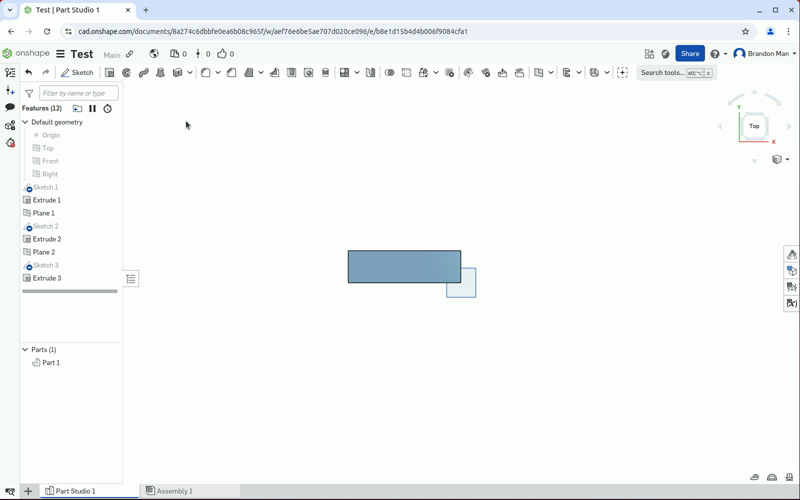
key(up, 3)
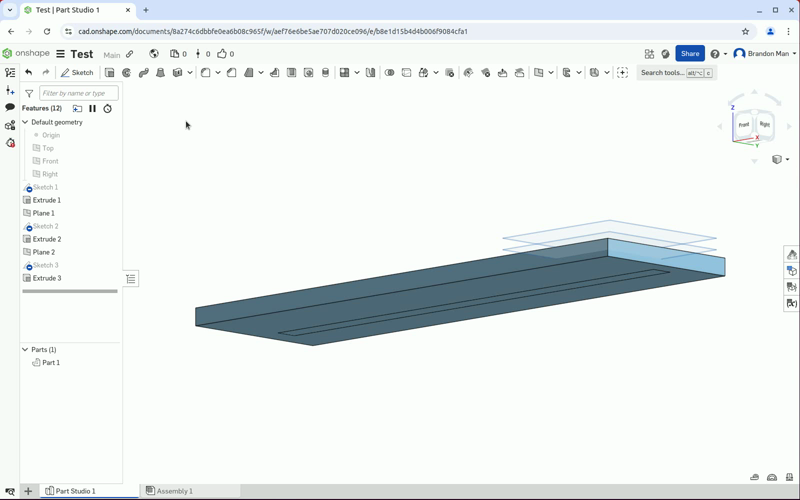
key(left, 3)
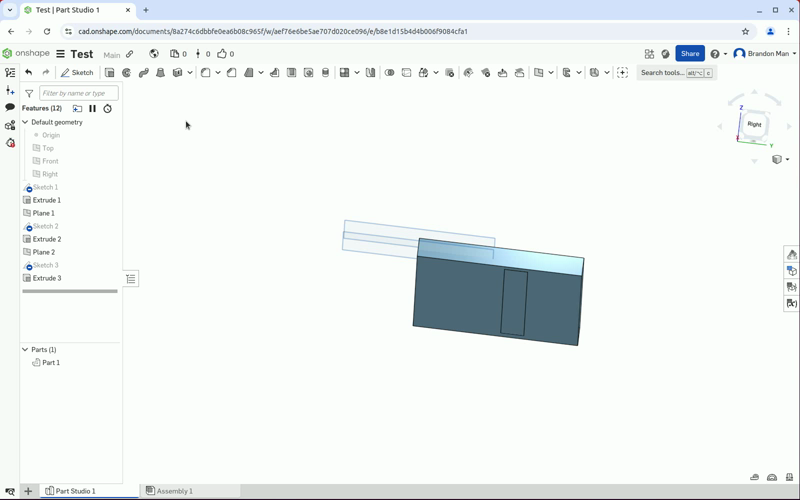
key(right, 3)
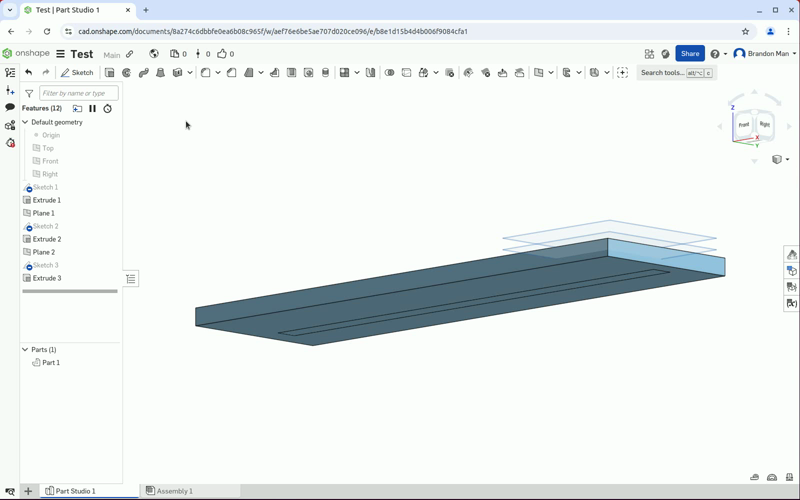
key(down, 3)
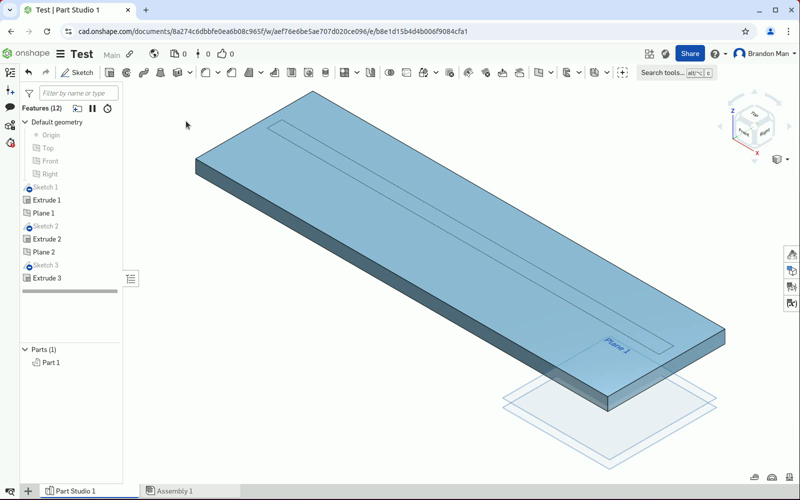
mouse_move(73, 189)
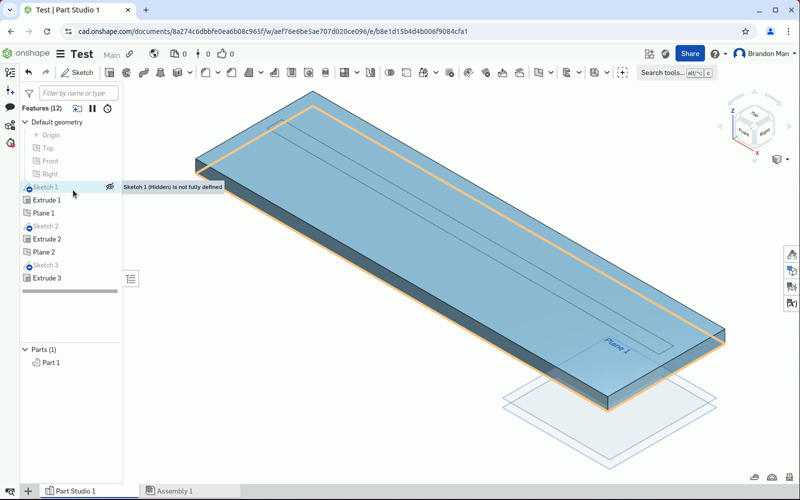
click(73, 189)